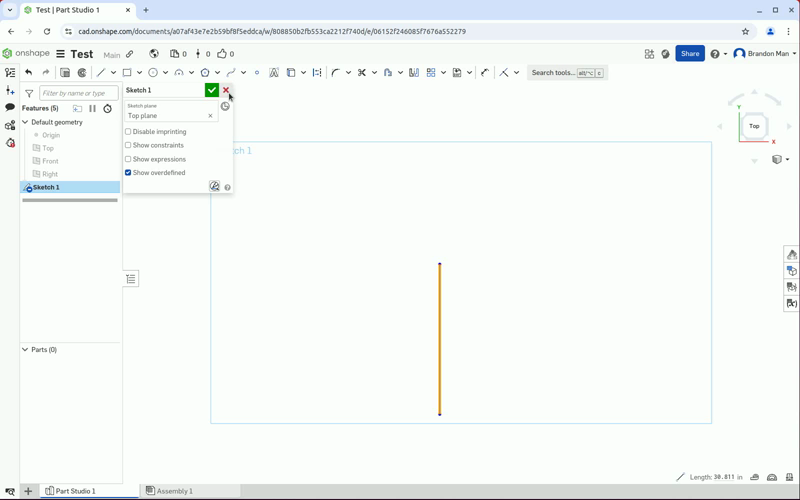
key(shift+h)
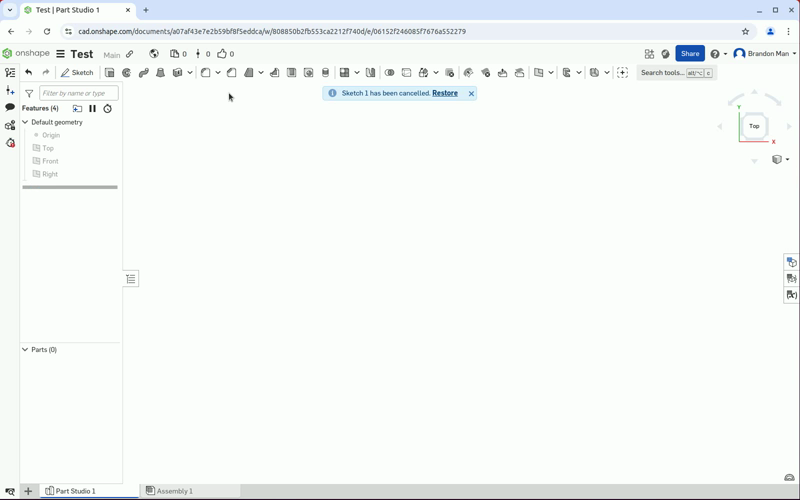
mouse_move(73, 352)
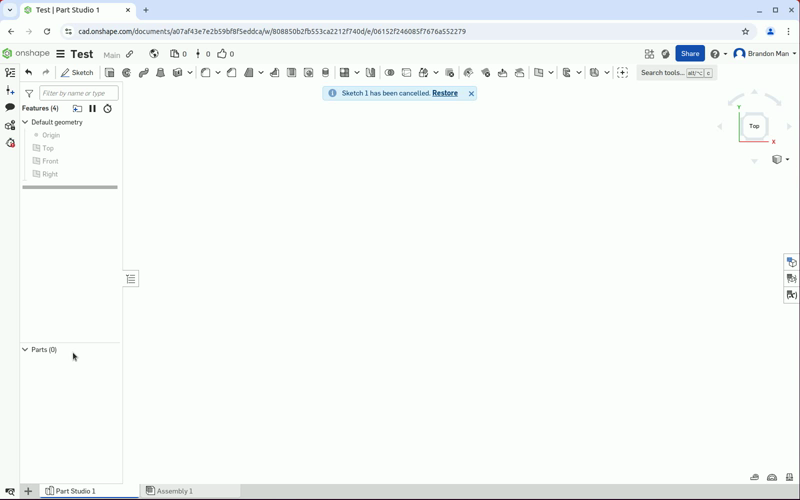
key(y)
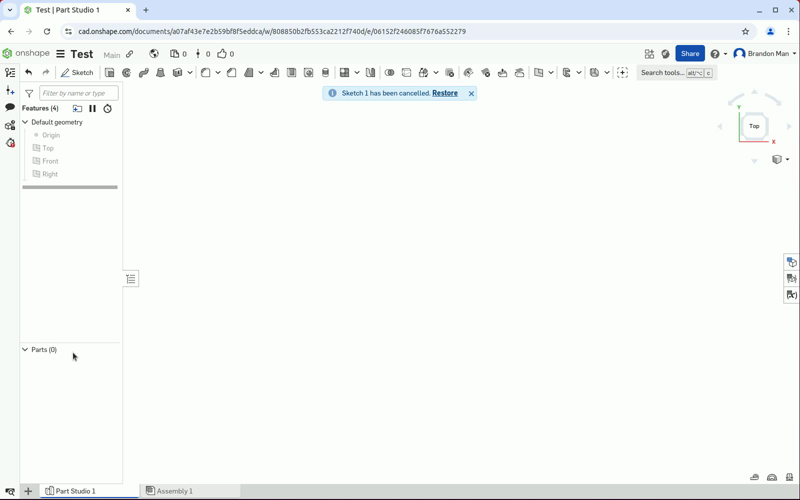
key(shift+p)
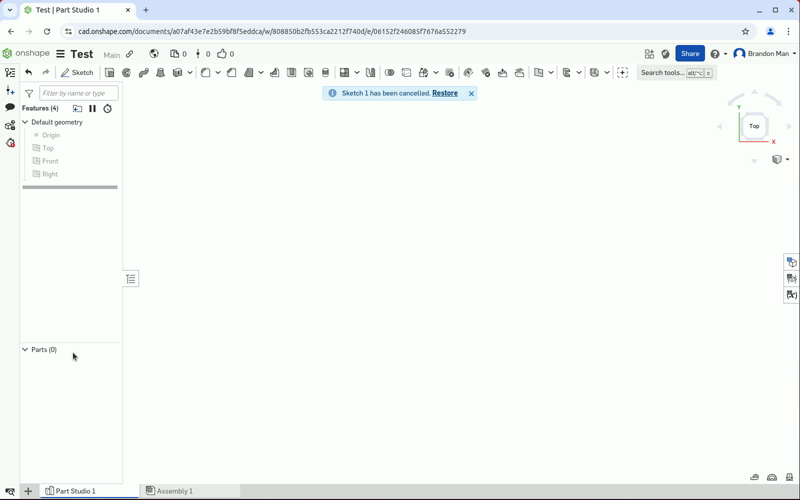
key(space)
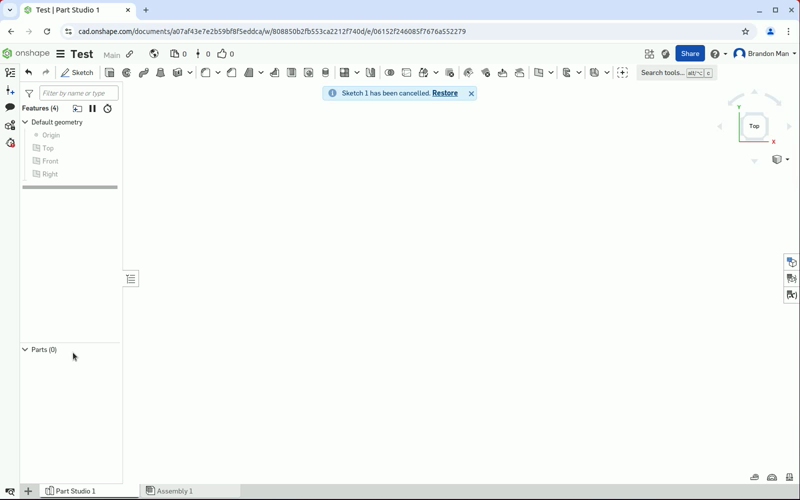
key_down(shift)
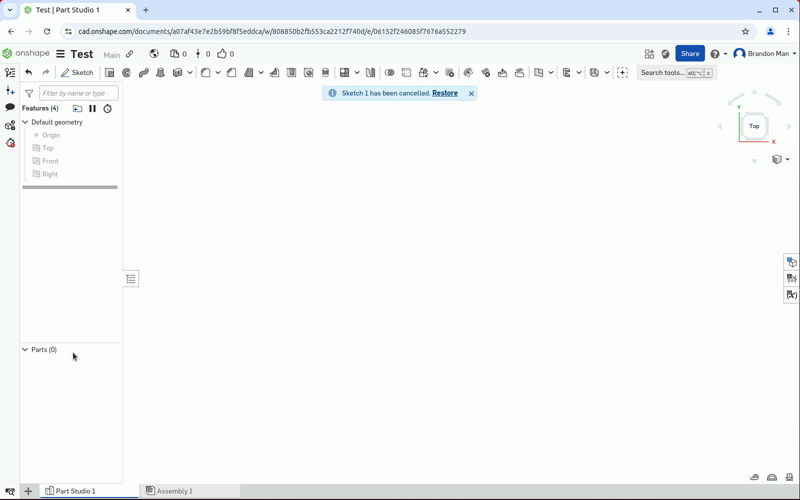
key(up)
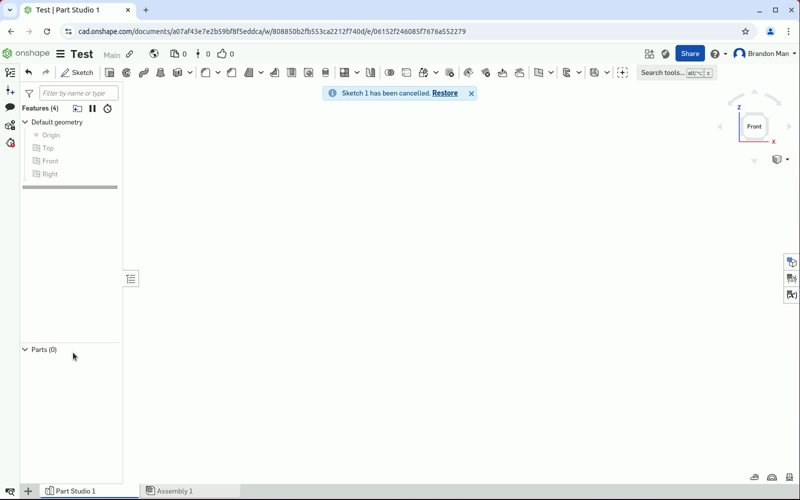
key_up(shift)
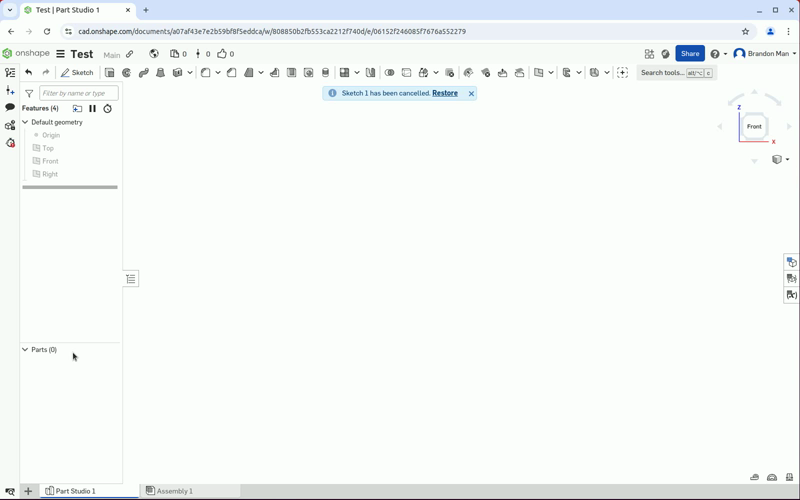
mouse_move(73, 352)
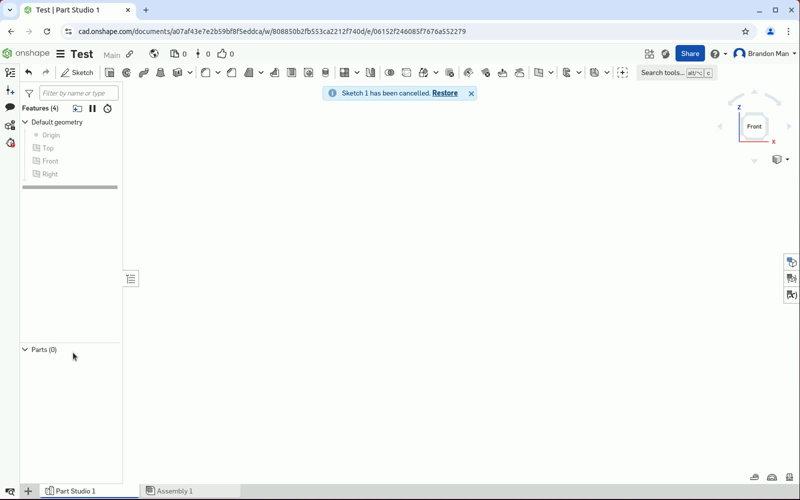
key(shift+y)
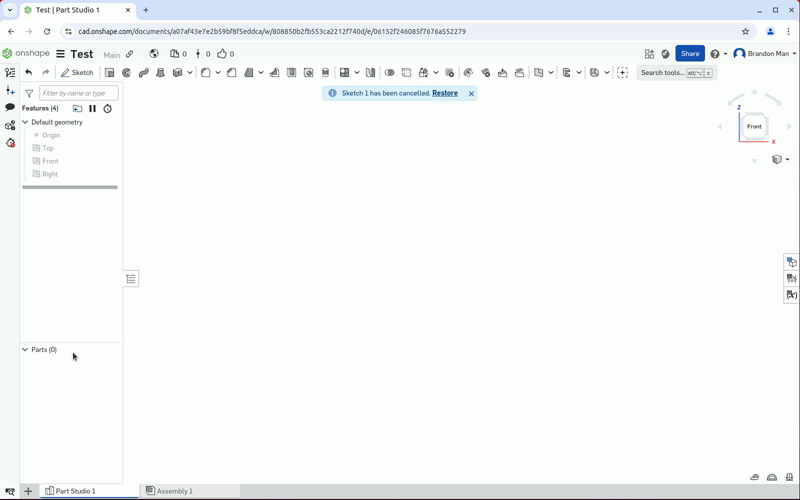
key(shift+s)
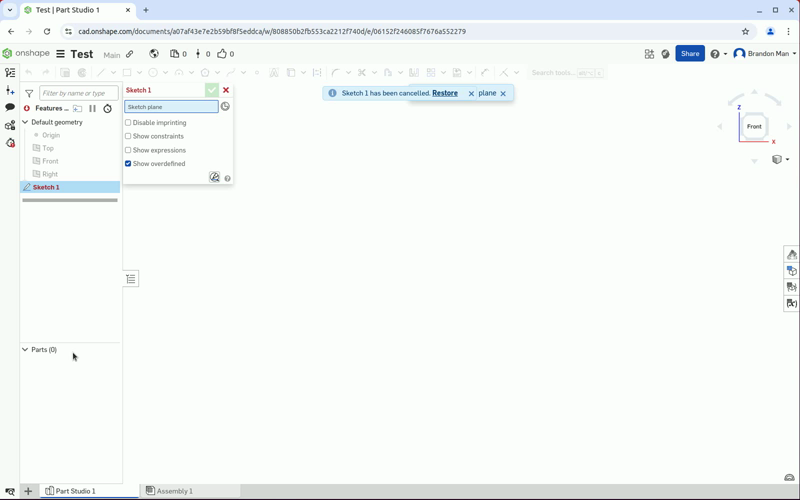
mouse_move(73, 163)
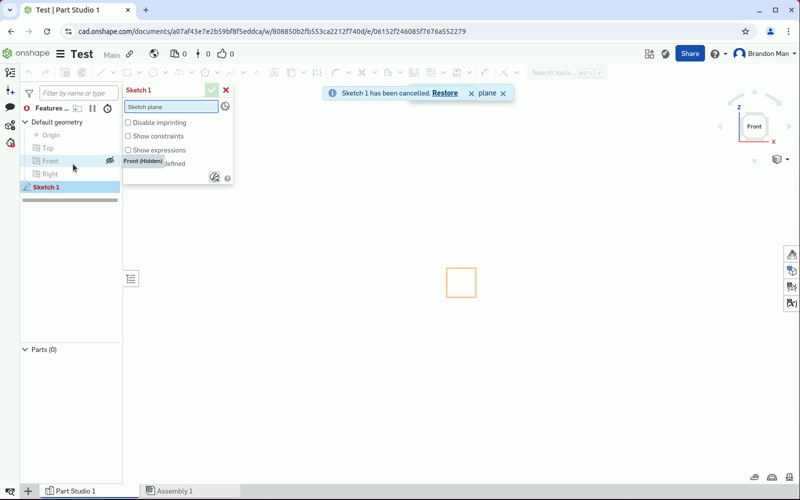
click(73, 163)
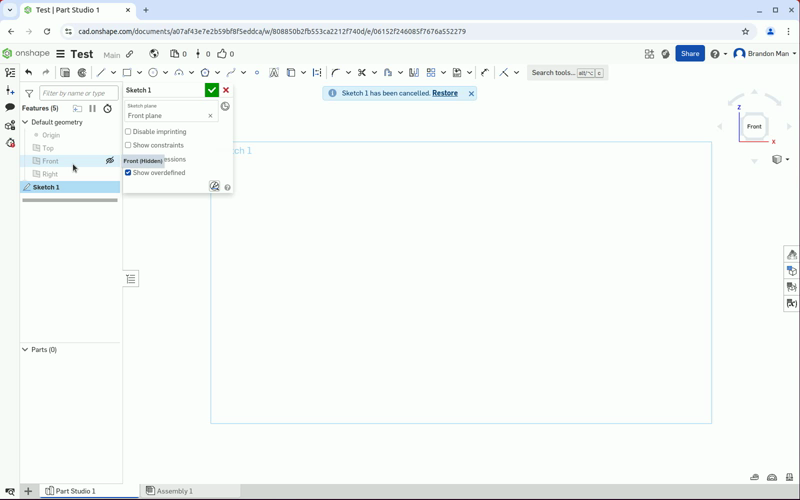
mouse_move(73, 352)
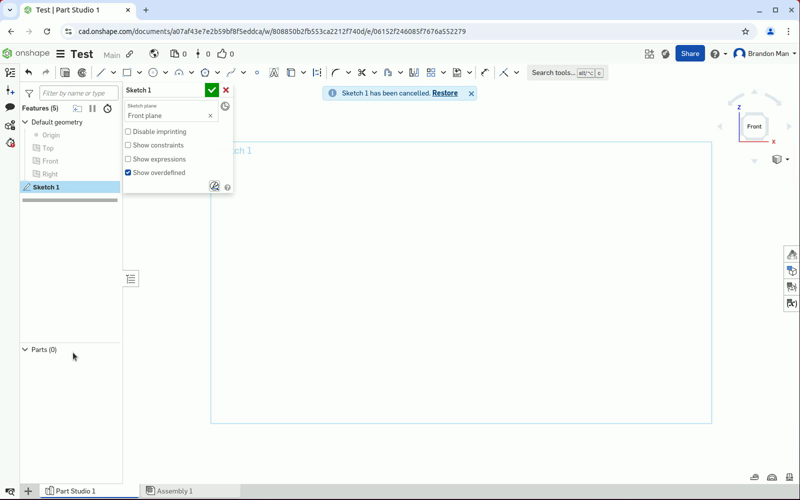
key(y)
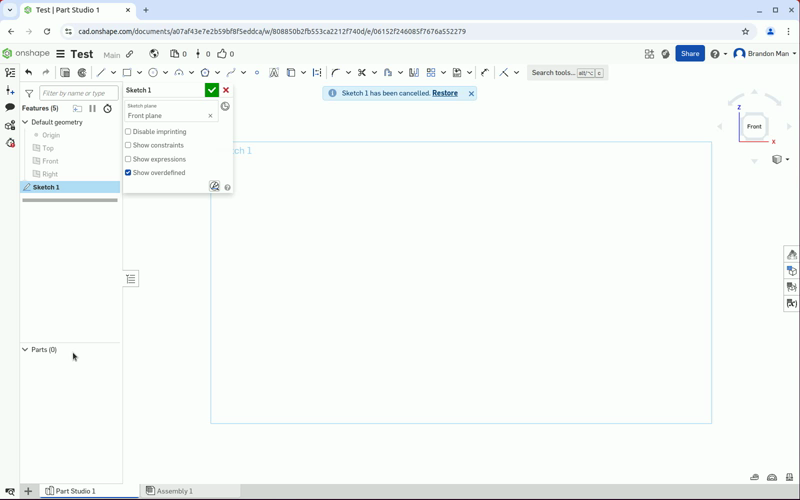
key(l)
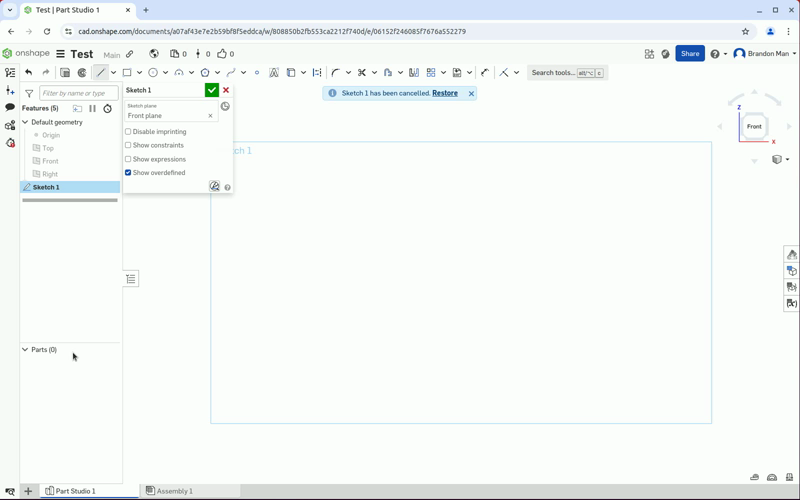
key_down(shift)
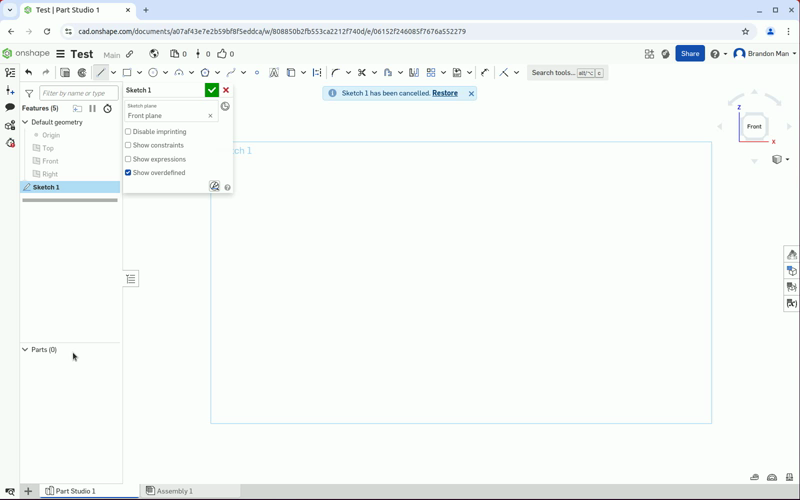
mouse_move(357, 345)
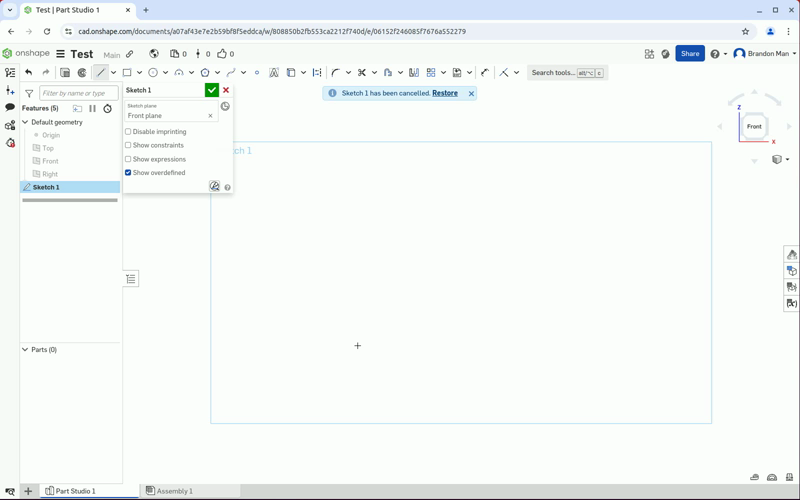
click(357, 345)
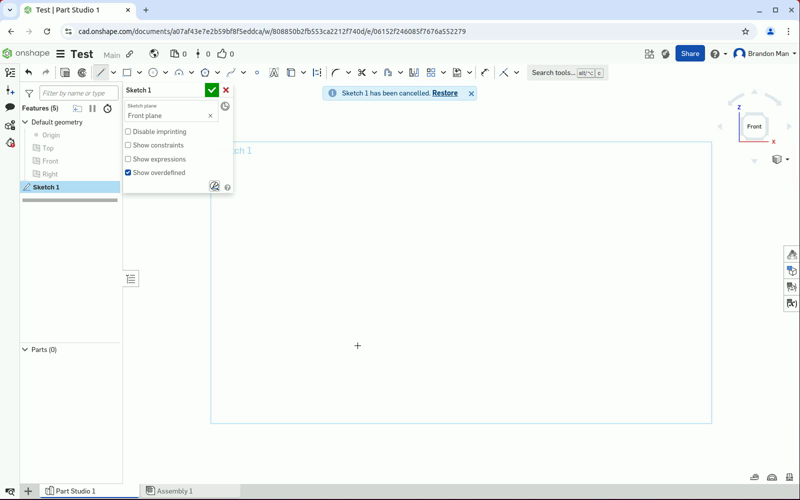
key_up(shift)
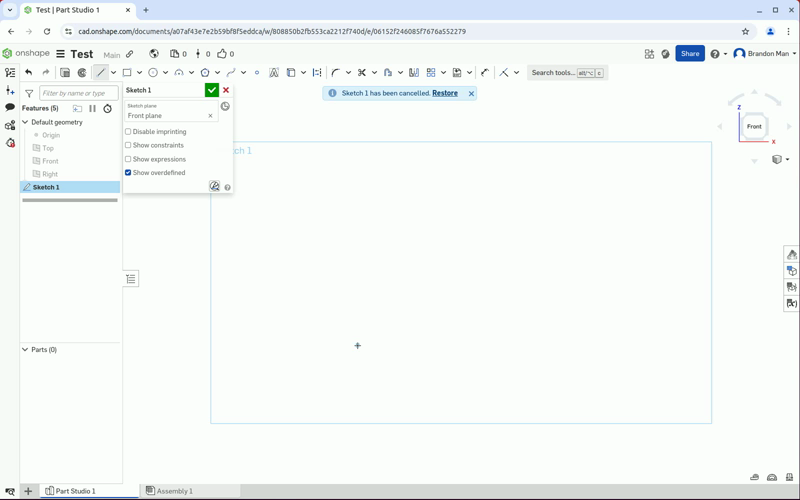
key_down(shift)
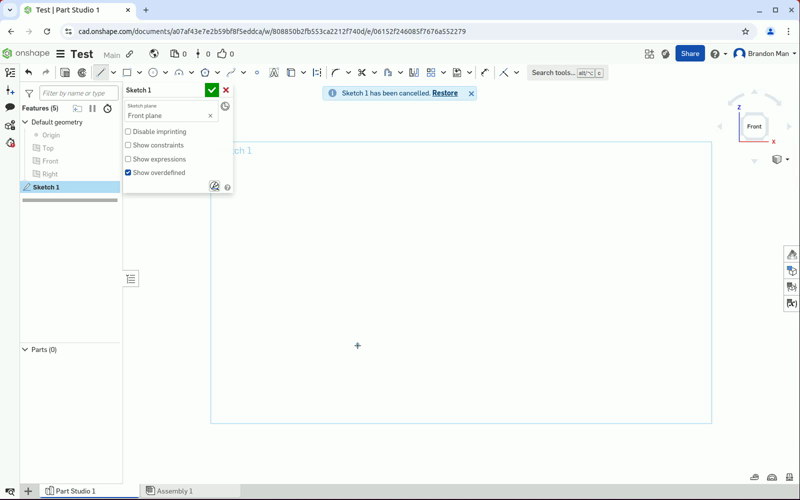
mouse_move(564, 345)
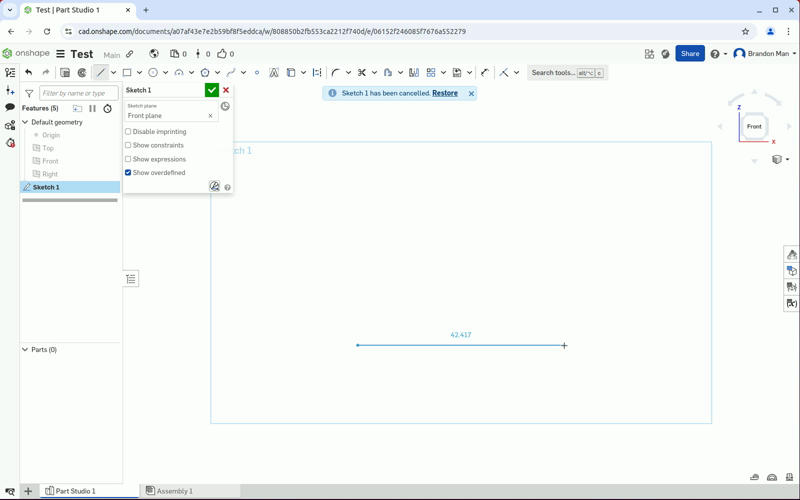
click(564, 345)
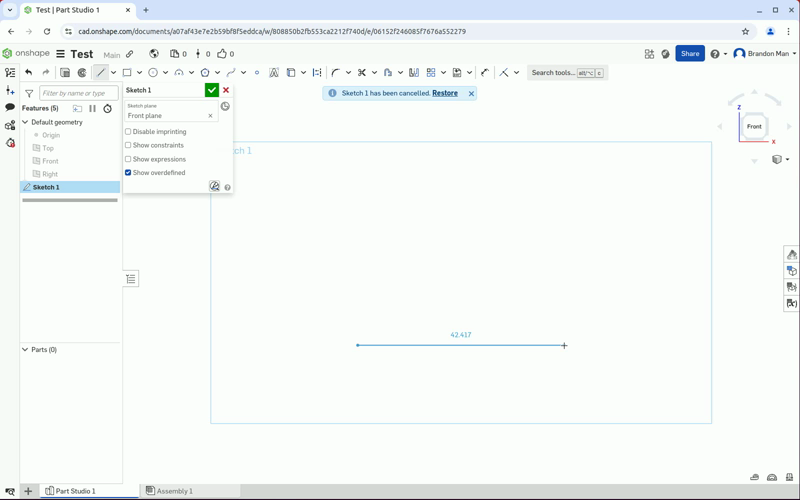
key_up(shift)
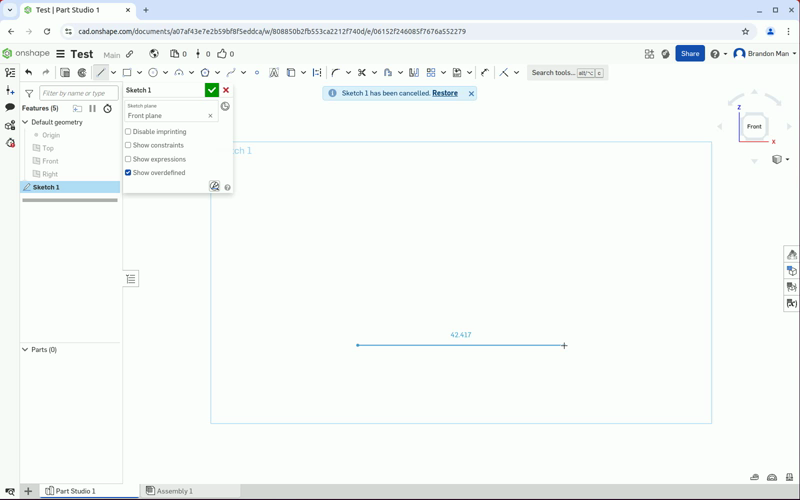
key_down(shift)
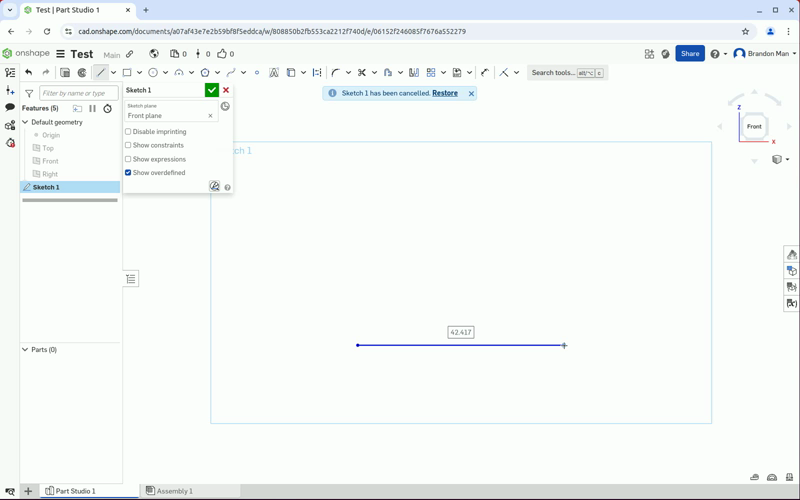
mouse_move(564, 221)
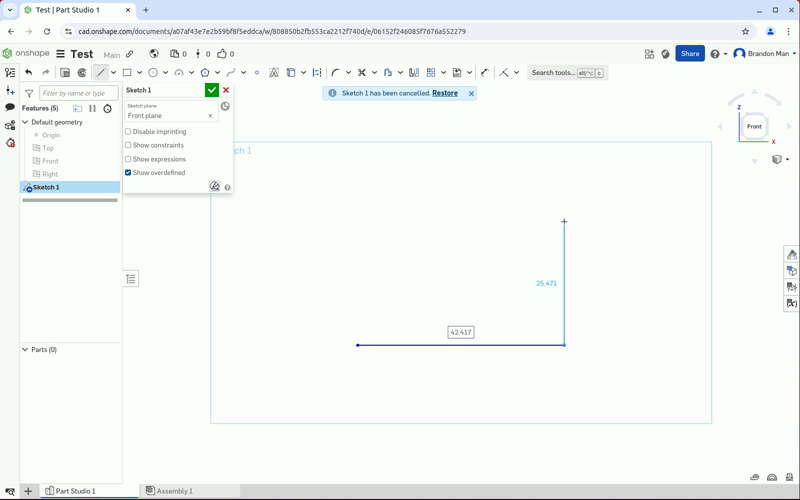
click(564, 221)
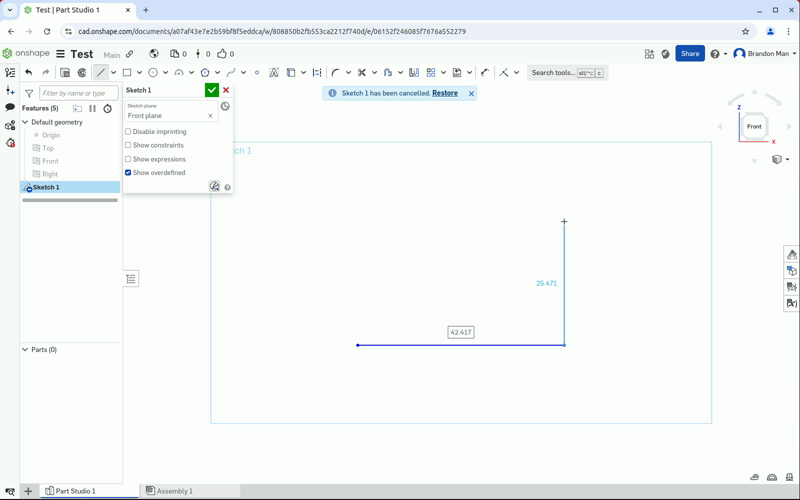
key_up(shift)
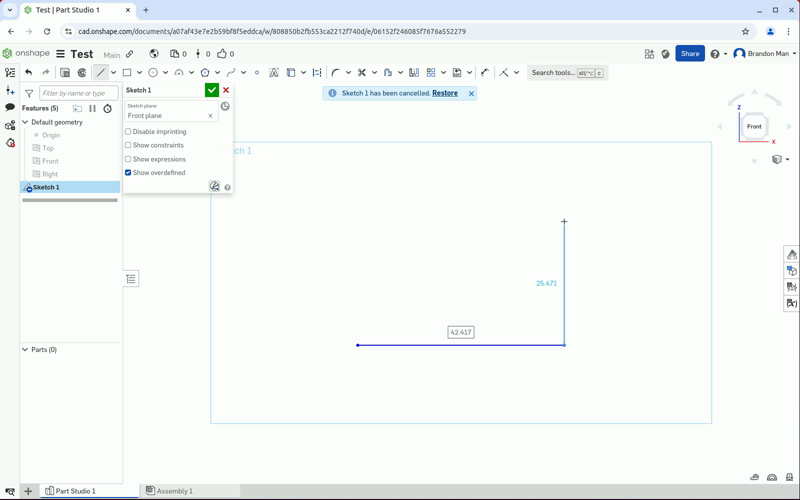
key_down(shift)
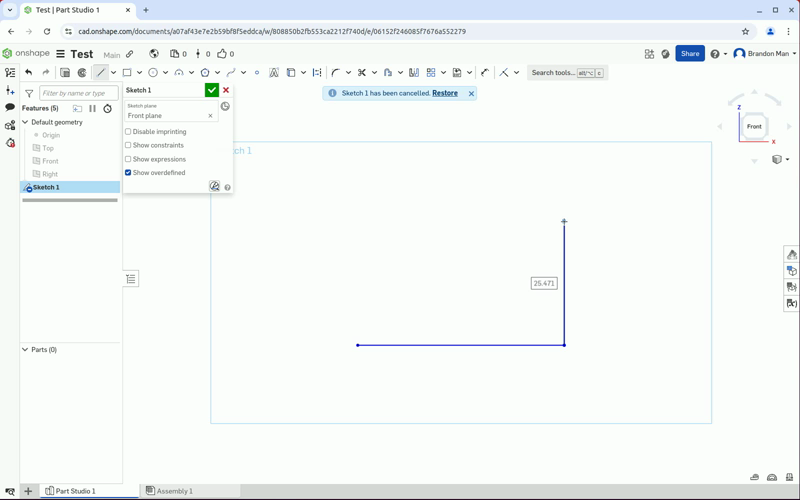
mouse_move(357, 221)
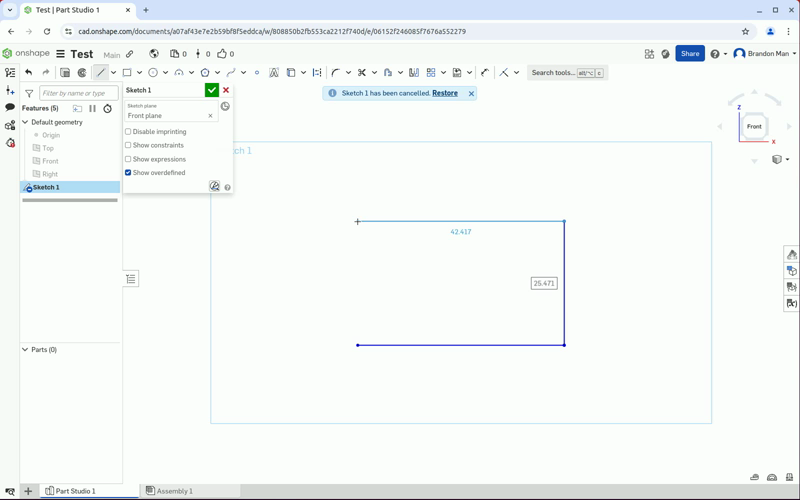
click(357, 221)
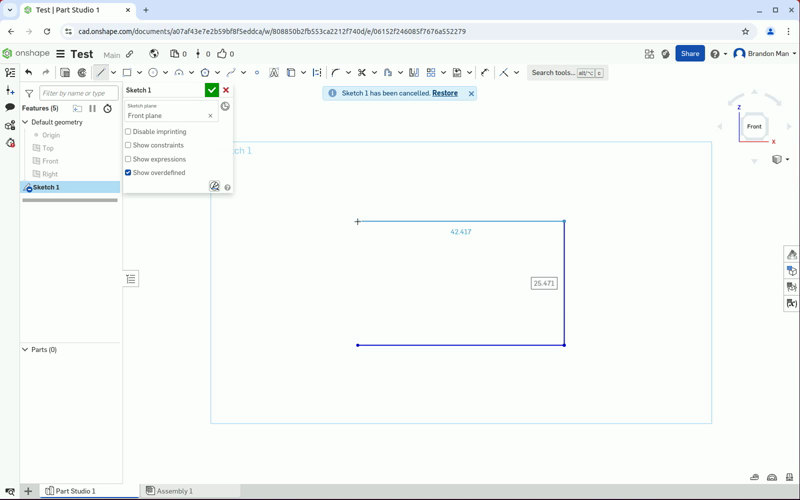
key_up(shift)
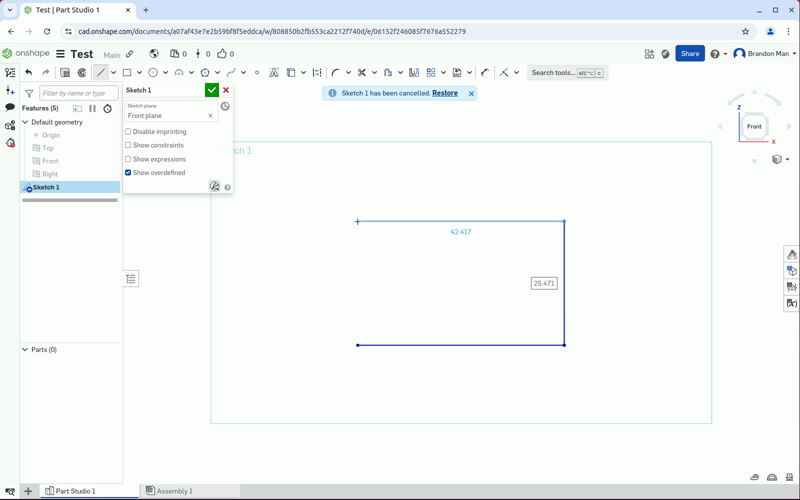
key_down(shift)
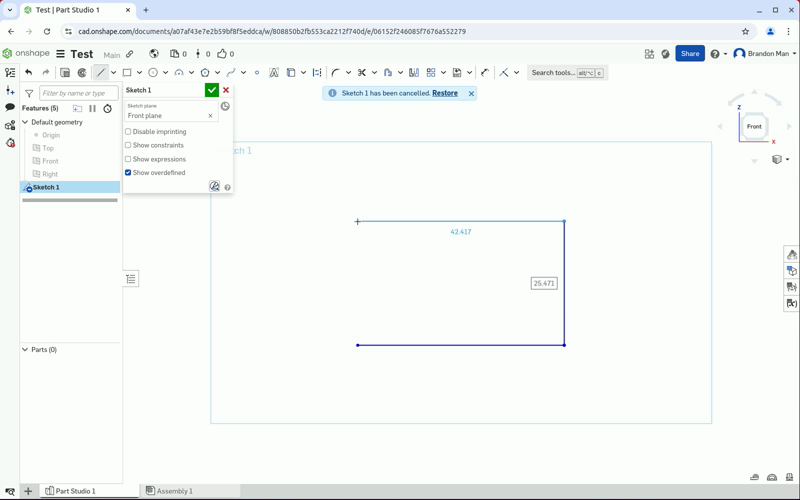
mouse_move(357, 345)
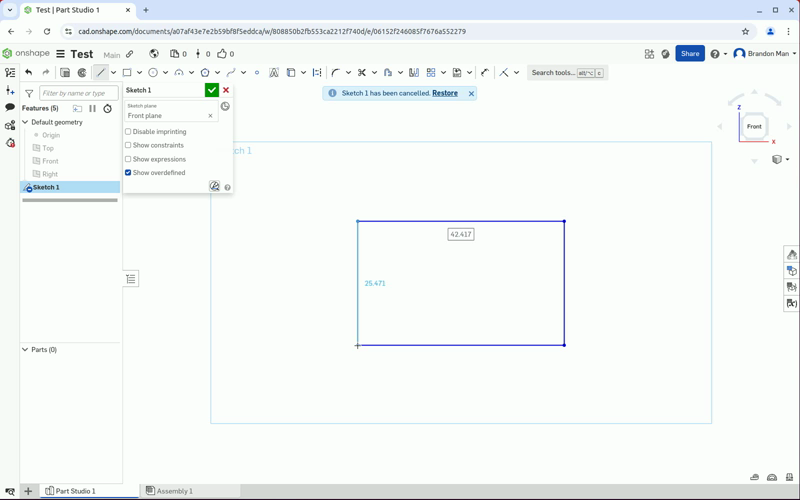
key_up(shift)
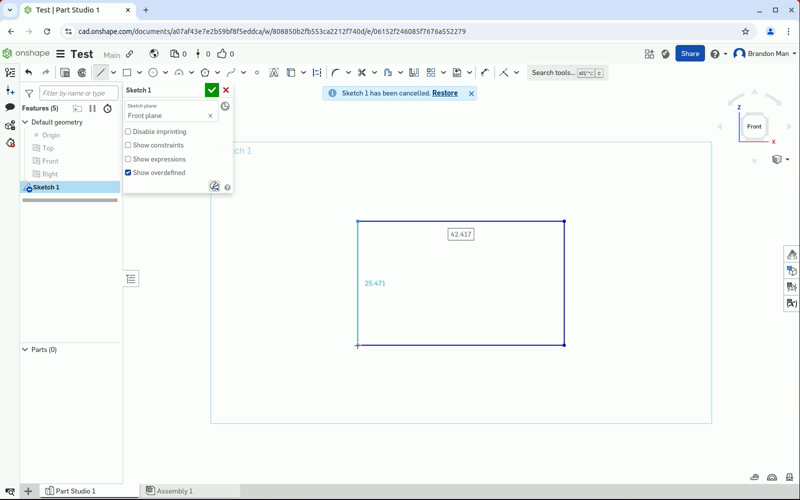
click(357, 345)
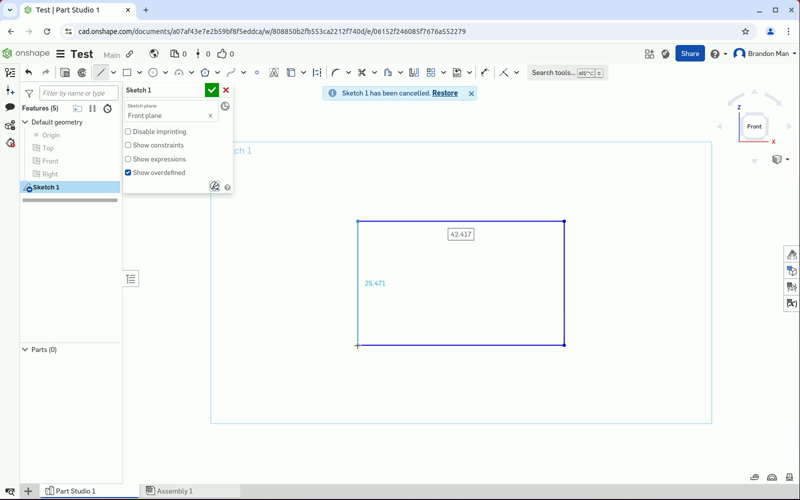
key(esc)
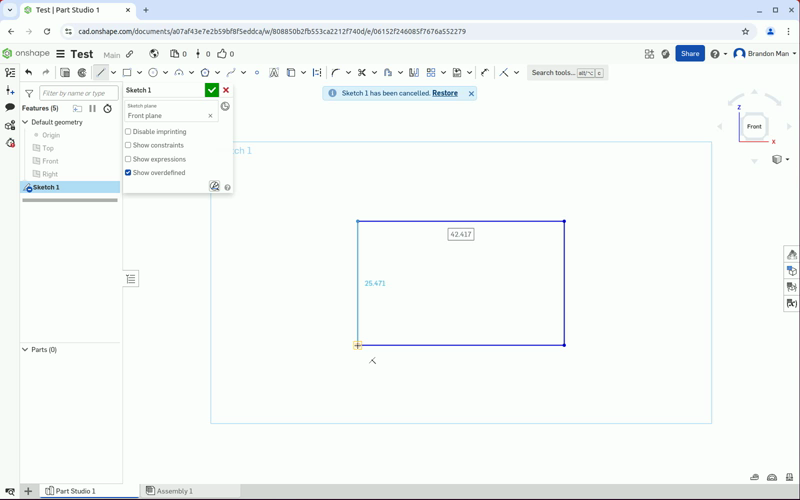
mouse_move(540, 268)
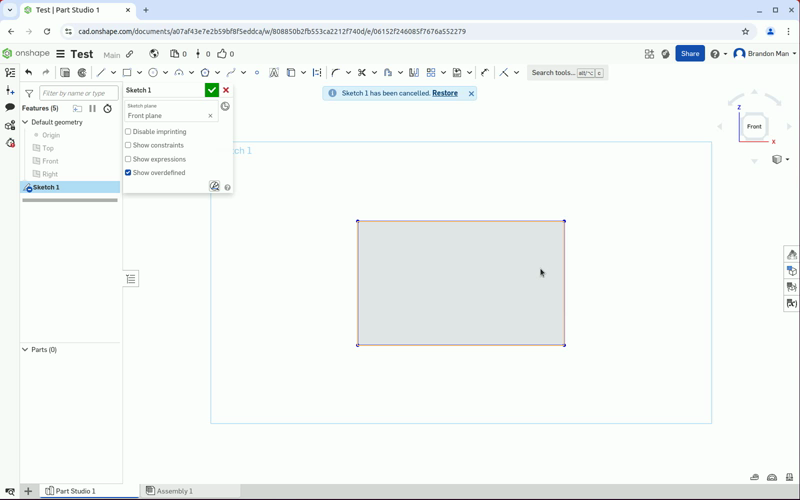
click(540, 268)
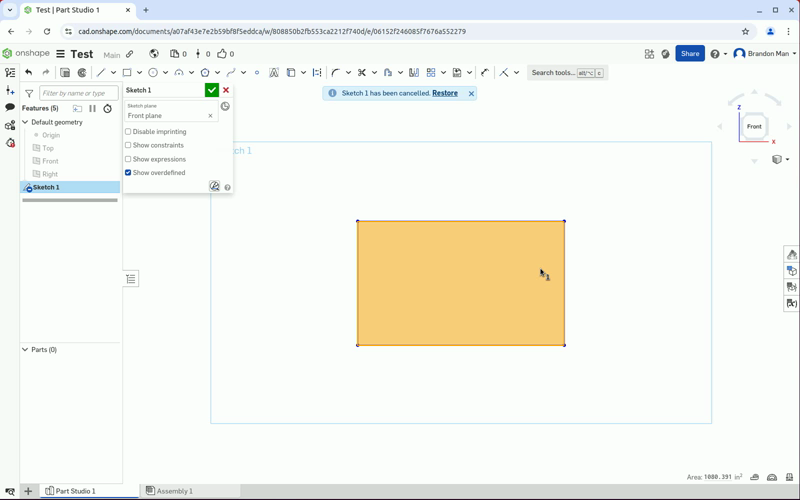
mouse_move(73, 352)
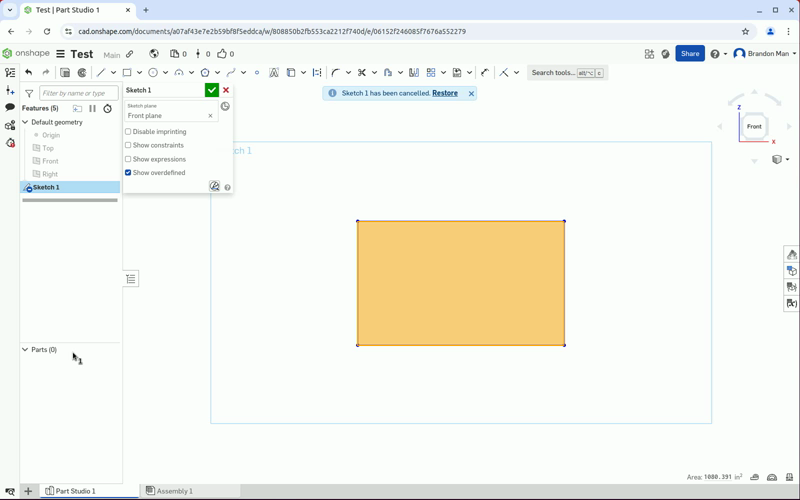
key(shift+y)
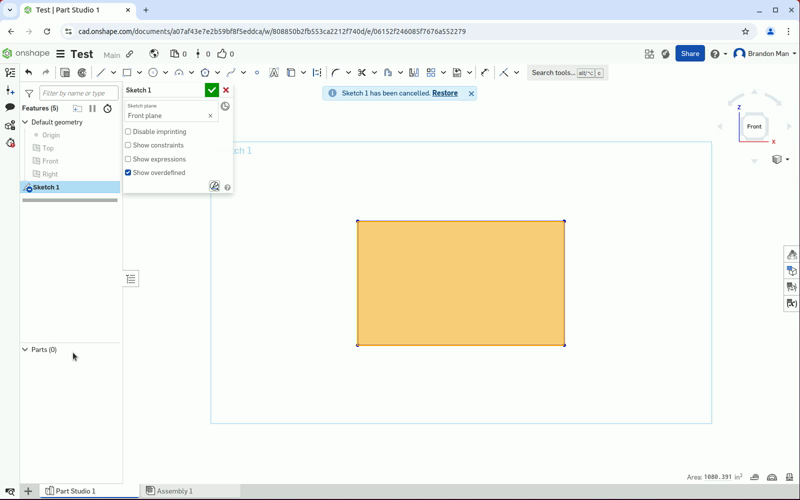
key(shift+e)
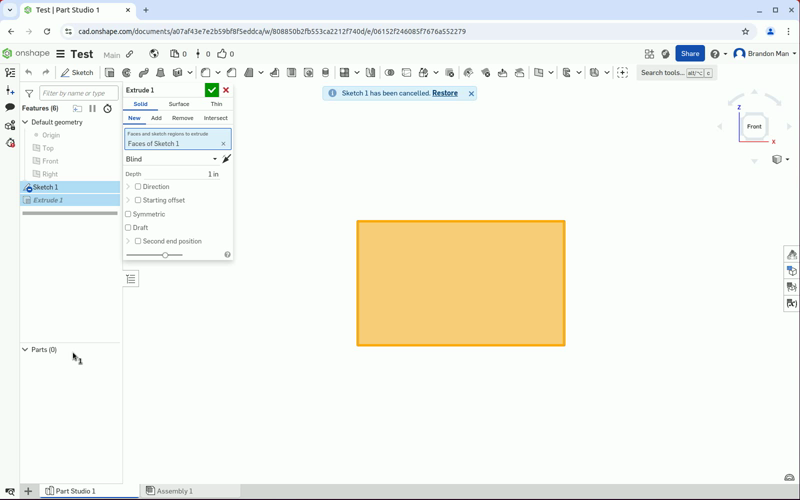
mouse_move(143, 106)
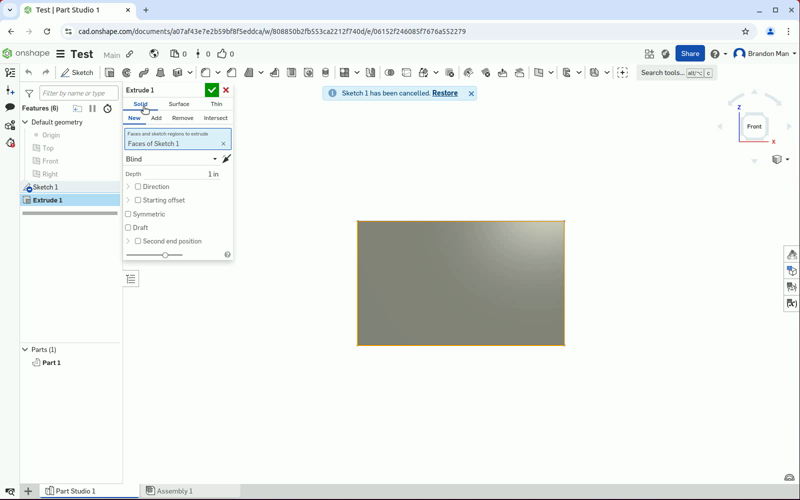
click(143, 106)
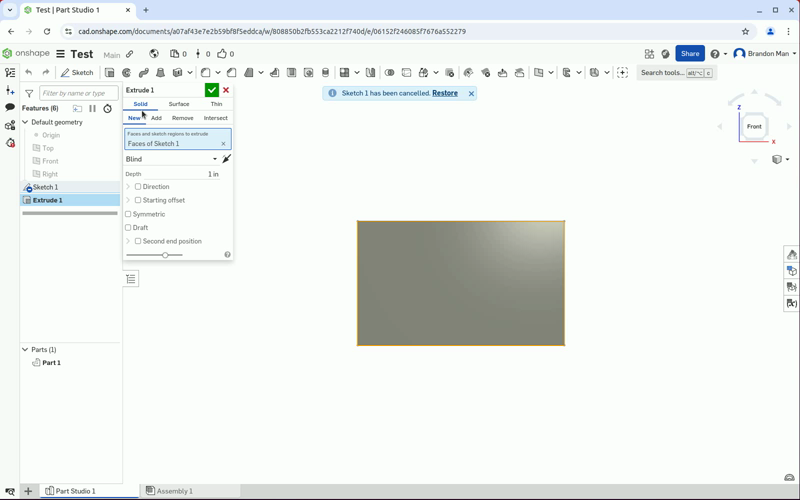
mouse_move(137, 120)
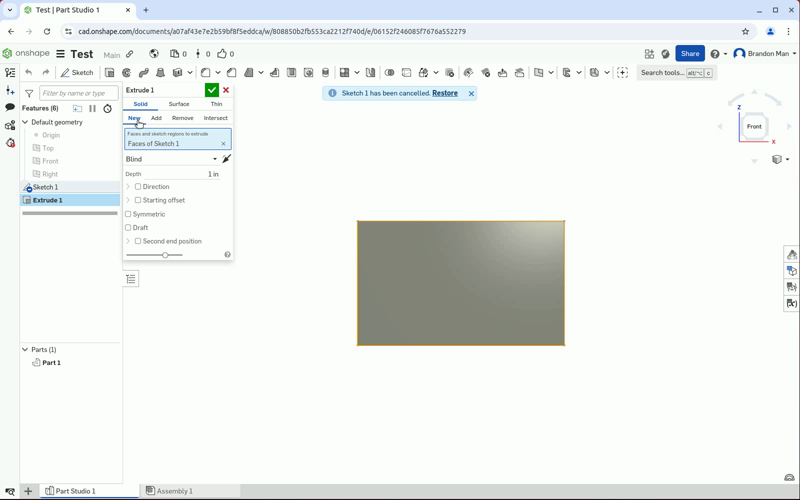
click(137, 120)
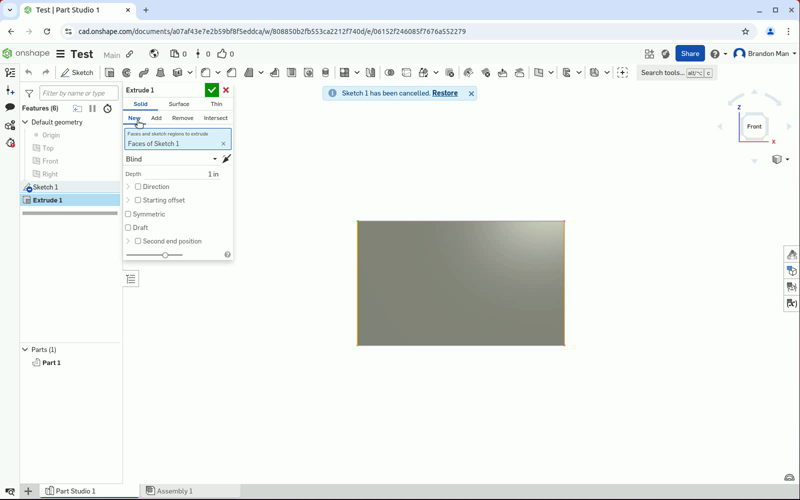
key(tab, 4)
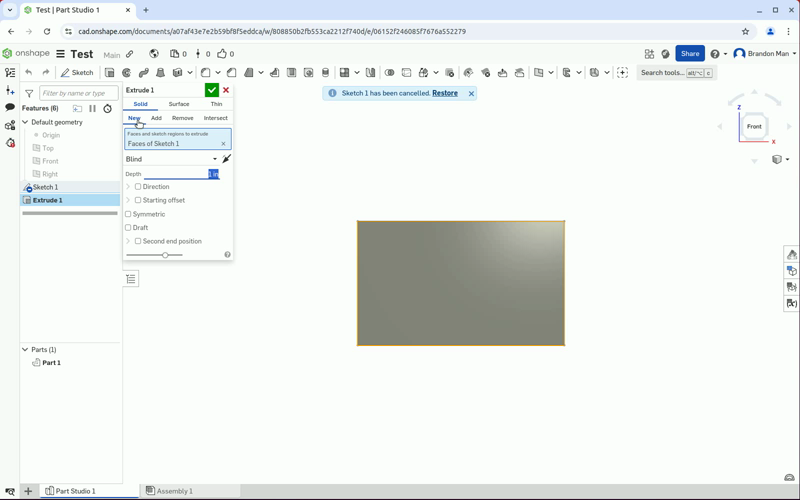
text(2.407)
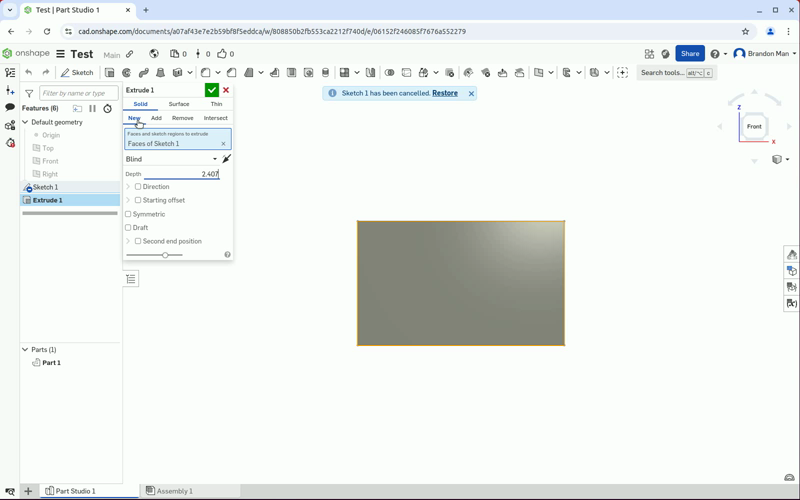
key(enter)
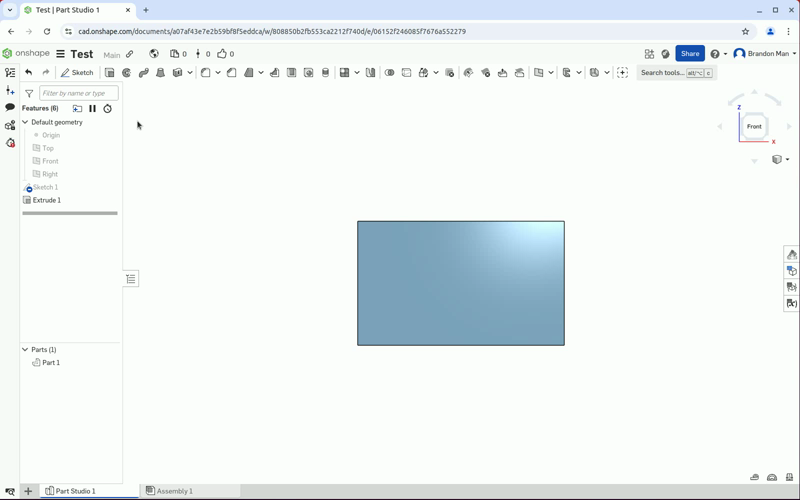
key(shift+h)
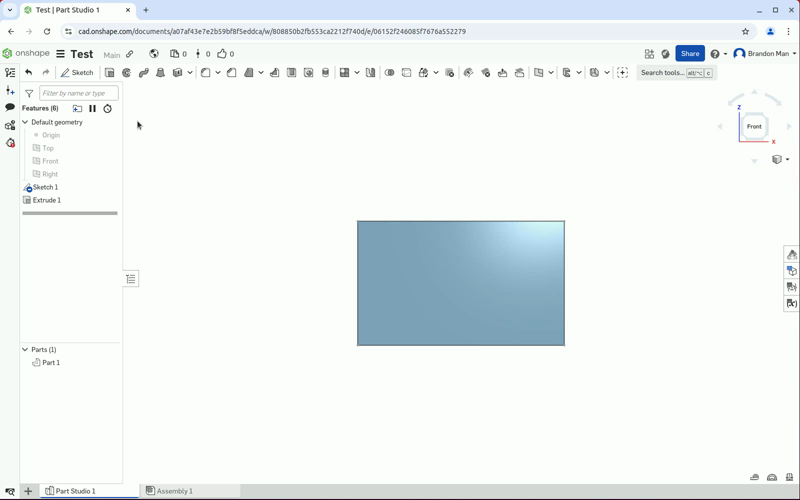
key(shift+h)
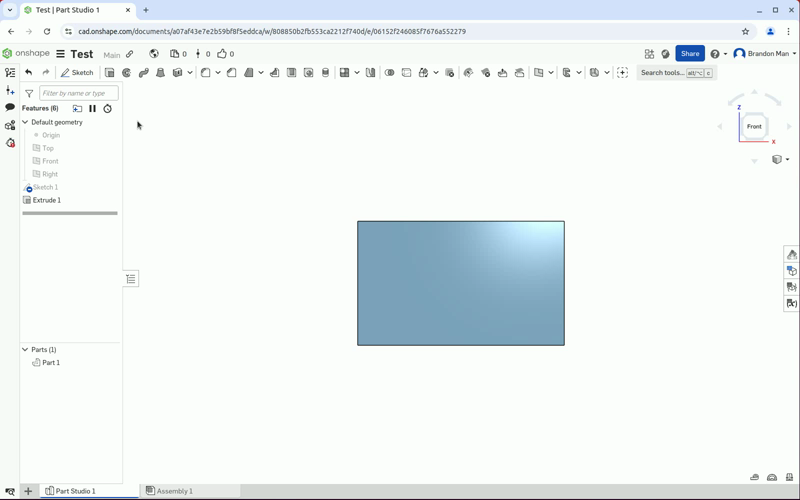
mouse_move(73, 189)
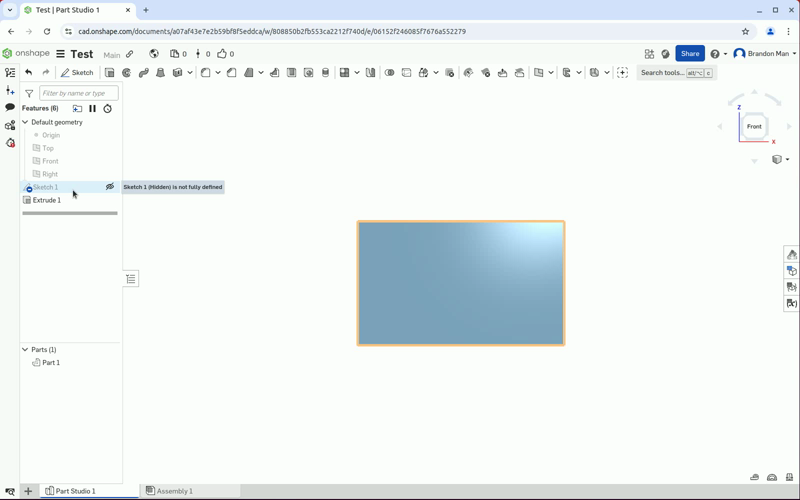
click(73, 189)
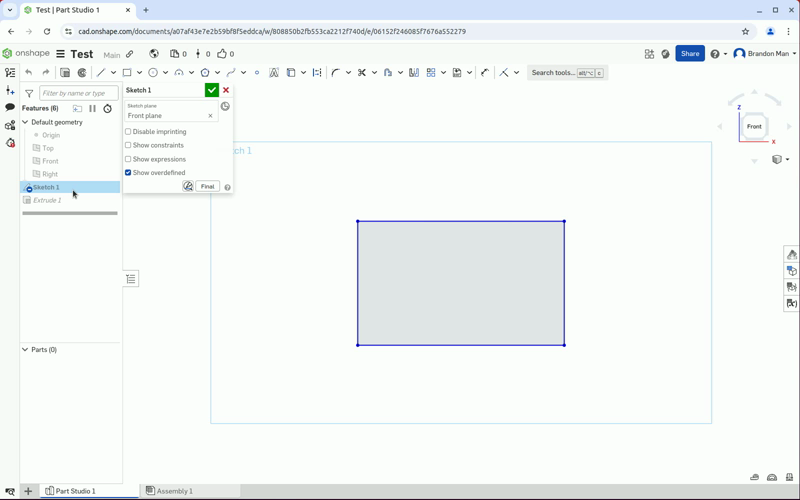
mouse_move(229, 92)
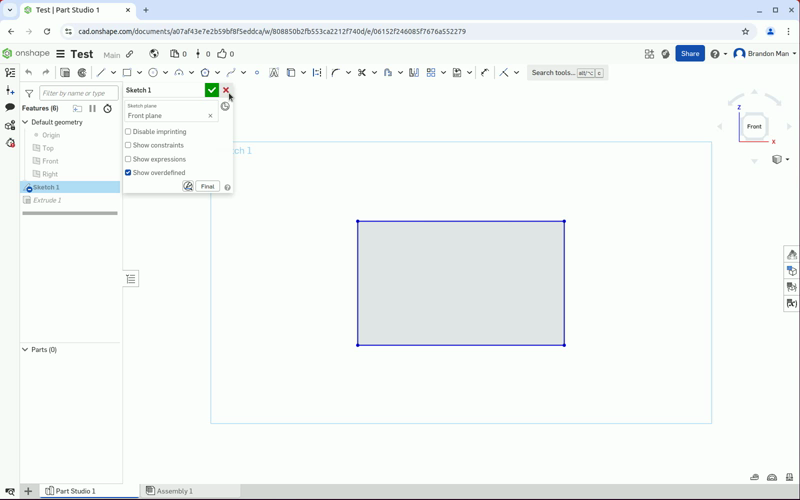
click(229, 92)
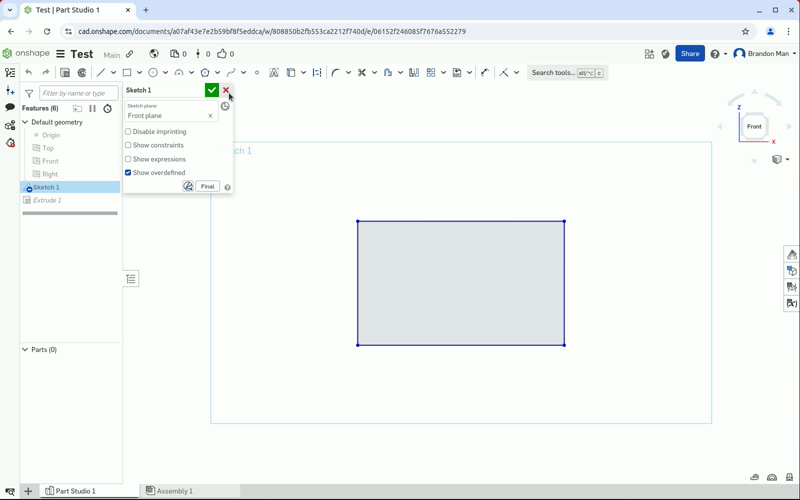
key(shift+s)
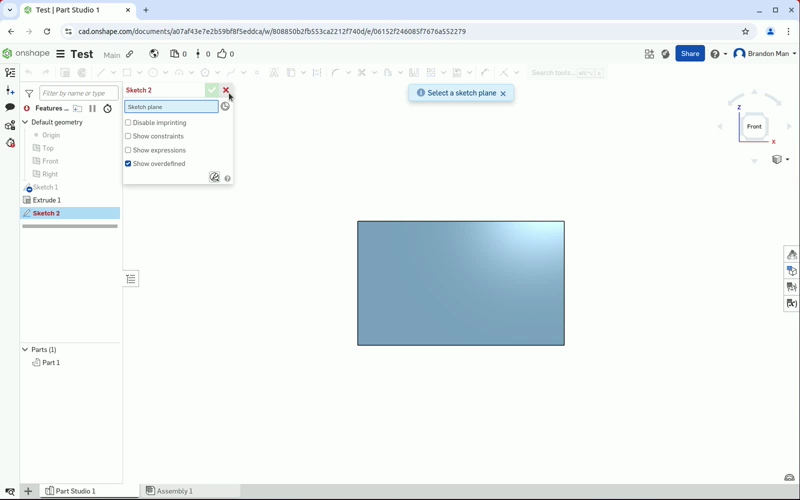
mouse_move(73, 163)
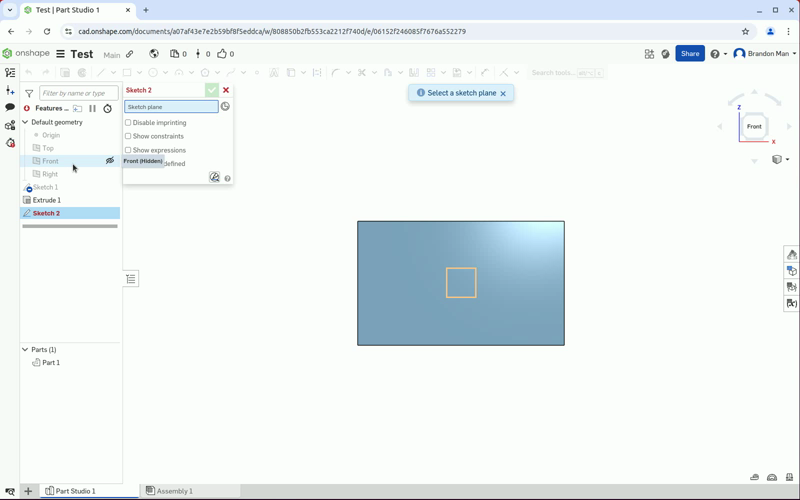
click(73, 163)
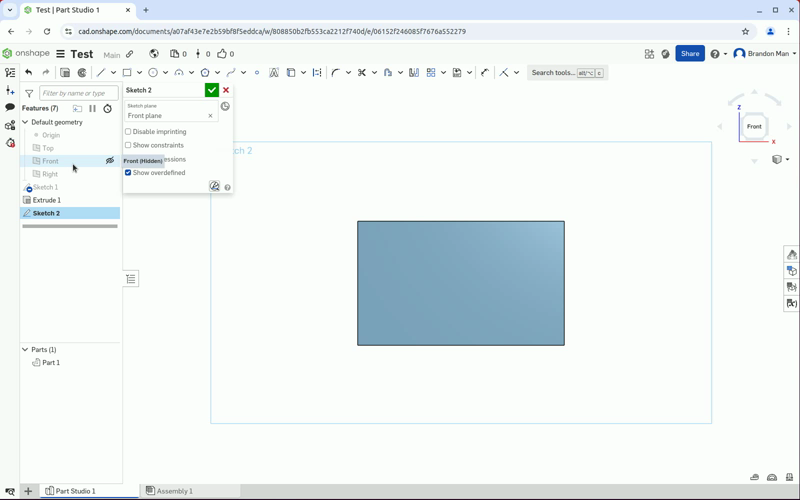
mouse_move(73, 352)
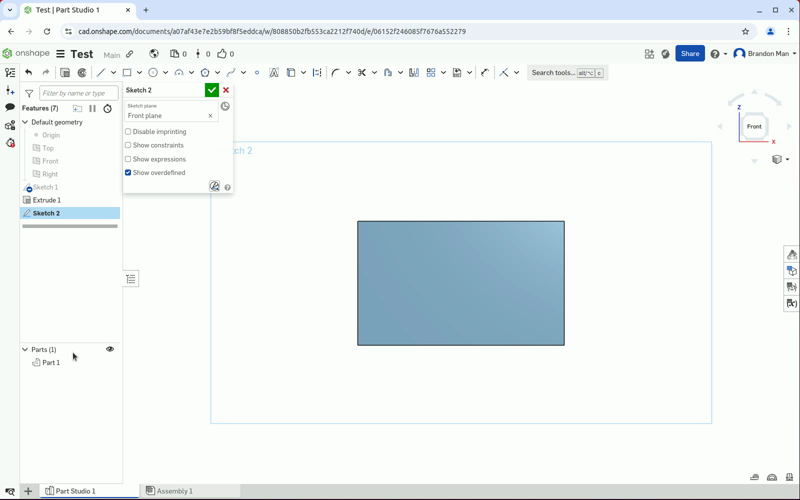
key(y)
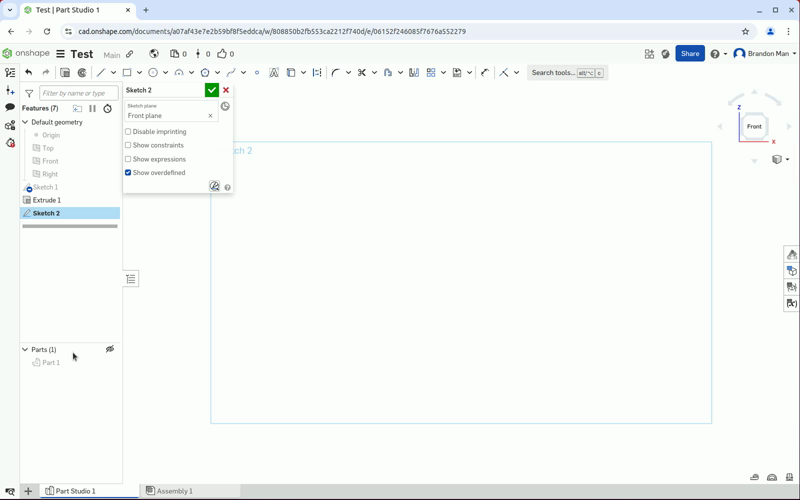
key(l)
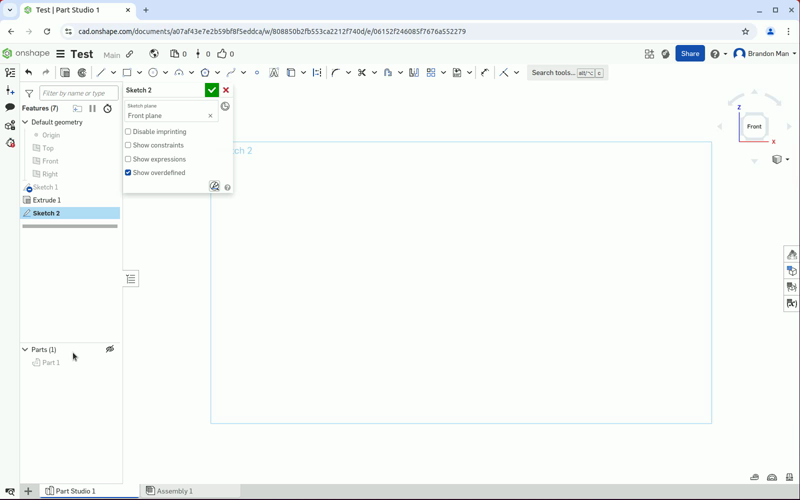
key_down(shift)
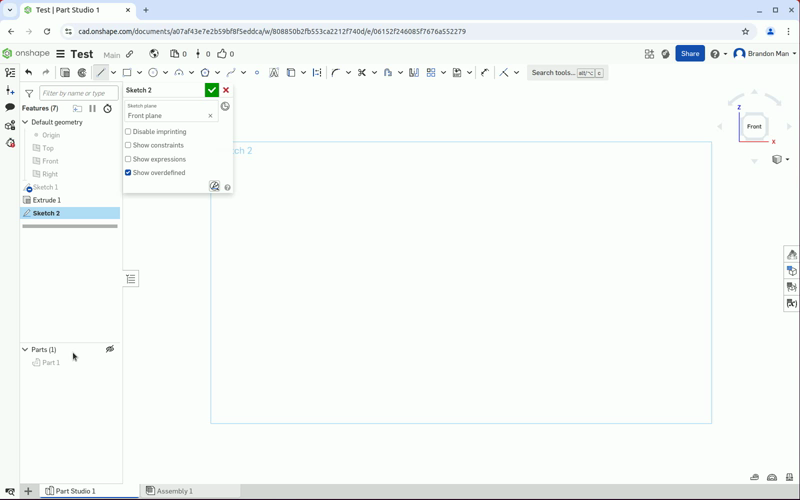
mouse_move(348, 354)
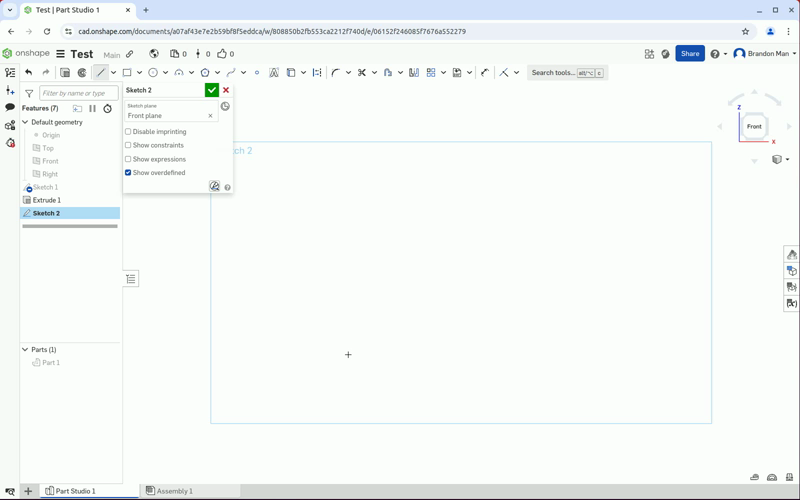
click(348, 354)
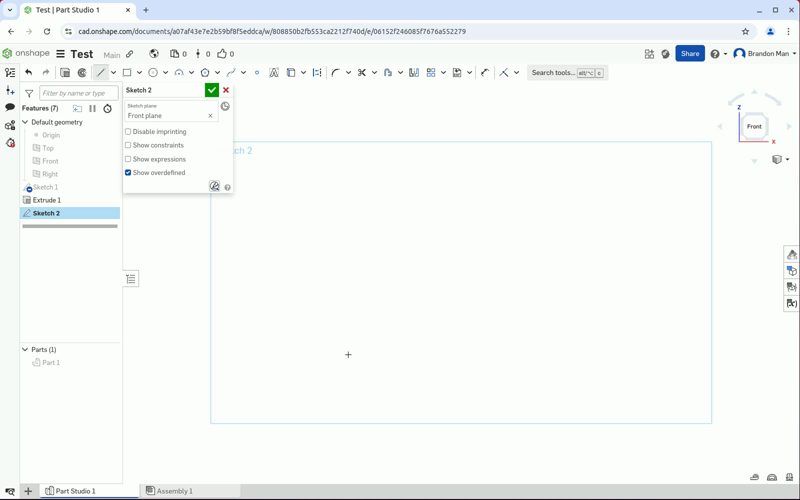
key_up(shift)
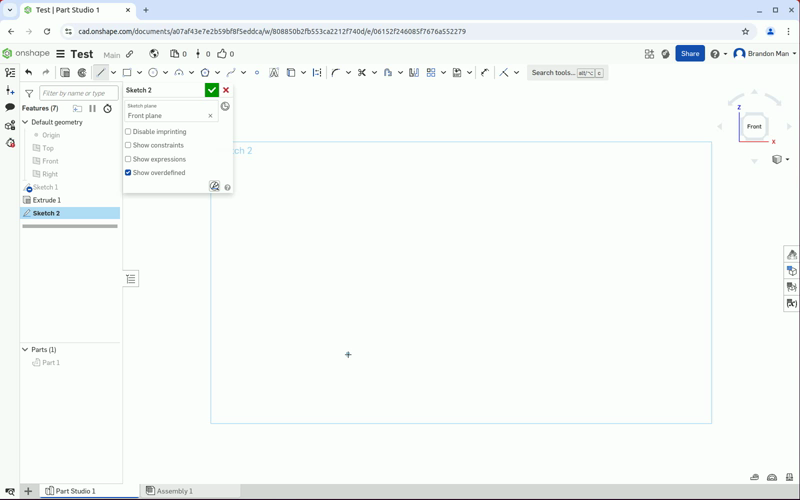
key_down(shift)
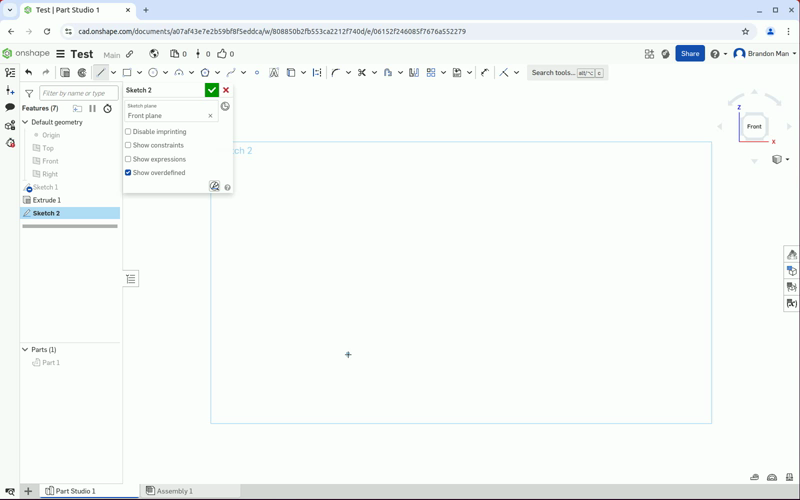
mouse_move(562, 354)
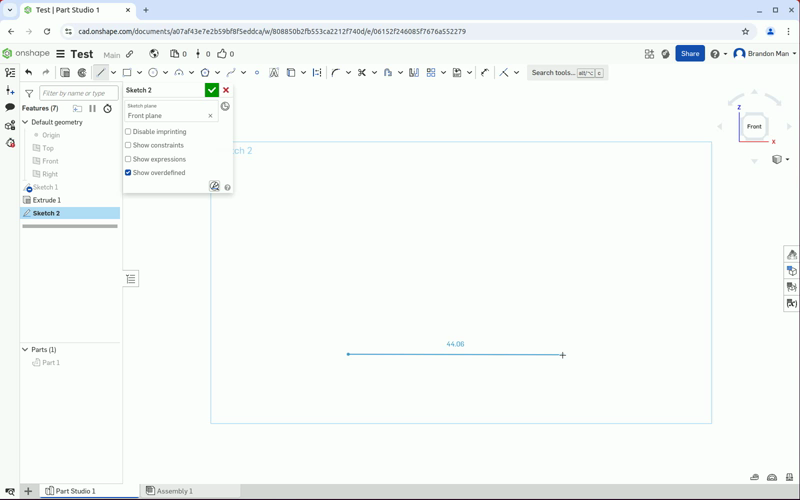
click(562, 354)
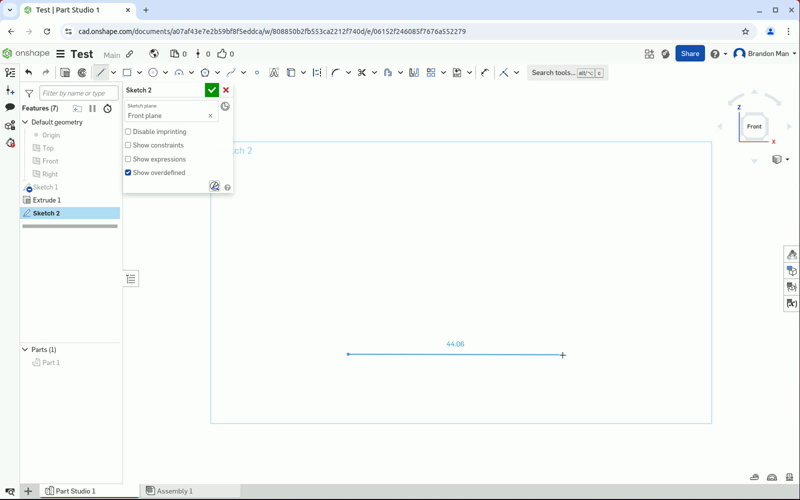
key_up(shift)
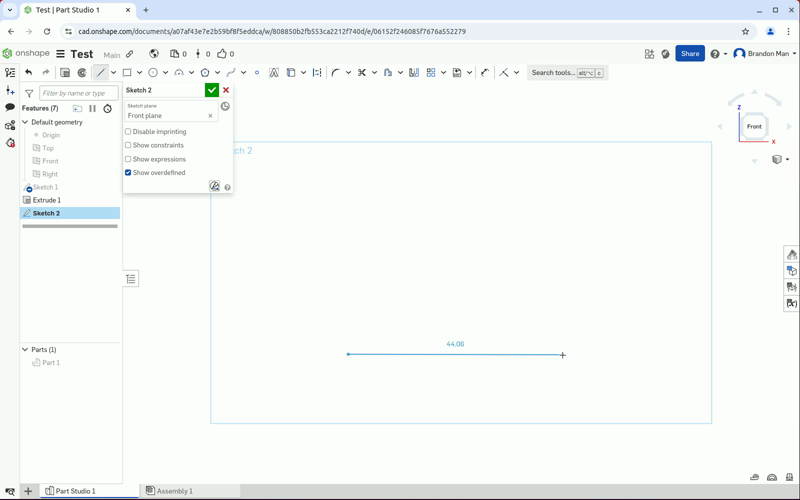
key_down(shift)
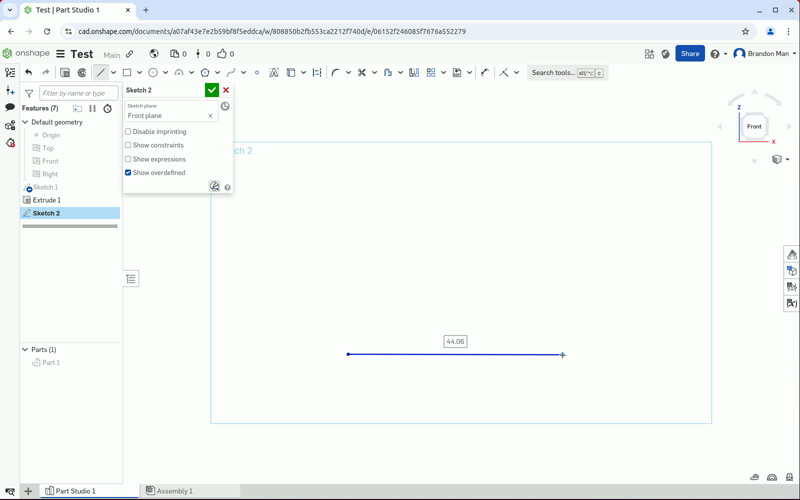
mouse_move(589, 354)
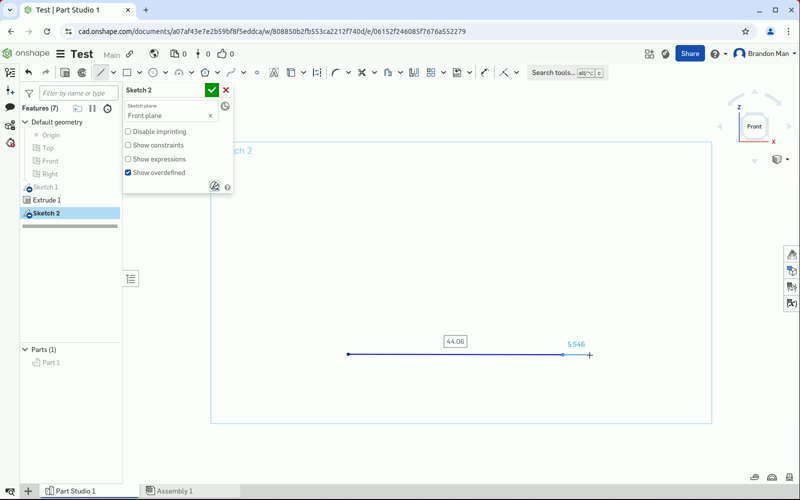
mouse_move(562, 345)
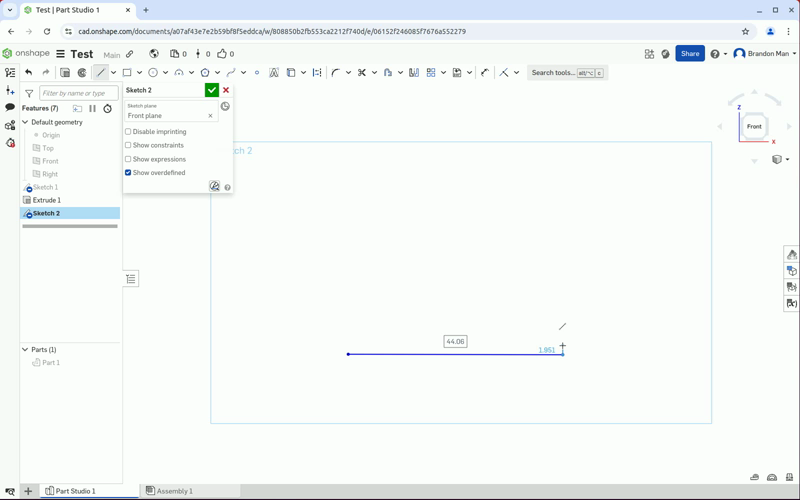
click(562, 345)
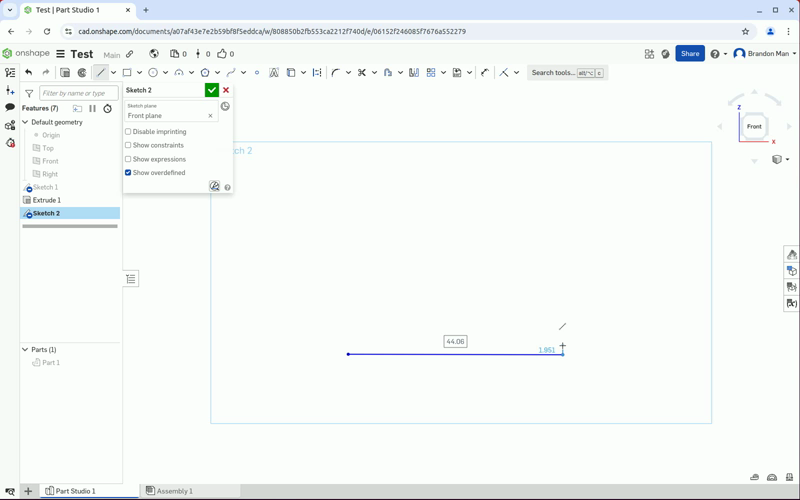
key_up(shift)
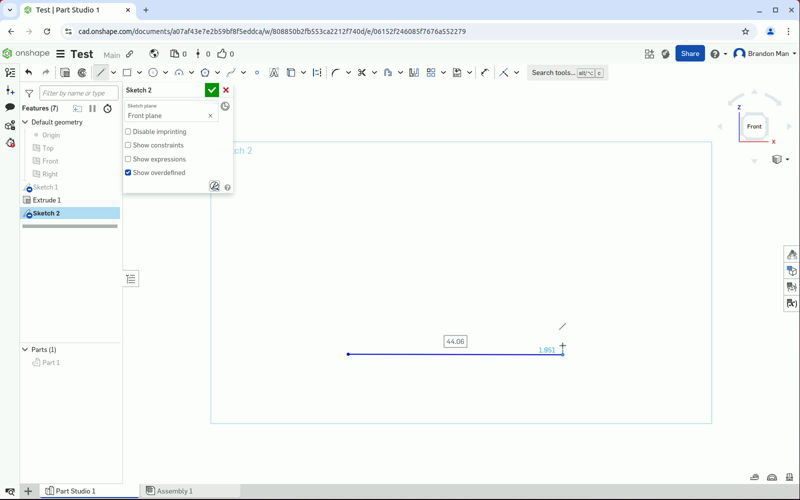
key_down(shift)
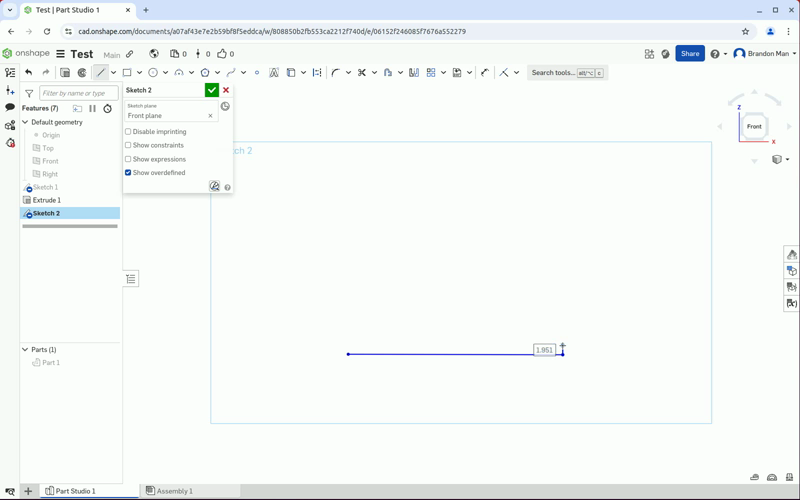
mouse_move(357, 345)
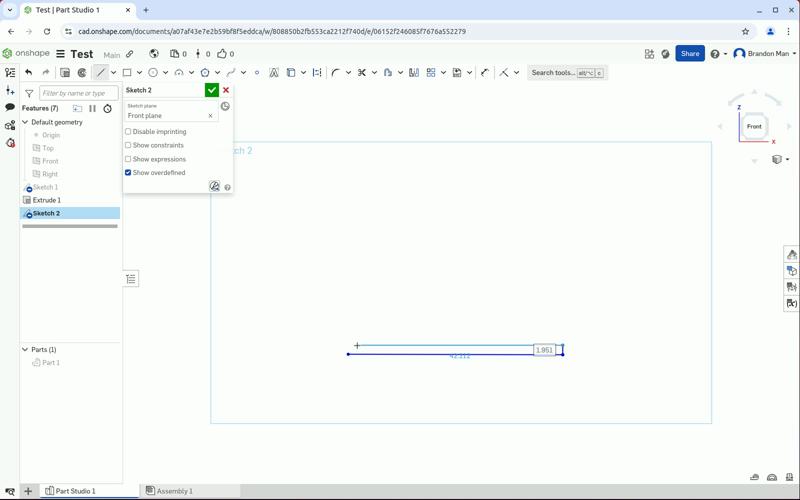
click(357, 345)
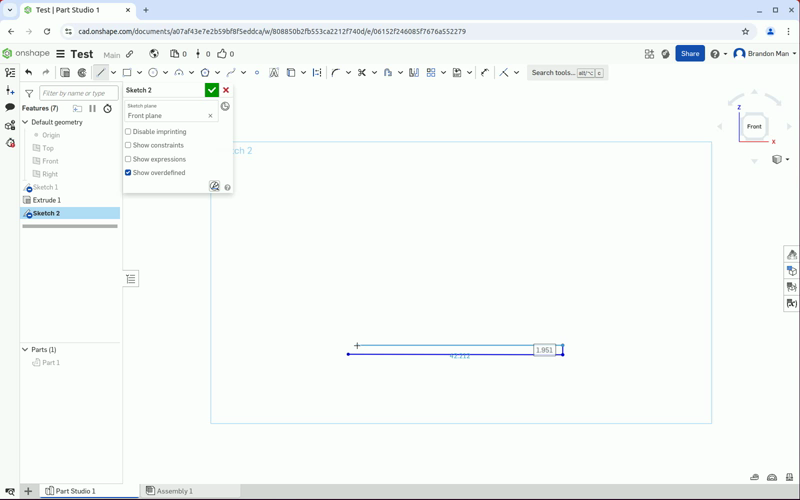
key_up(shift)
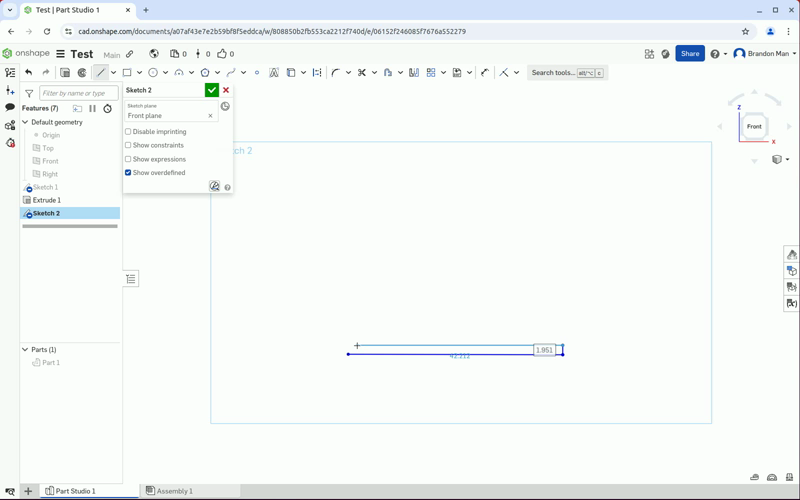
key_down(shift)
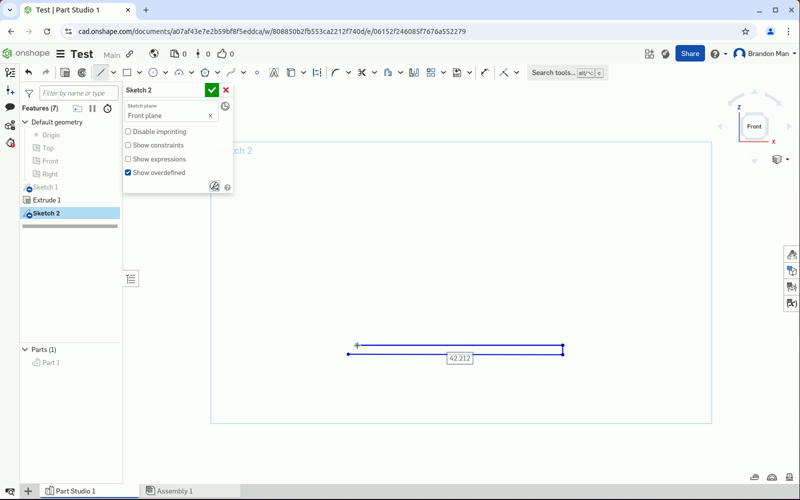
mouse_move(357, 221)
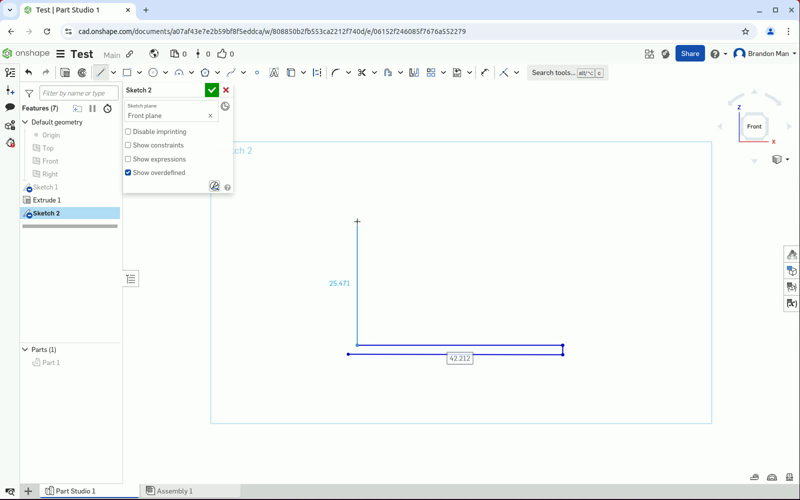
click(357, 221)
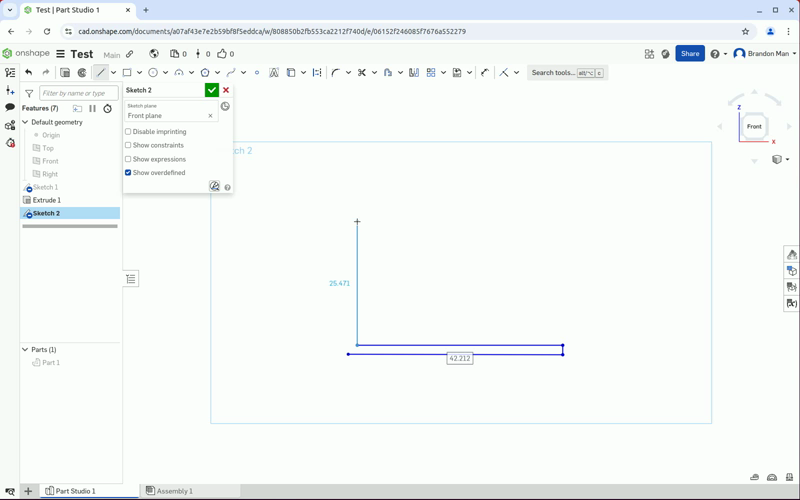
key_up(shift)
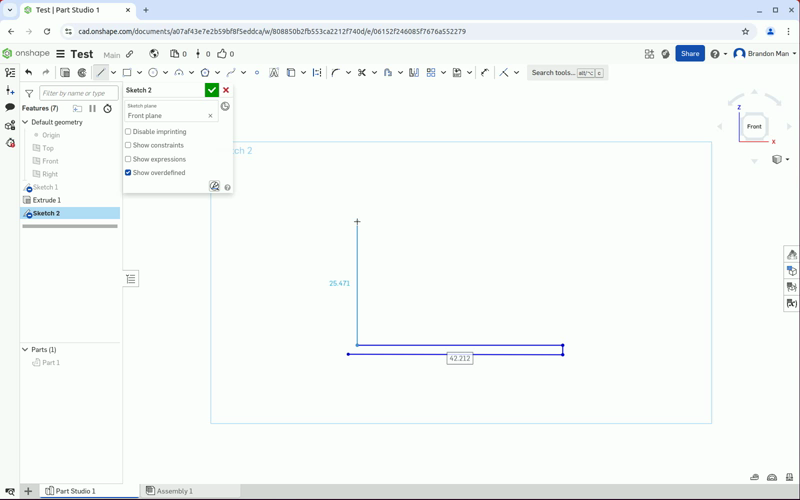
key_down(shift)
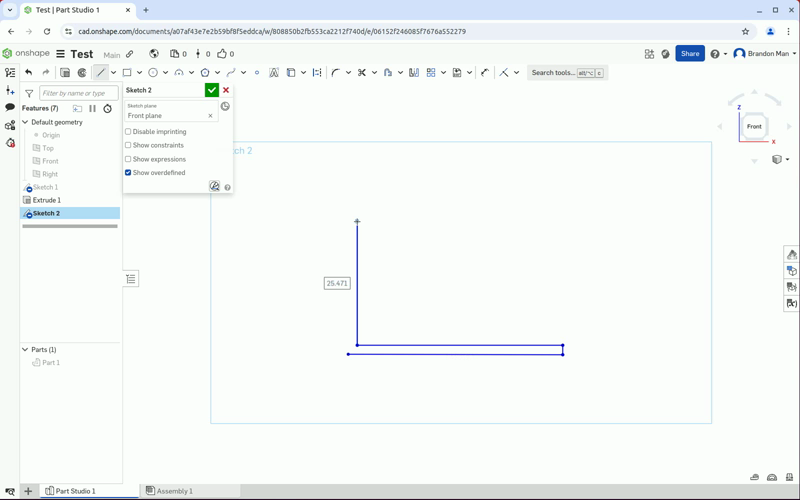
mouse_move(562, 221)
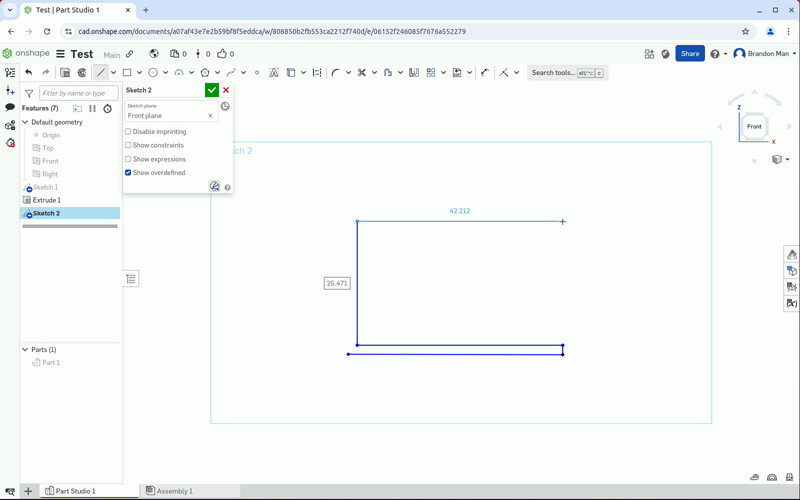
click(562, 221)
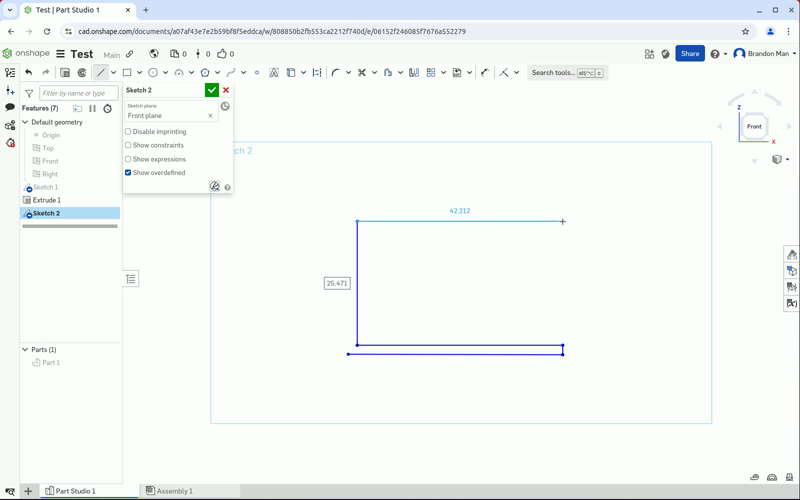
key_up(shift)
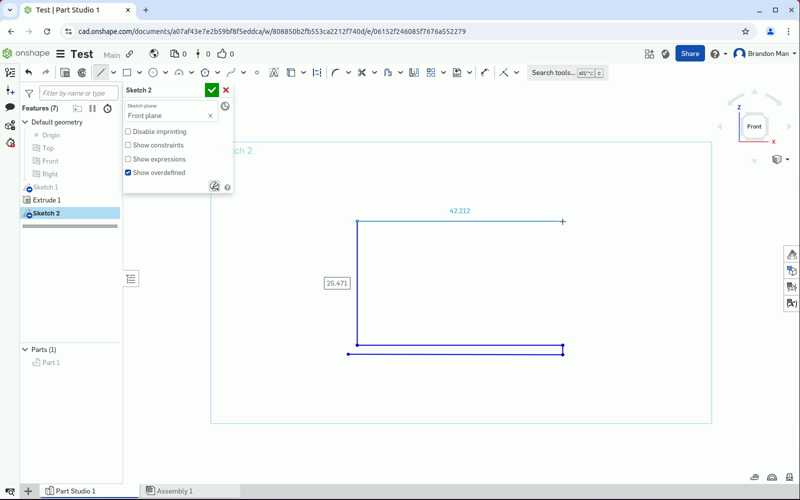
key_down(shift)
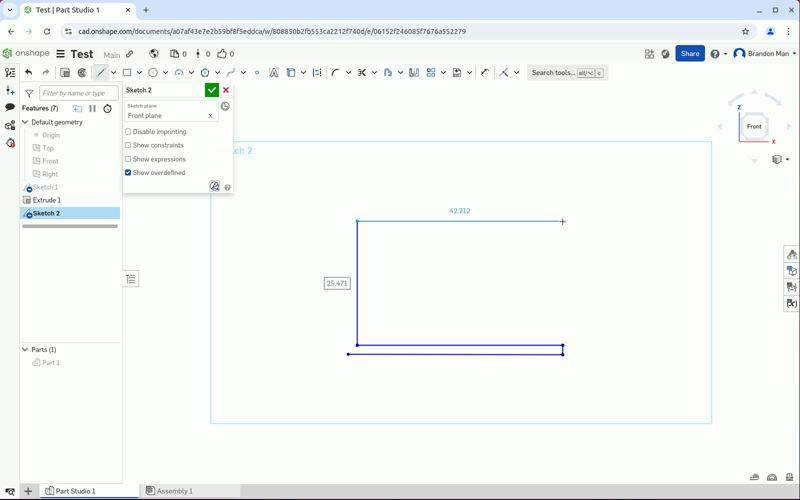
mouse_move(589, 221)
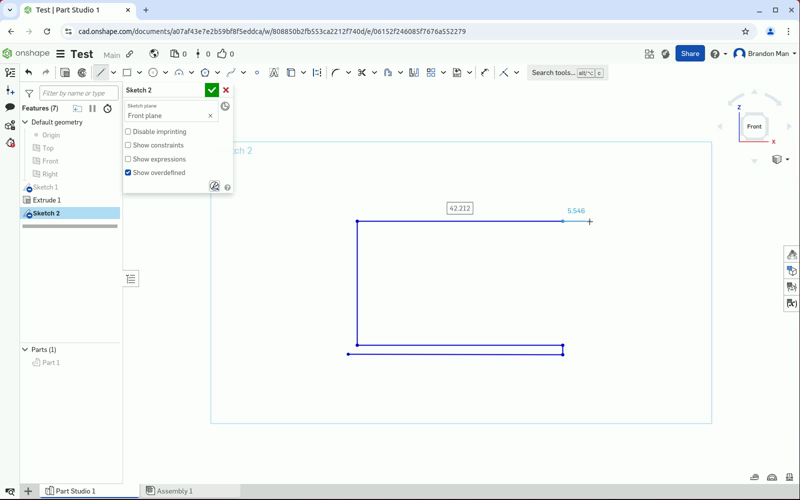
mouse_move(562, 214)
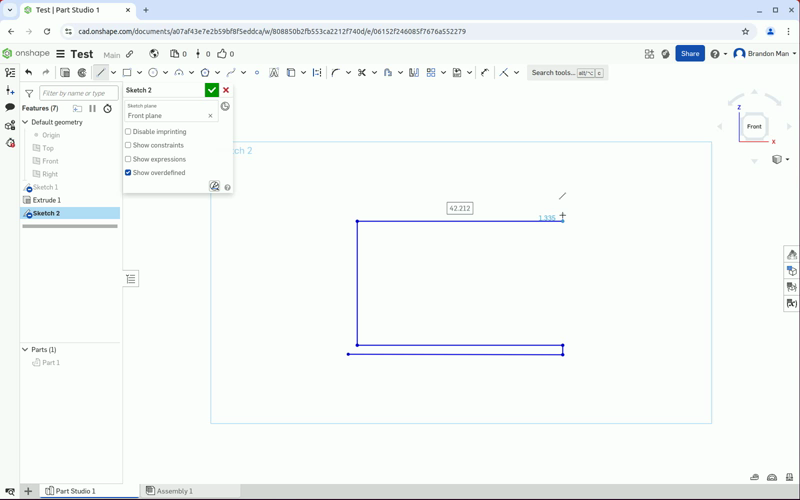
scroll(6)
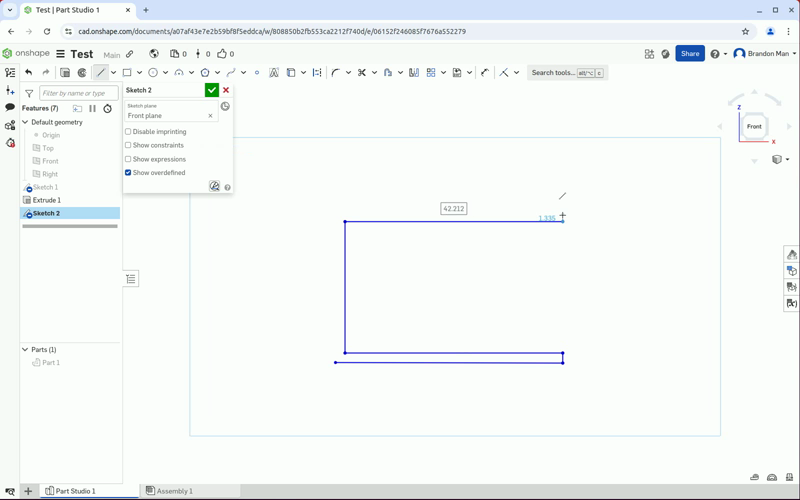
scroll(6)
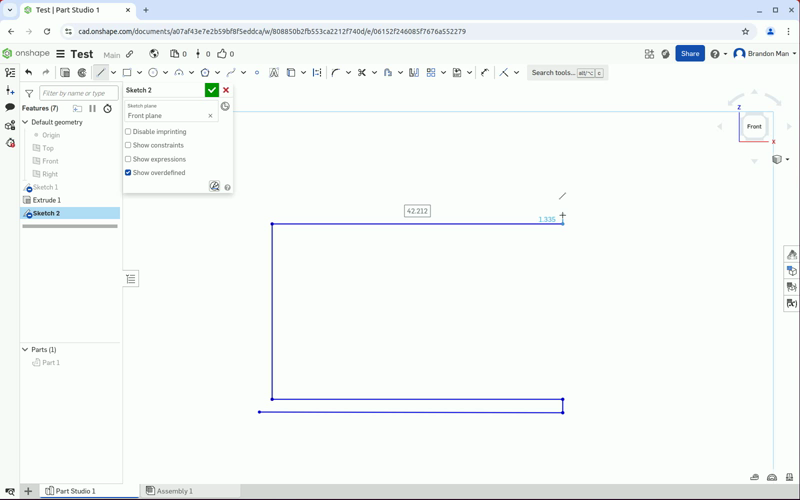
scroll(6)
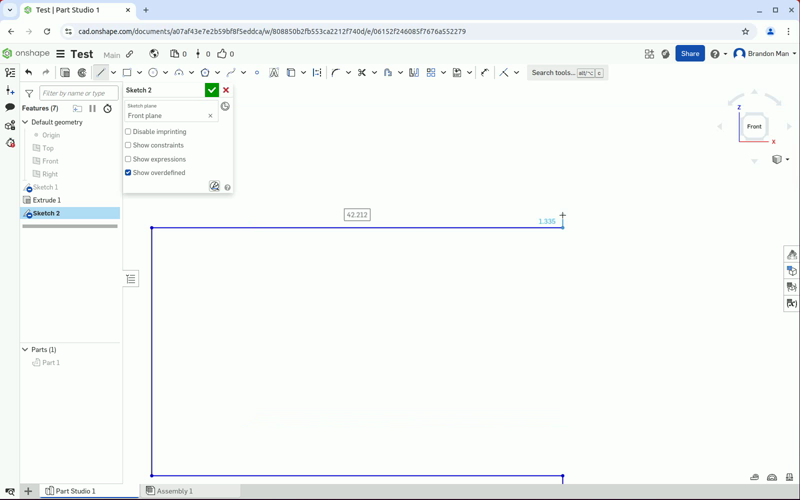
scroll(6)
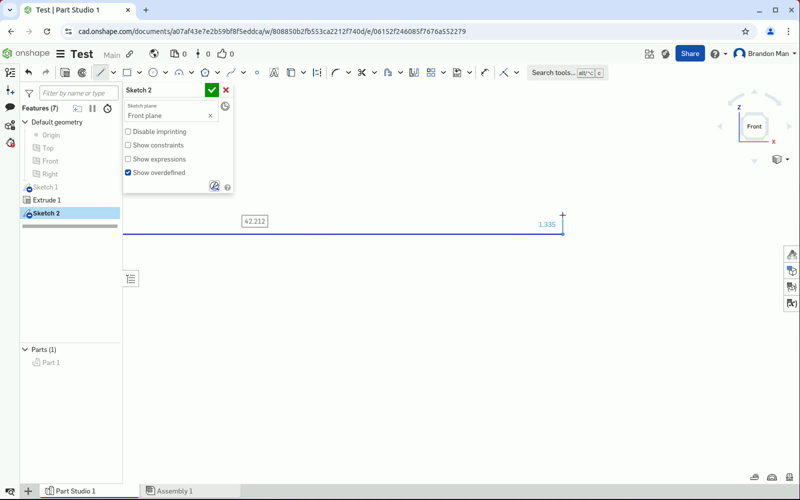
scroll(6)
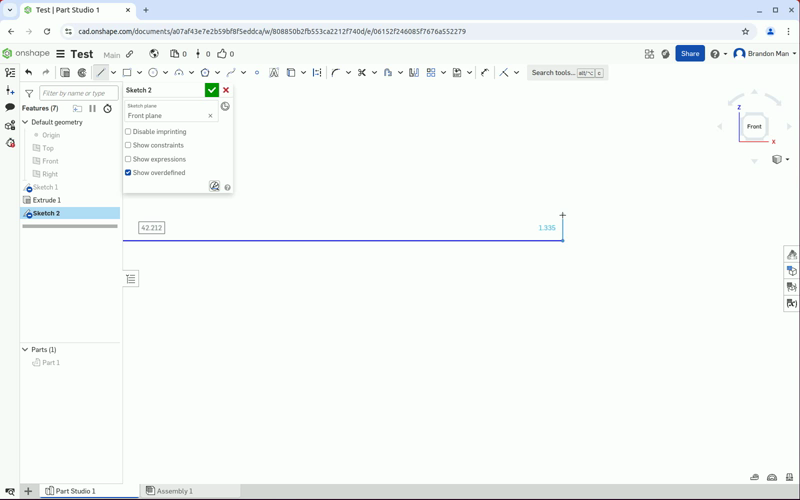
scroll(6)
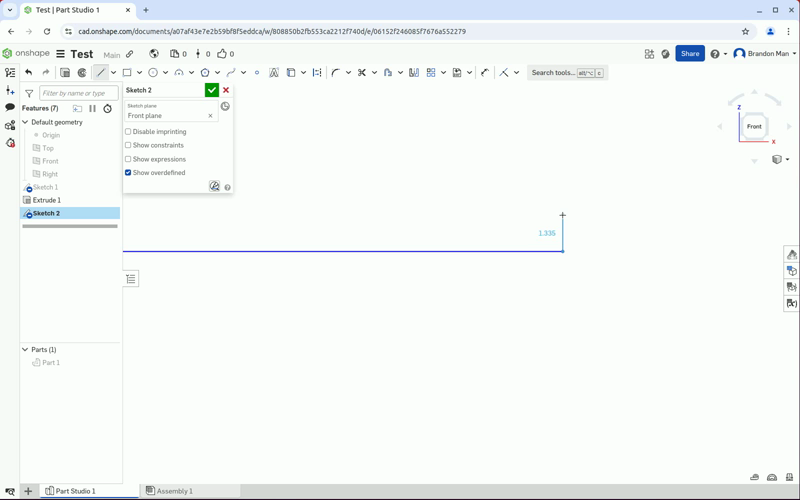
scroll(6)
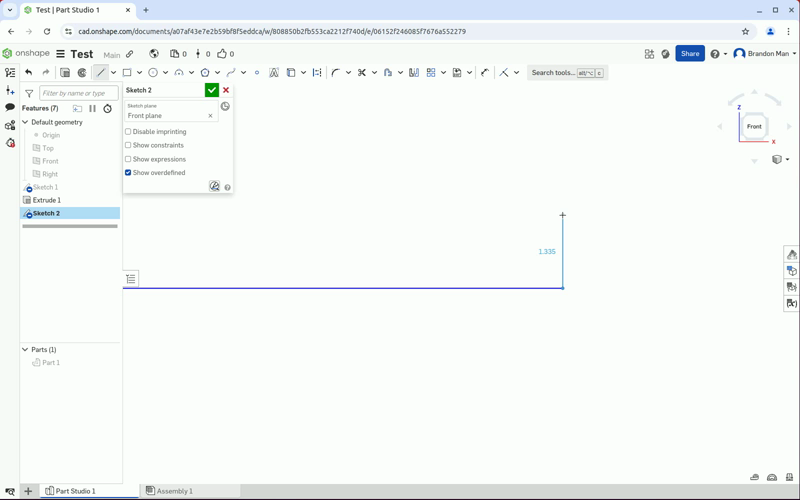
click(562, 214)
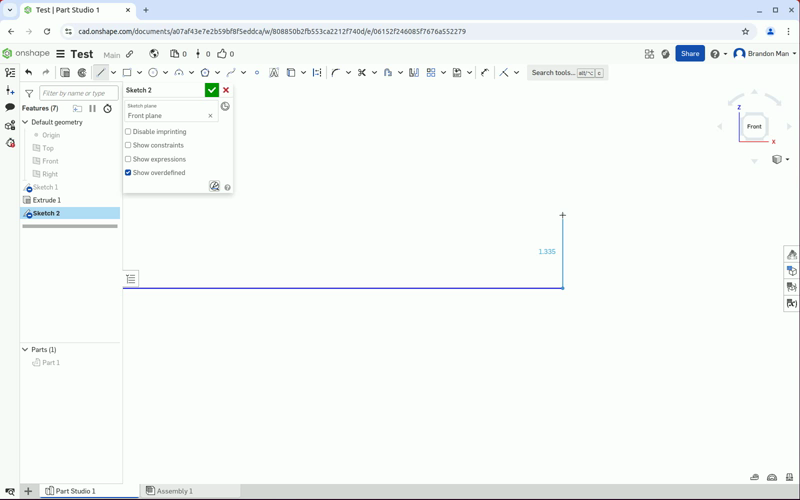
scroll(-6)
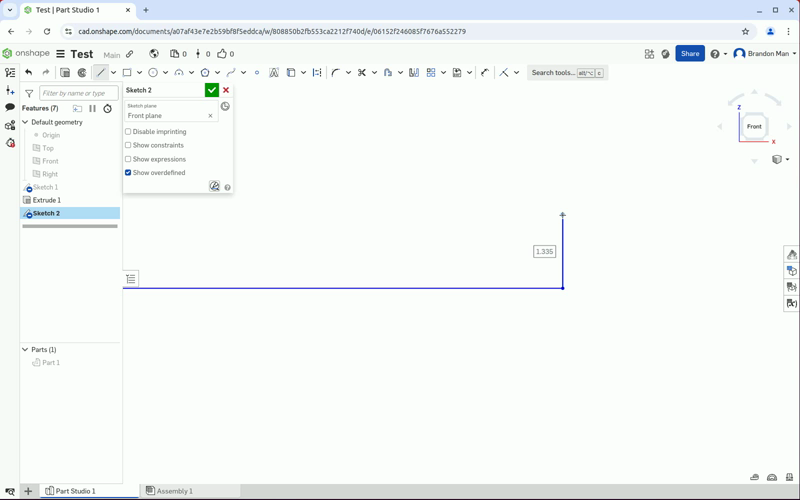
scroll(-6)
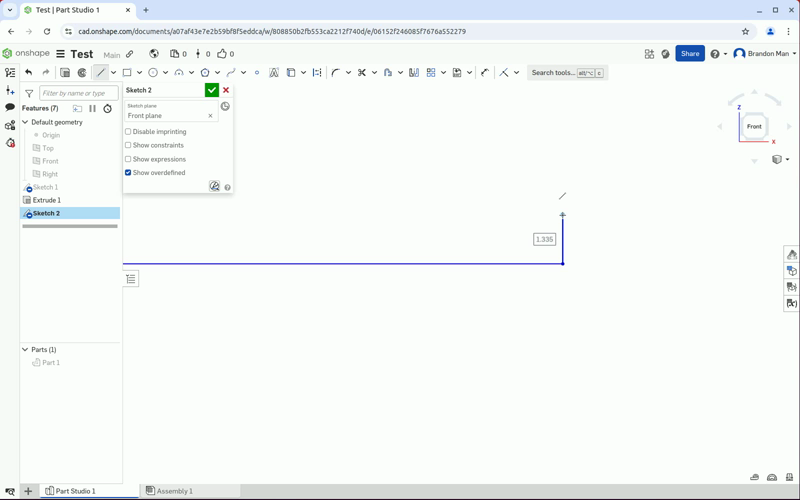
scroll(-6)
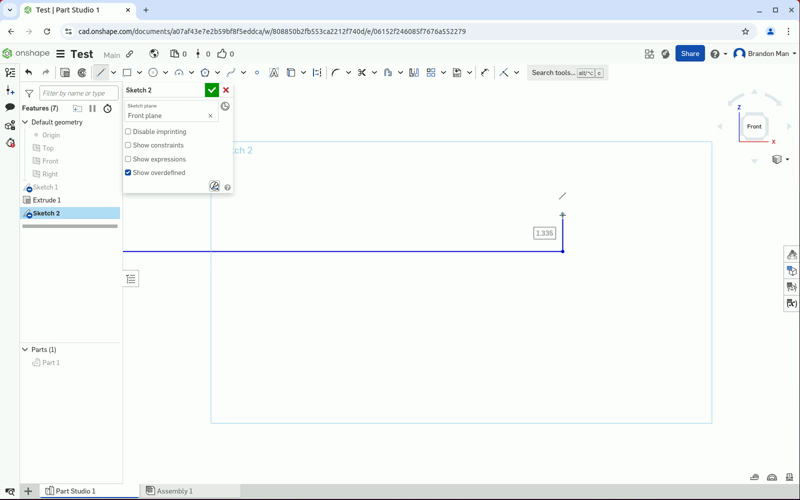
scroll(-6)
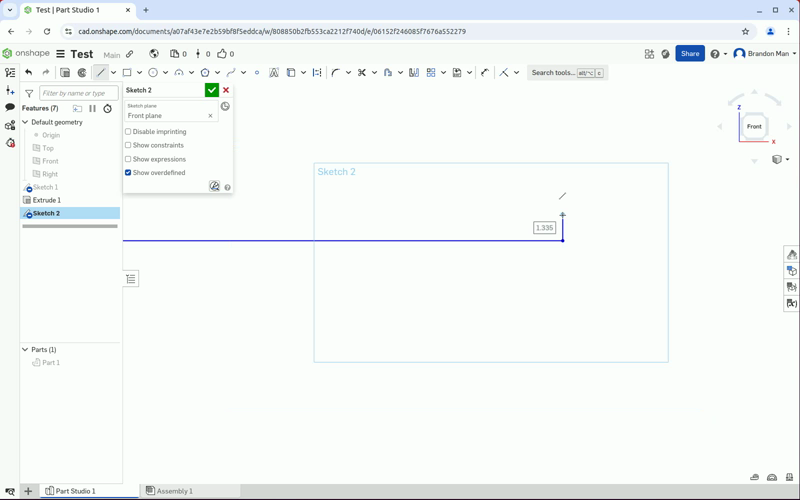
scroll(-6)
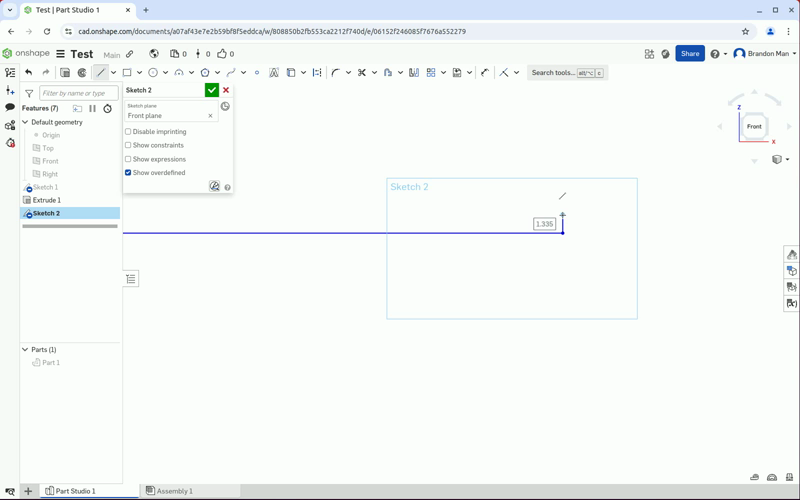
scroll(-6)
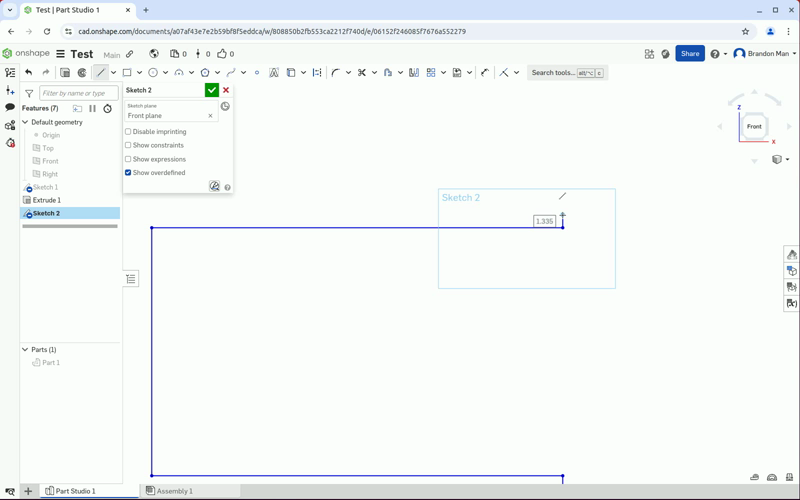
scroll(-6)
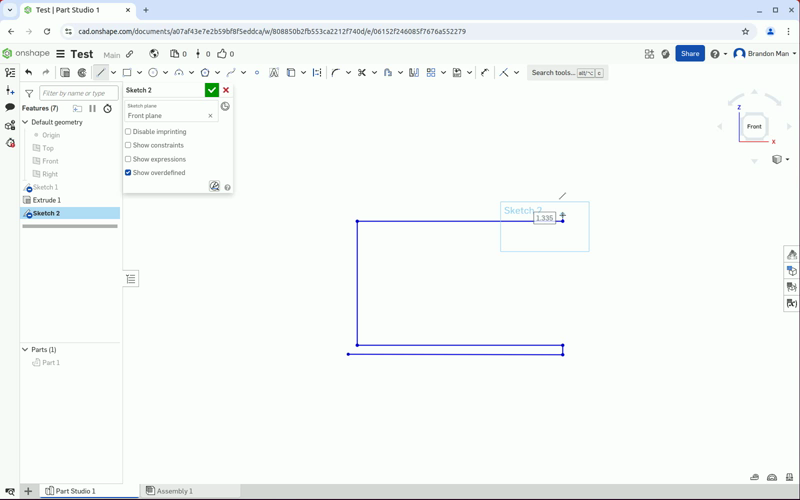
key_up(shift)
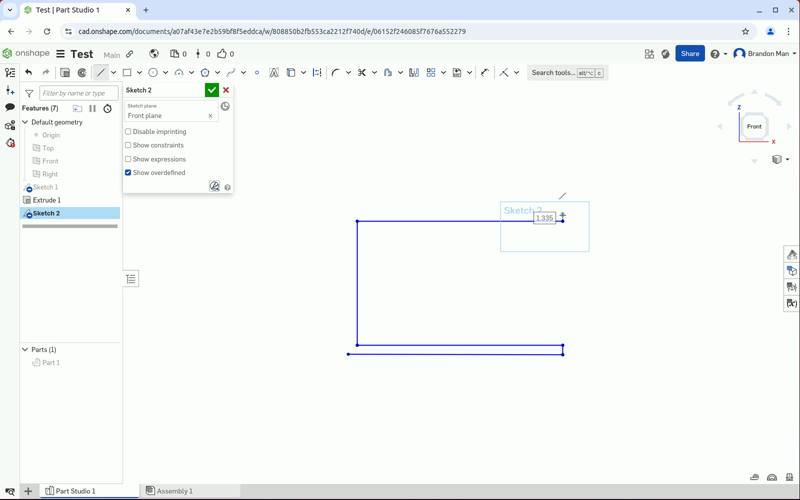
key_down(shift)
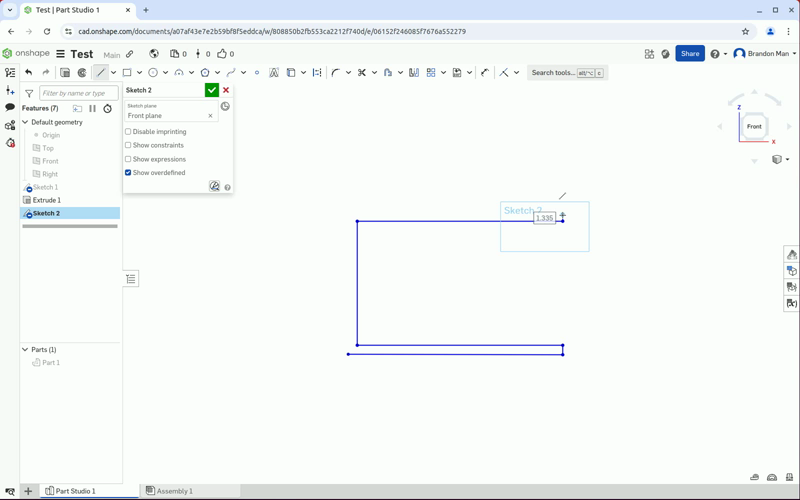
mouse_move(348, 214)
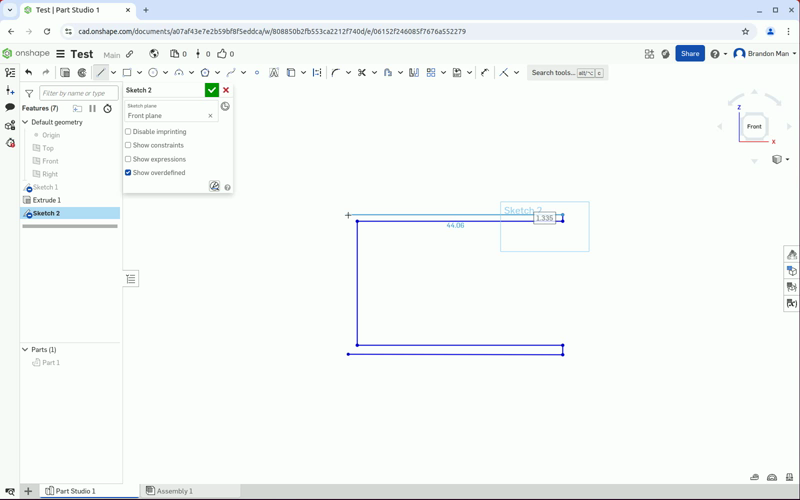
click(348, 214)
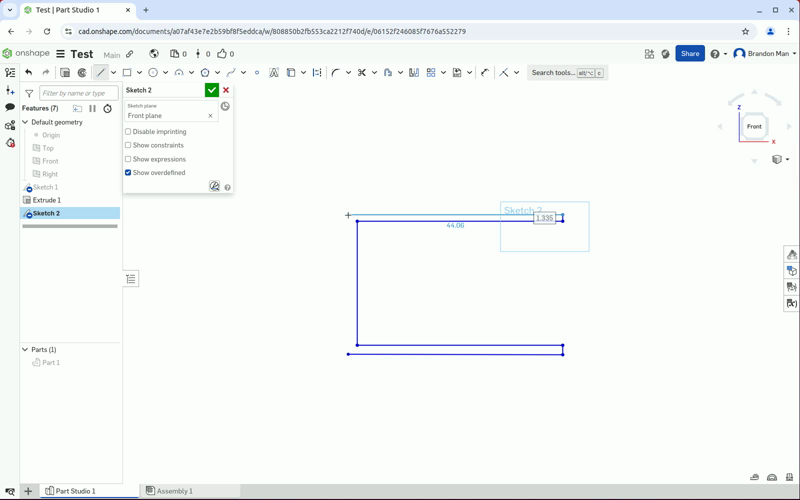
key_up(shift)
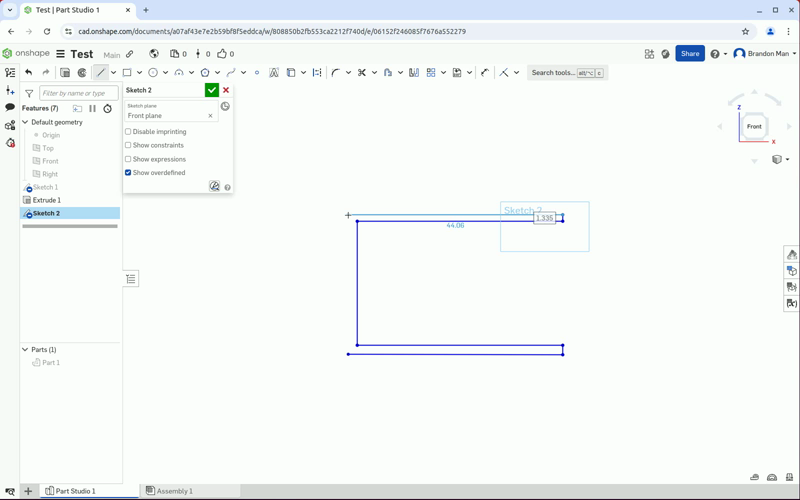
key_down(shift)
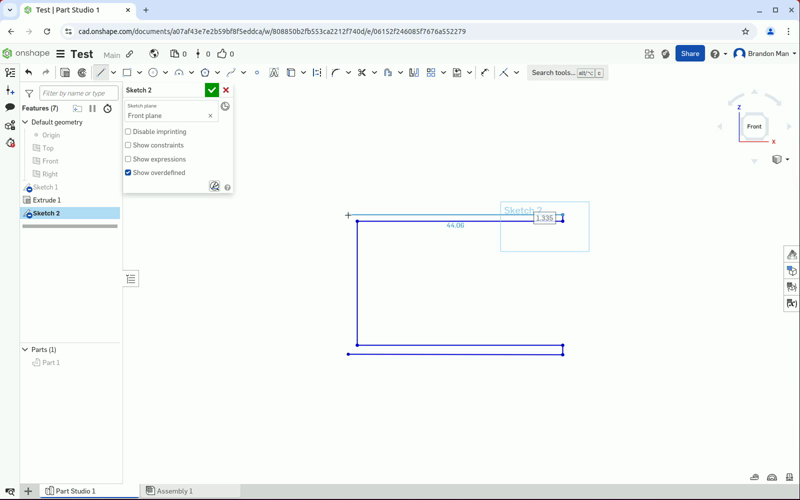
mouse_move(348, 354)
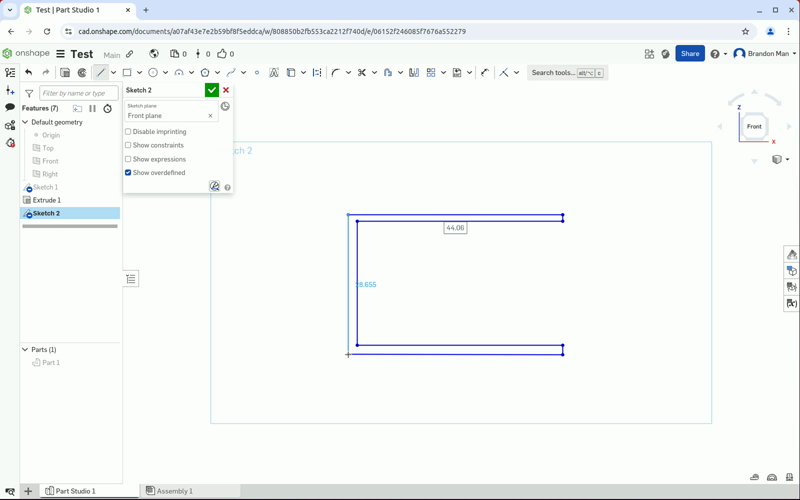
key_up(shift)
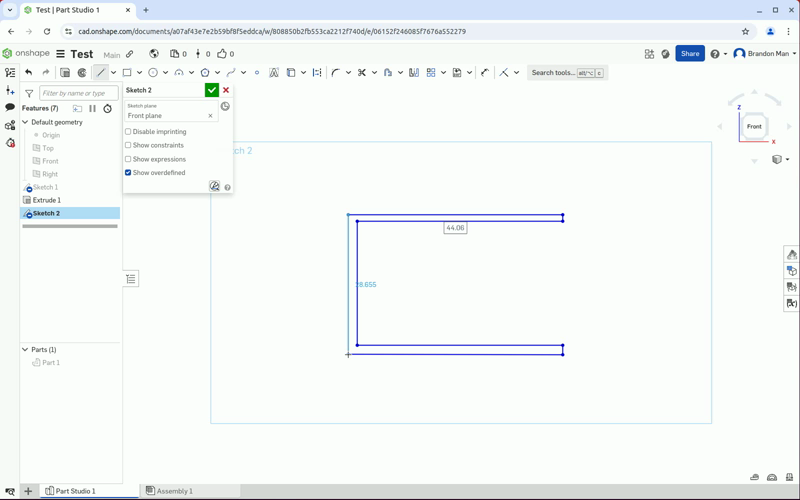
click(348, 354)
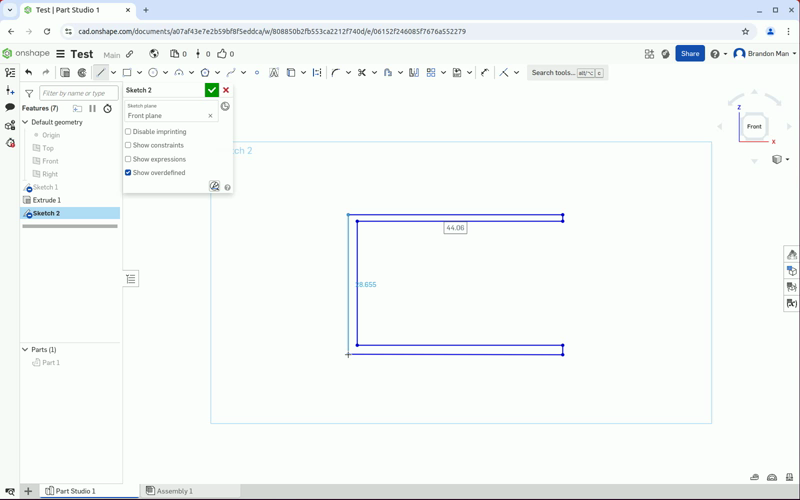
key(esc)
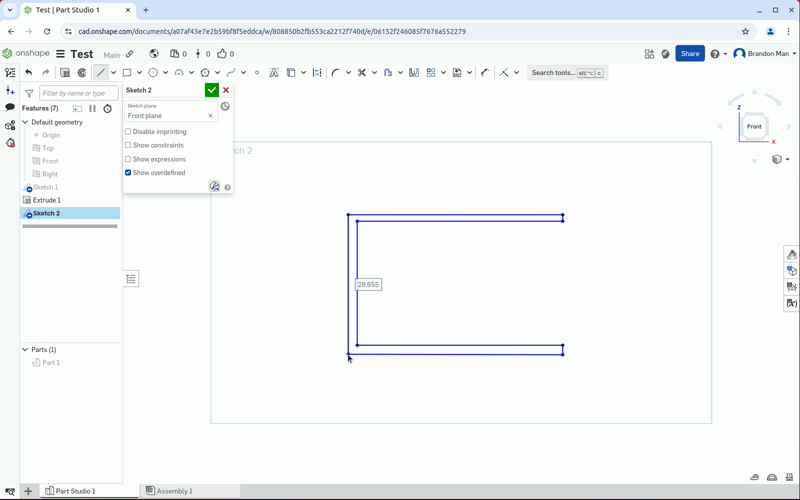
mouse_move(351, 261)
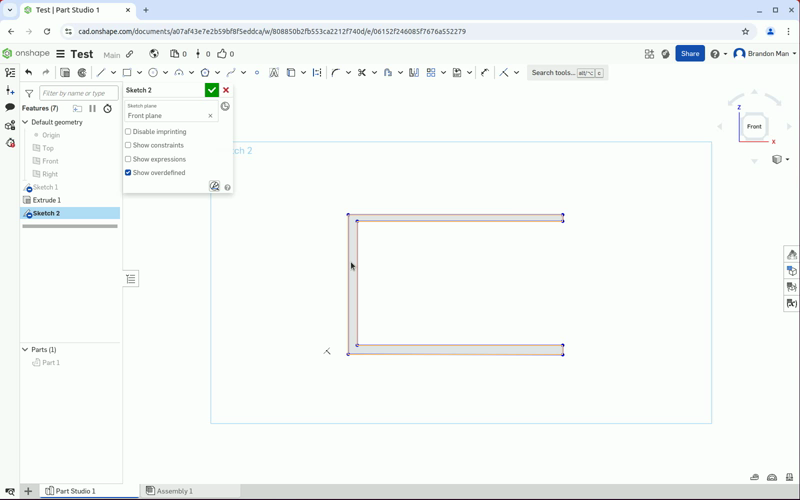
click(351, 261)
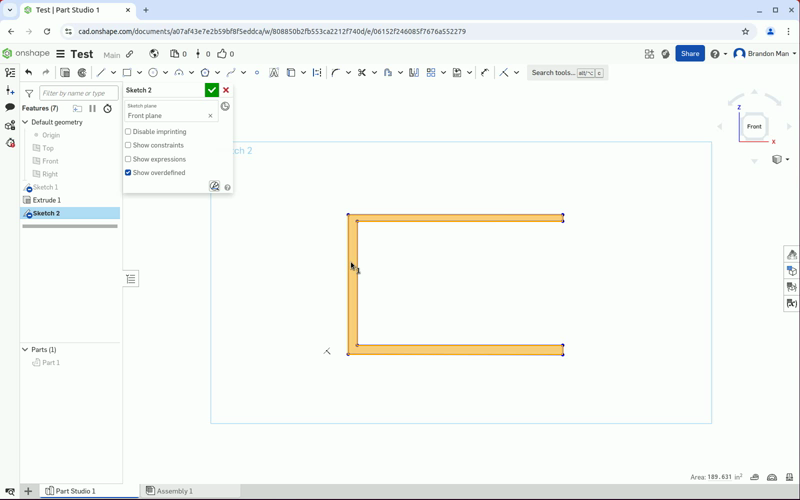
mouse_move(73, 352)
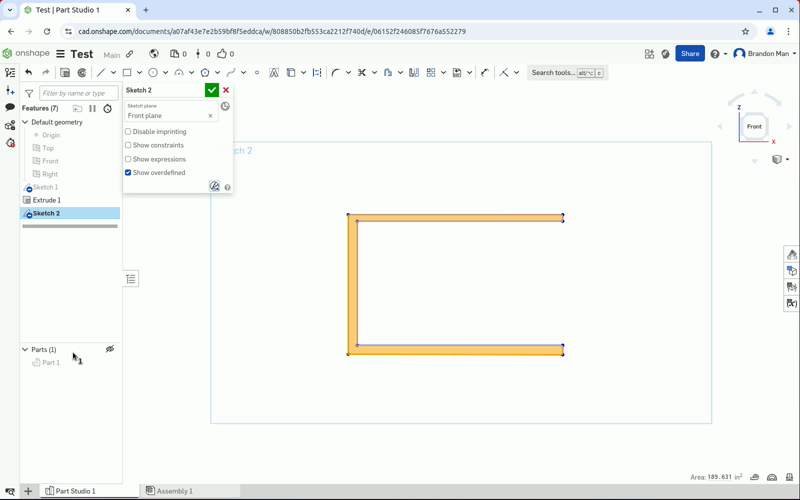
key(shift+y)
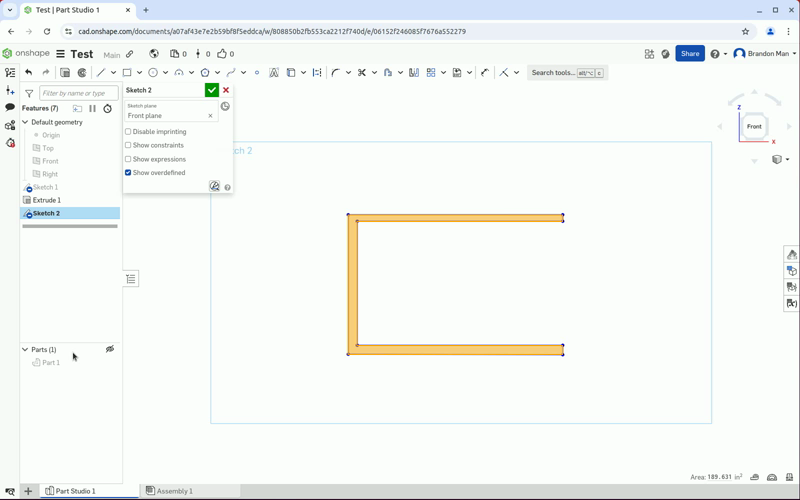
key(shift+e)
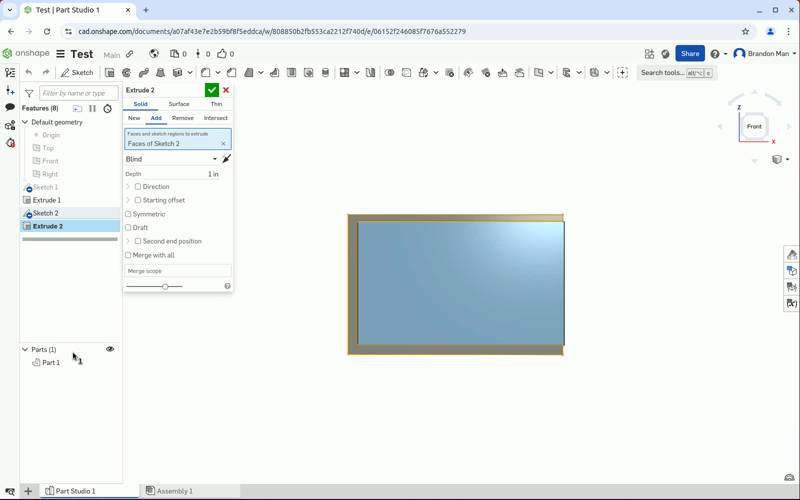
mouse_move(143, 106)
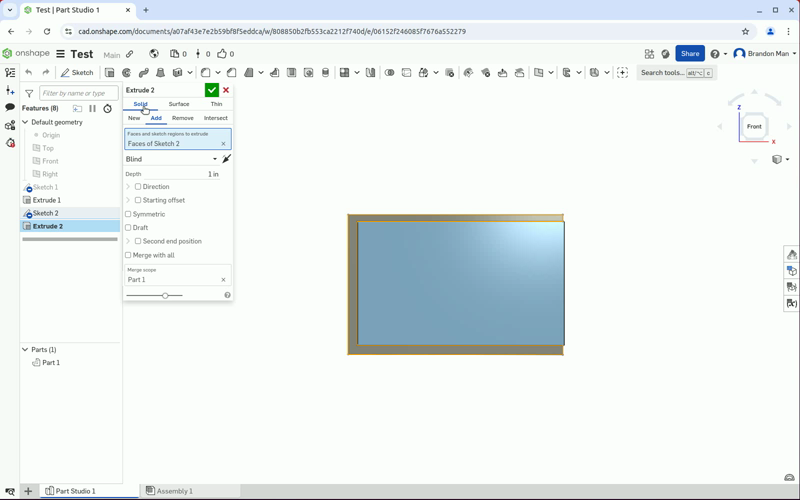
click(143, 106)
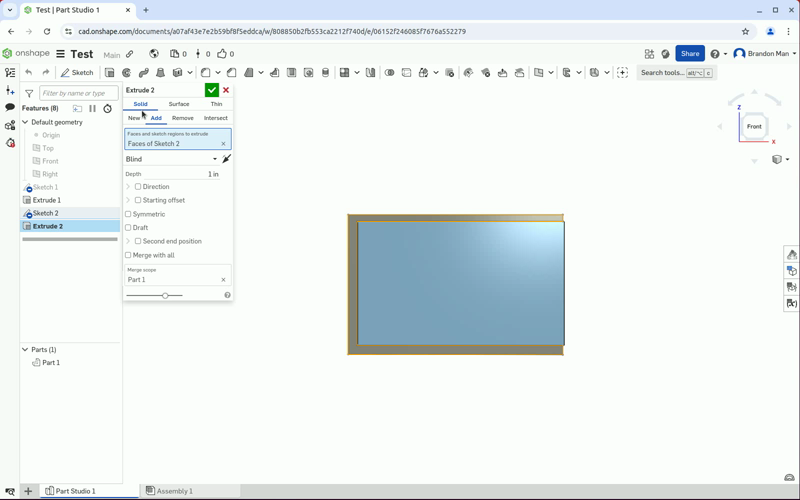
mouse_move(137, 120)
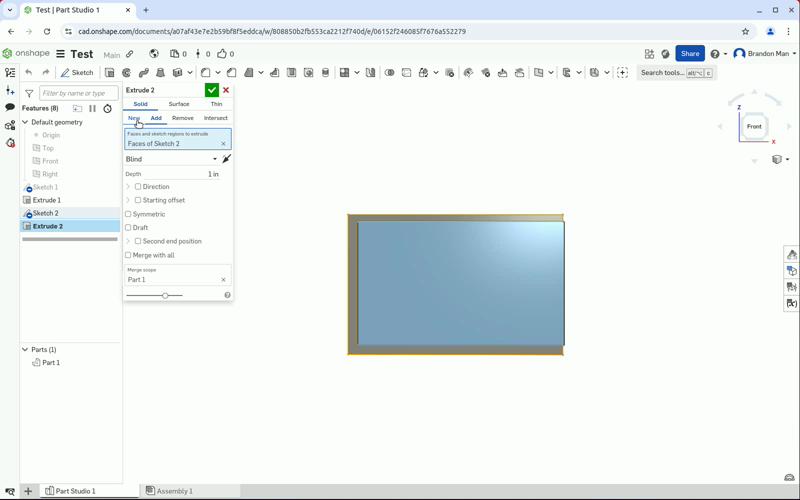
click(137, 120)
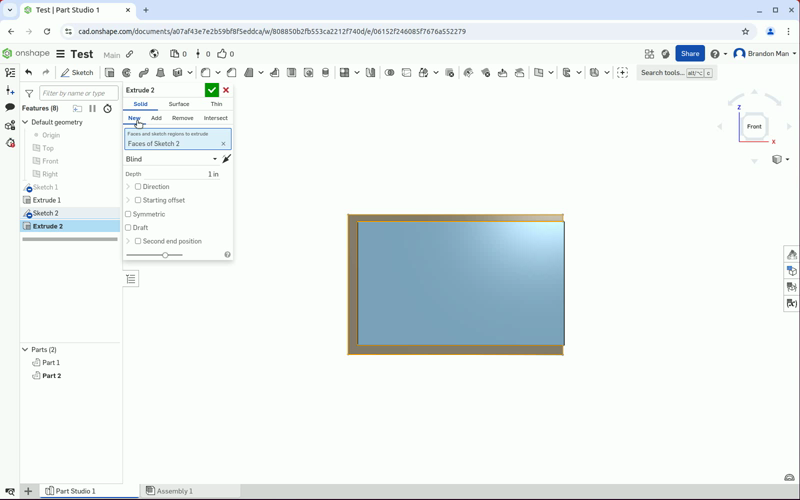
key(tab, 4)
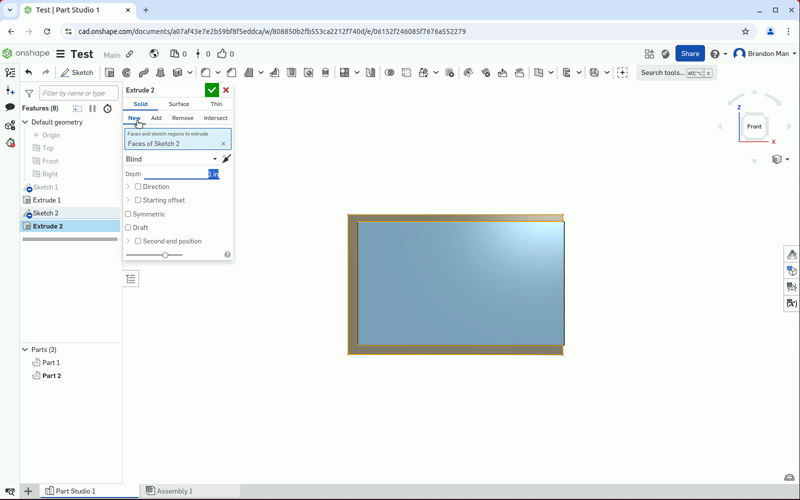
text(10.11)
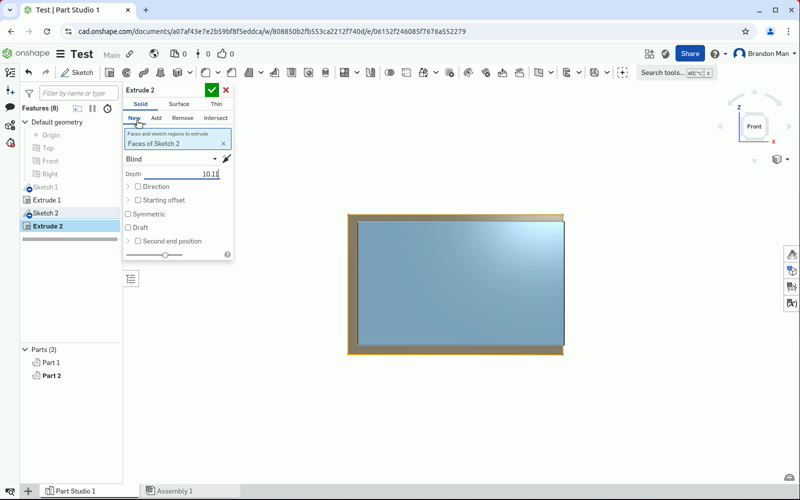
key(enter)
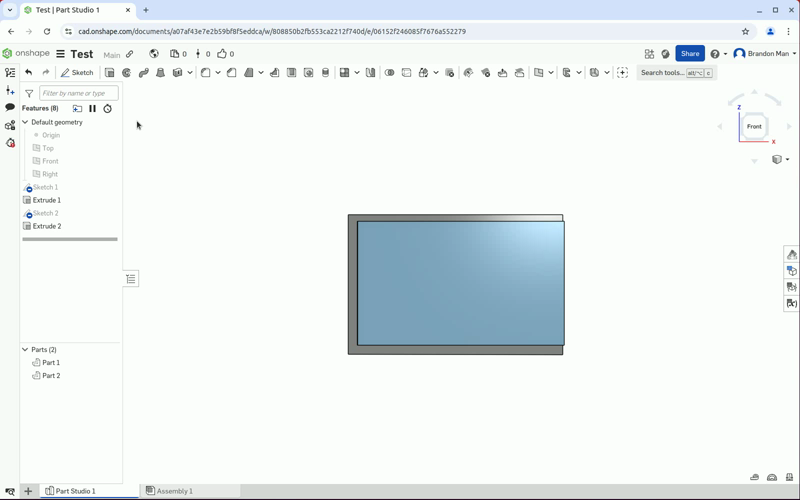
key(shift+h)
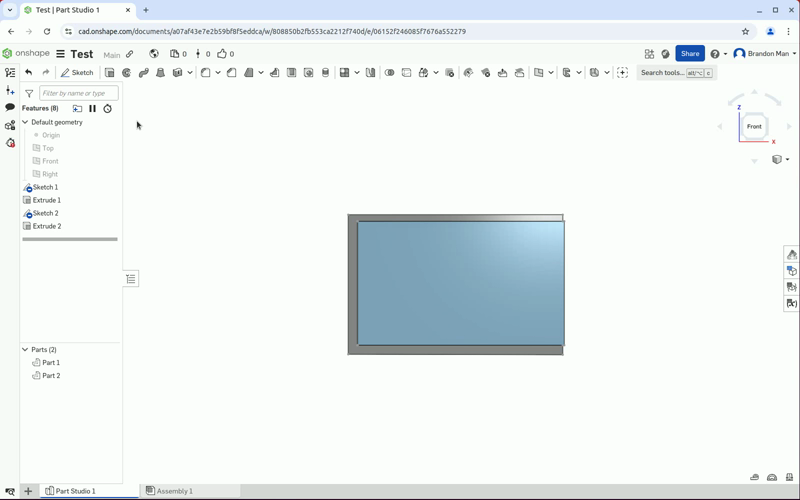
key(shift+h)
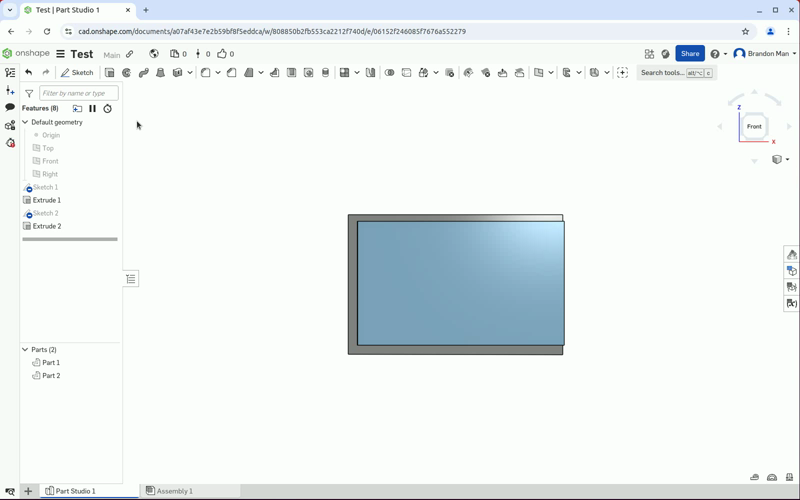
mouse_move(73, 189)
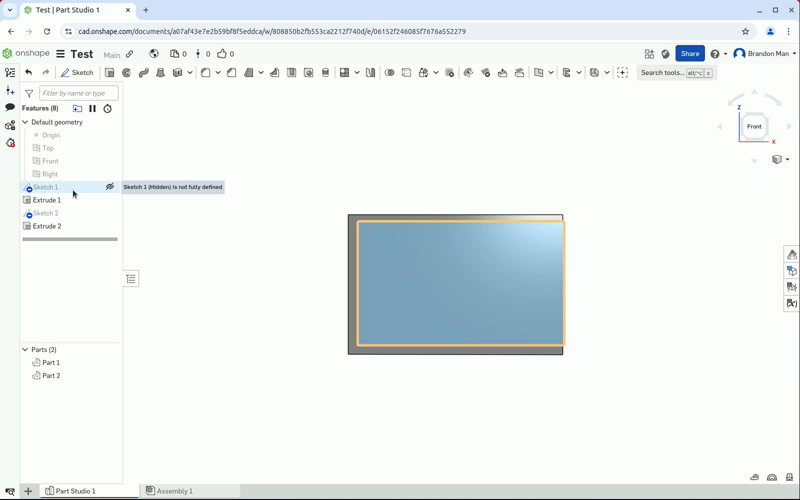
click(73, 189)
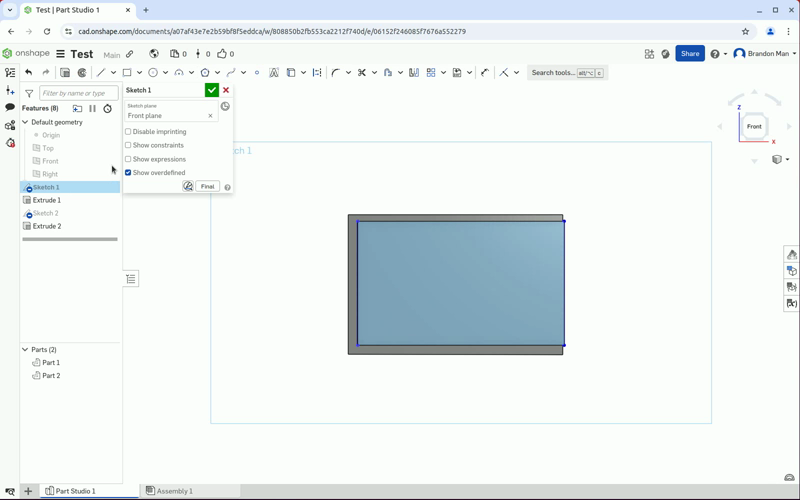
mouse_move(229, 92)
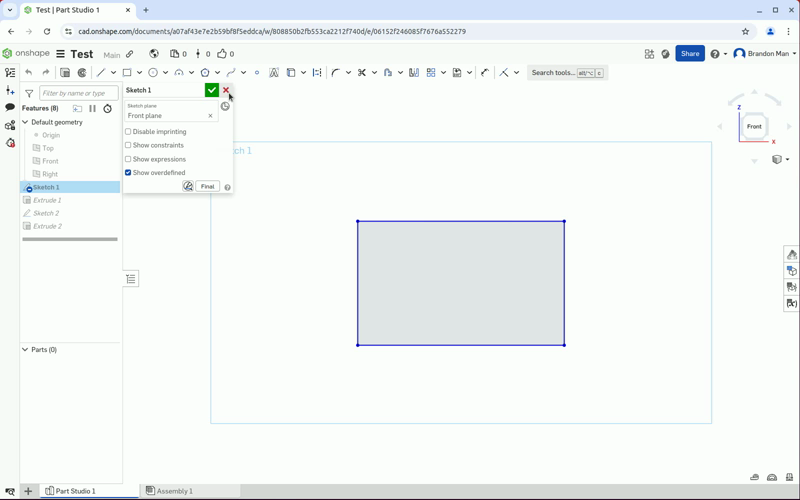
click(229, 92)
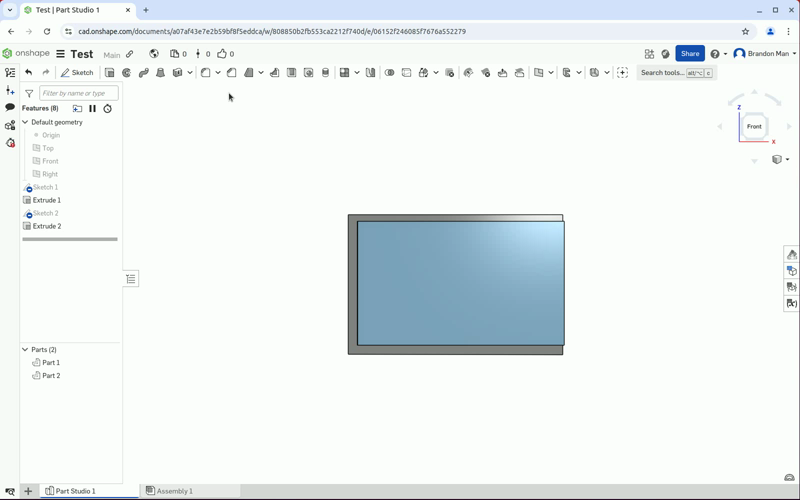
mouse_move(541, 75)
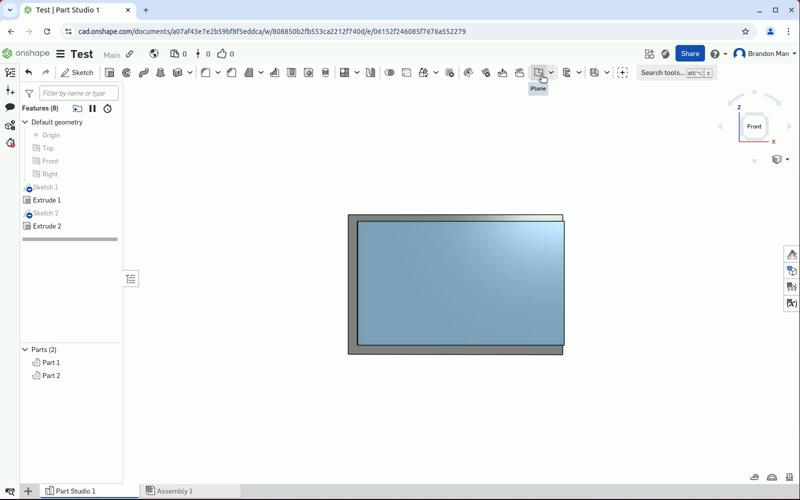
click(541, 75)
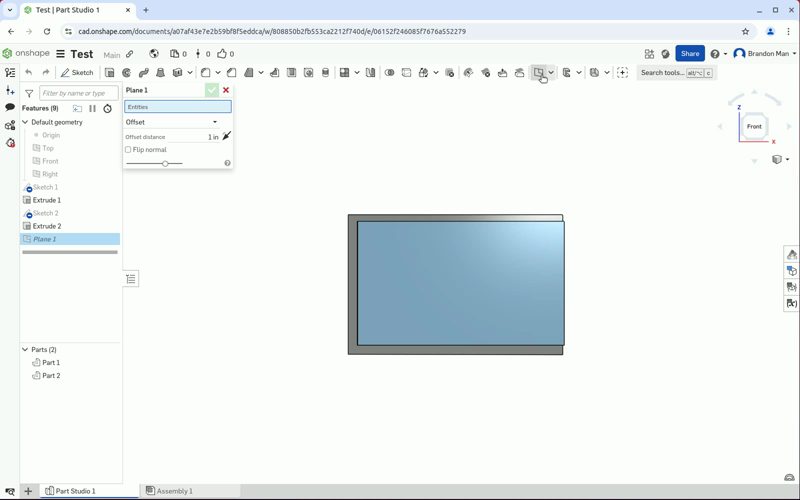
mouse_move(73, 163)
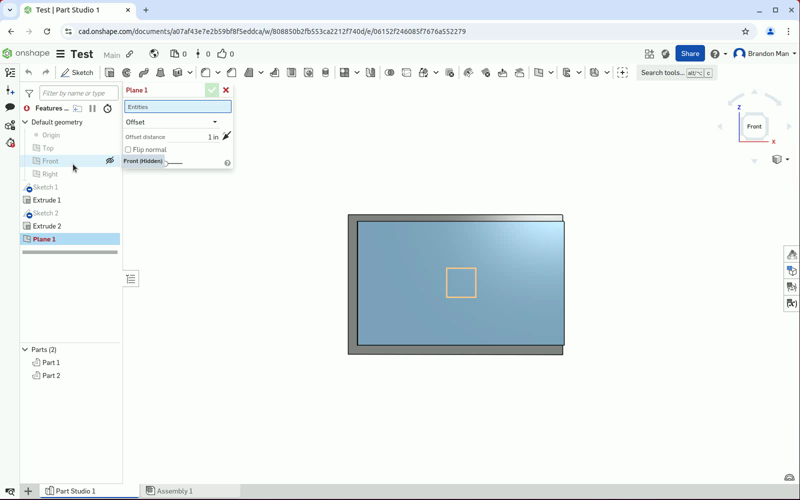
click(73, 163)
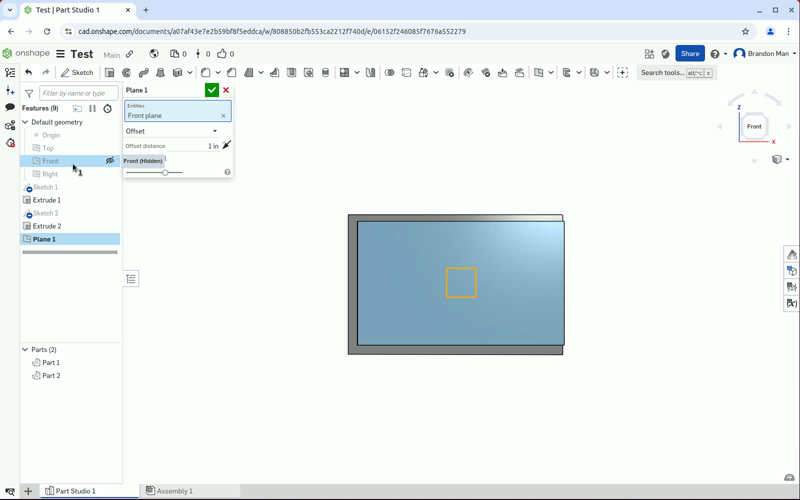
key(tab, 2)
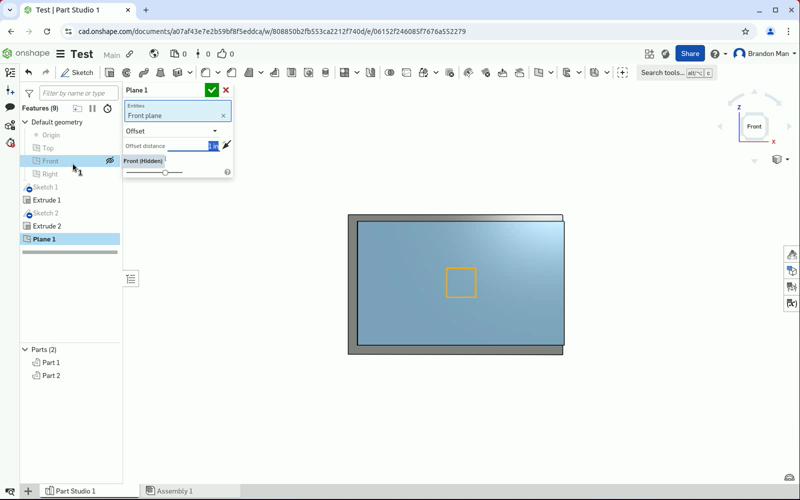
text(10.106)
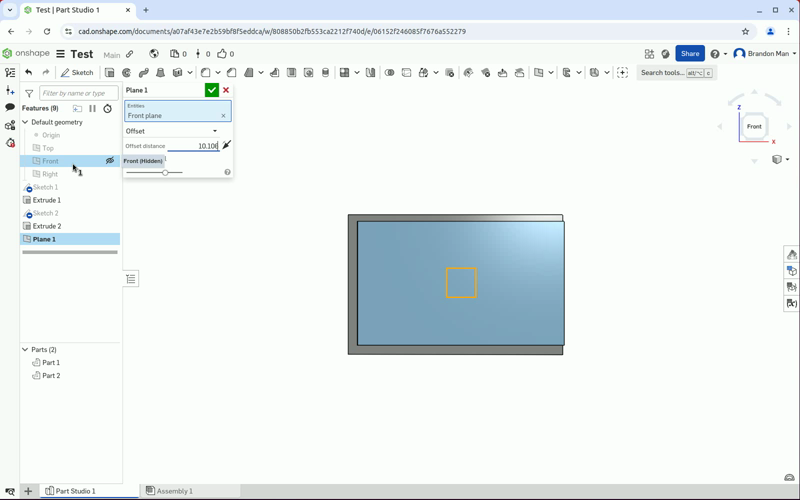
key(enter, 2)
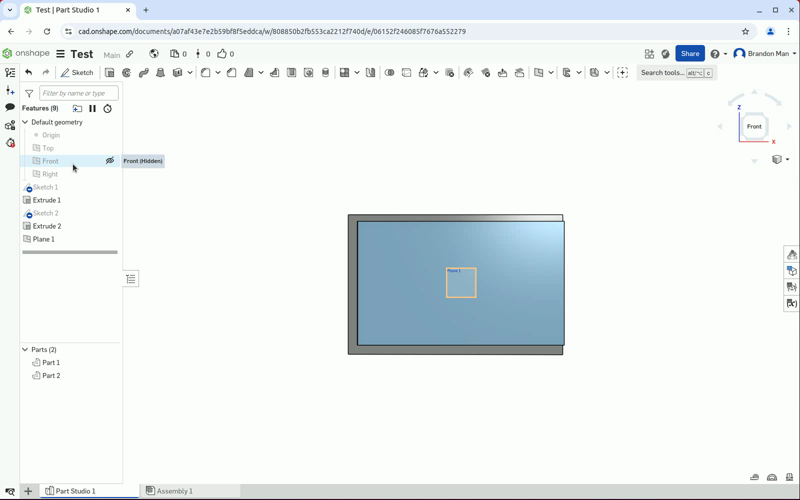
key(shift+s)
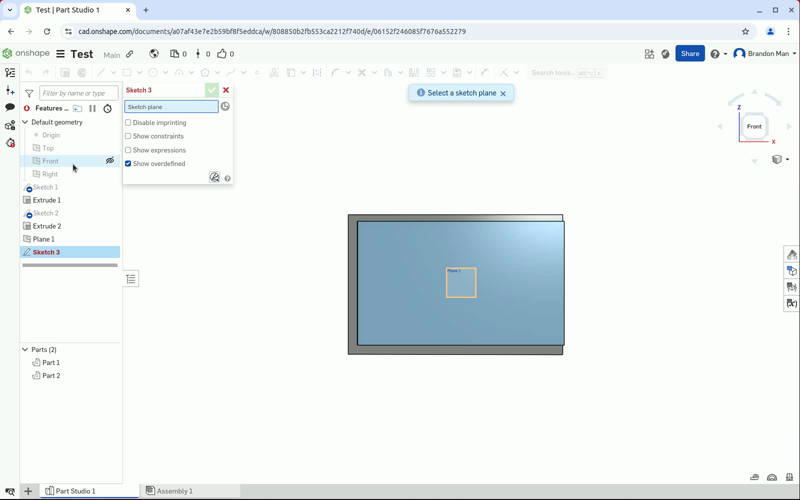
mouse_move(73, 241)
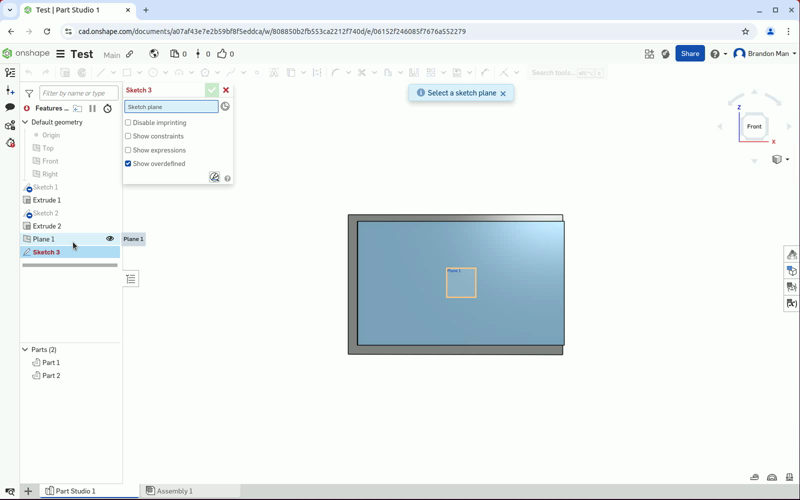
click(73, 241)
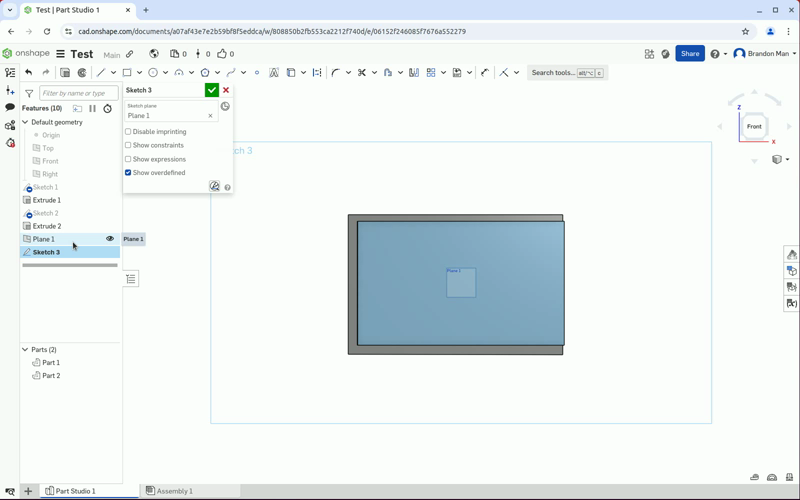
mouse_move(73, 352)
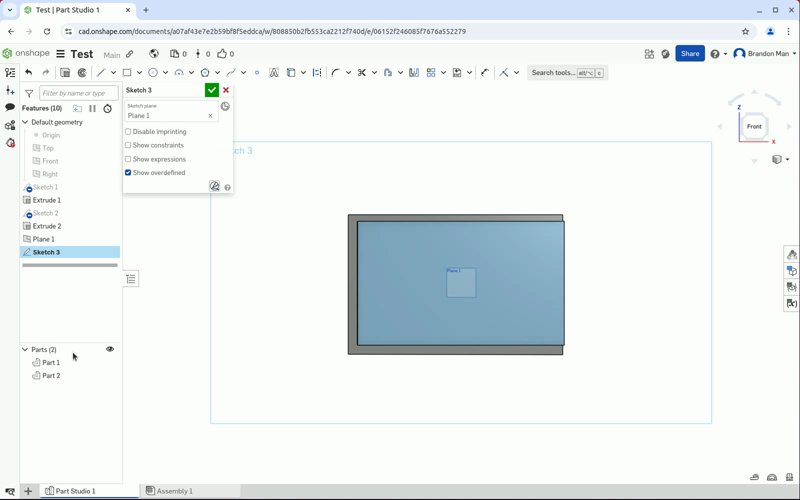
key(y)
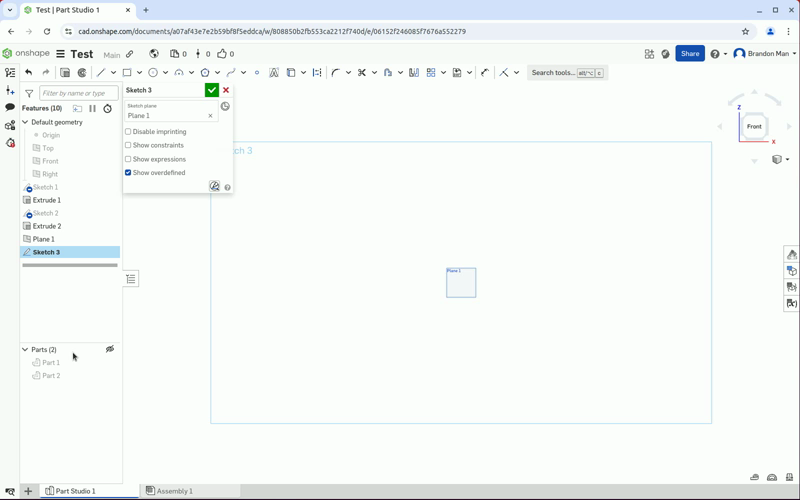
key(l)
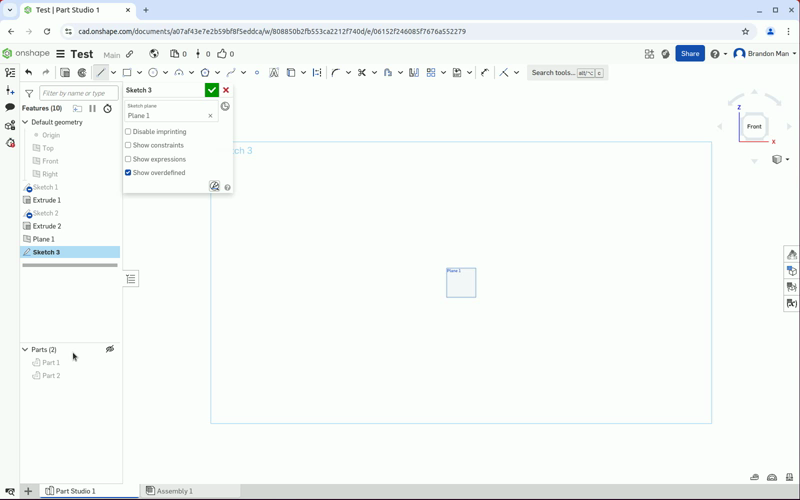
key_down(shift)
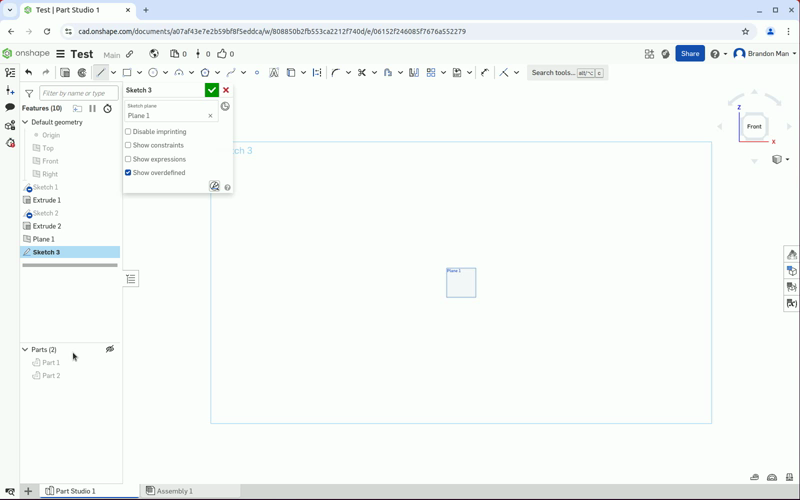
mouse_move(348, 211)
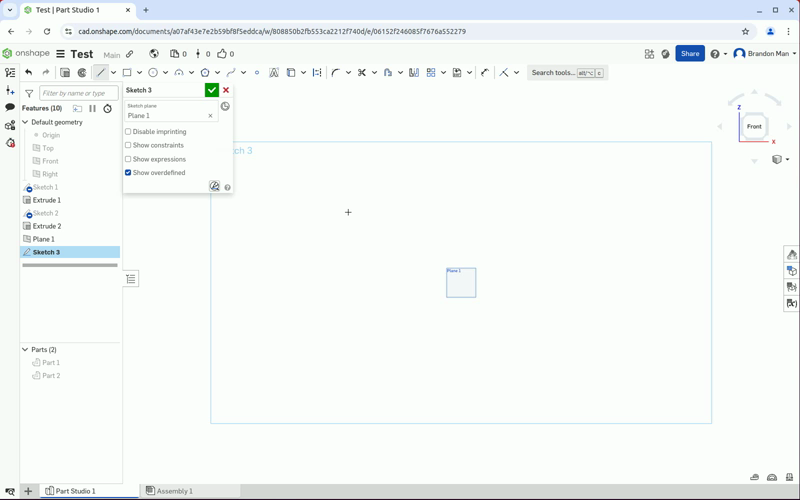
click(348, 211)
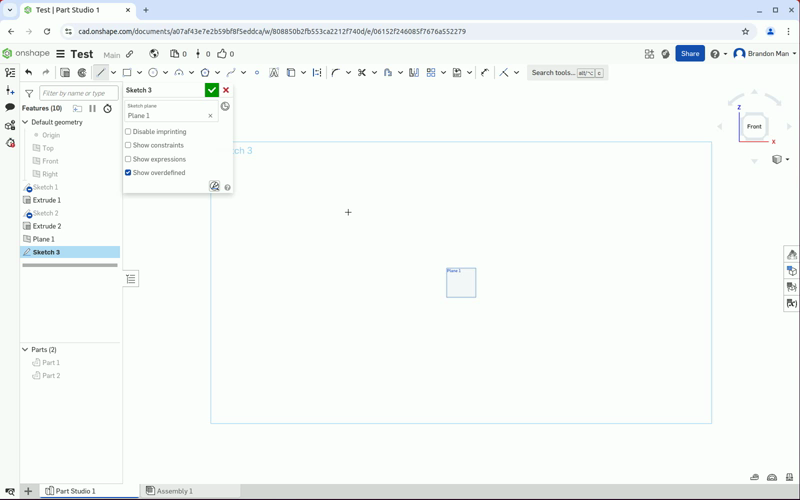
key_up(shift)
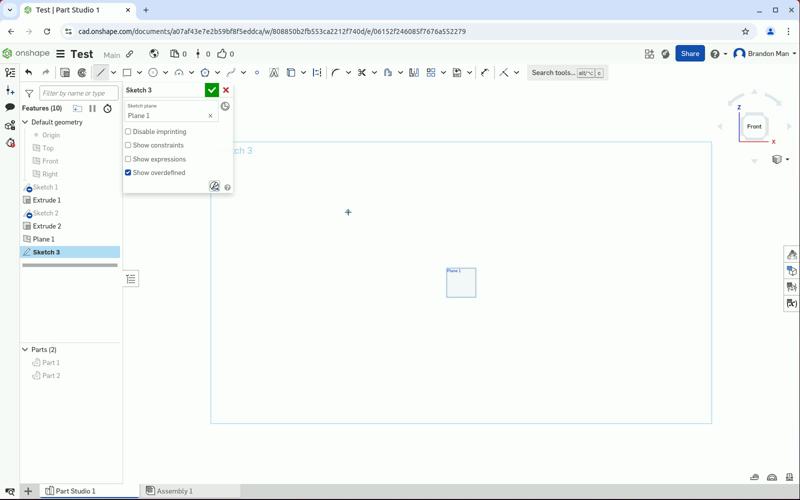
key_down(shift)
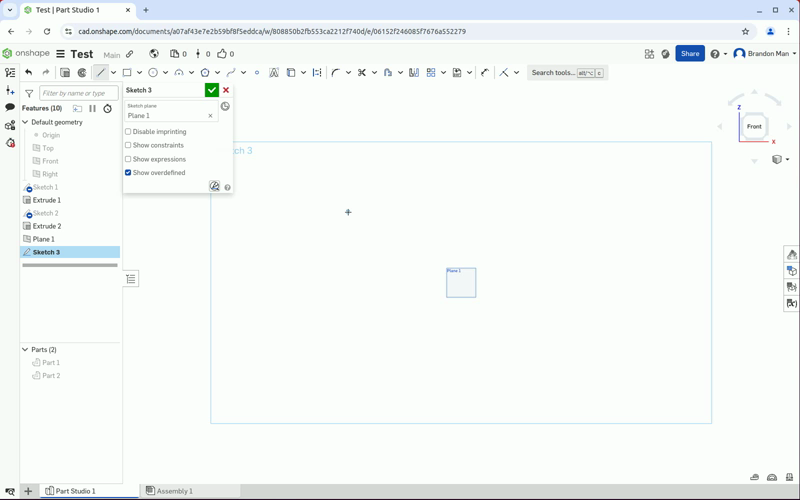
mouse_move(562, 211)
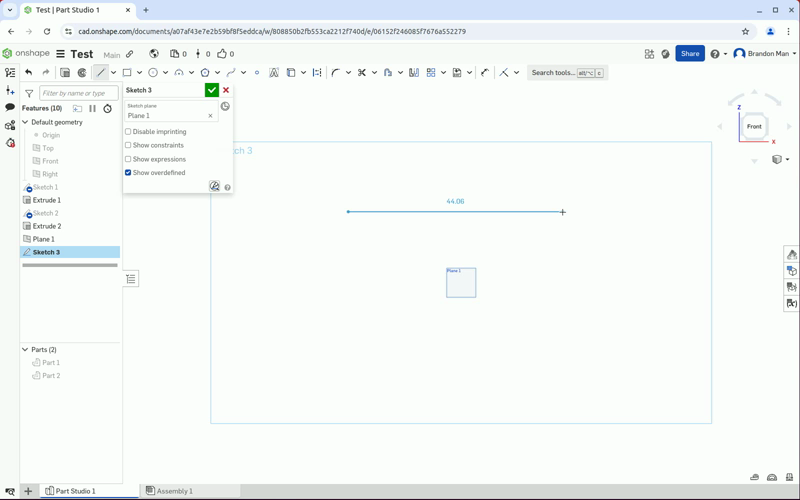
click(562, 211)
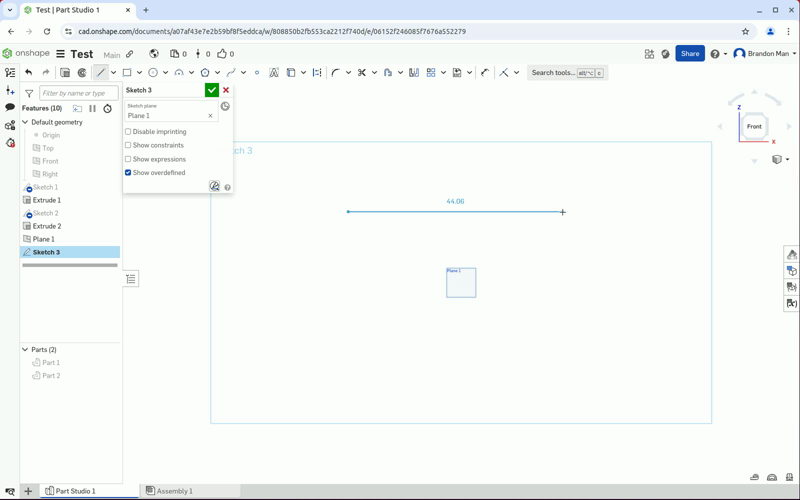
key_up(shift)
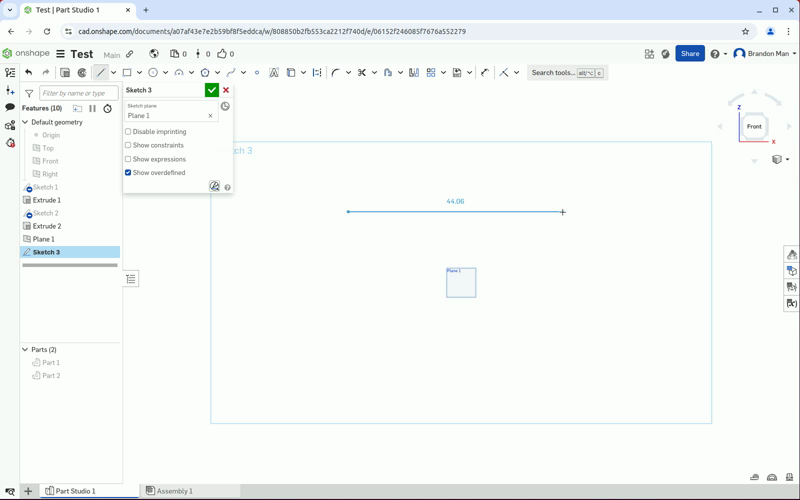
key_down(shift)
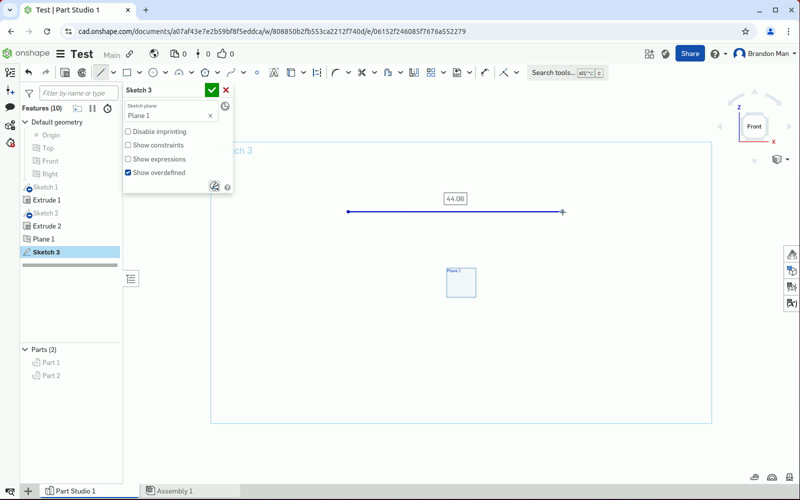
mouse_move(589, 211)
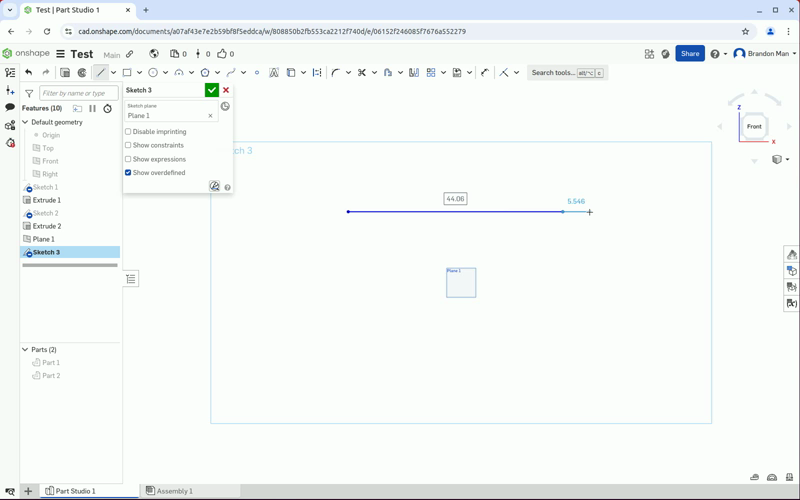
mouse_move(562, 193)
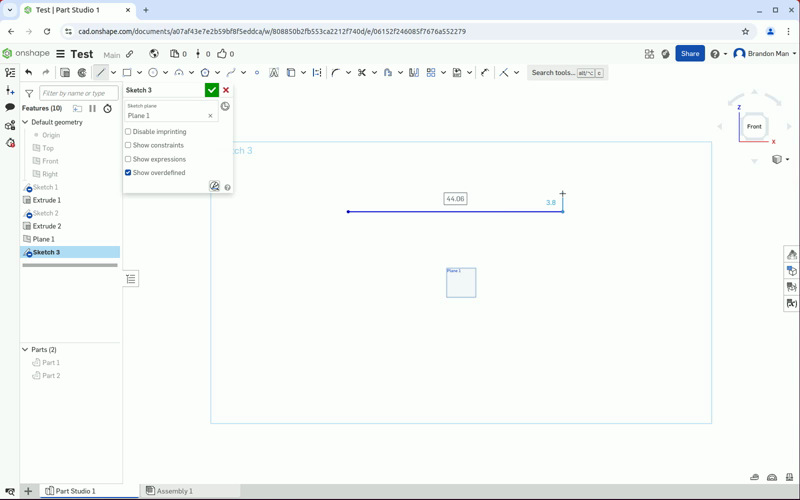
click(562, 193)
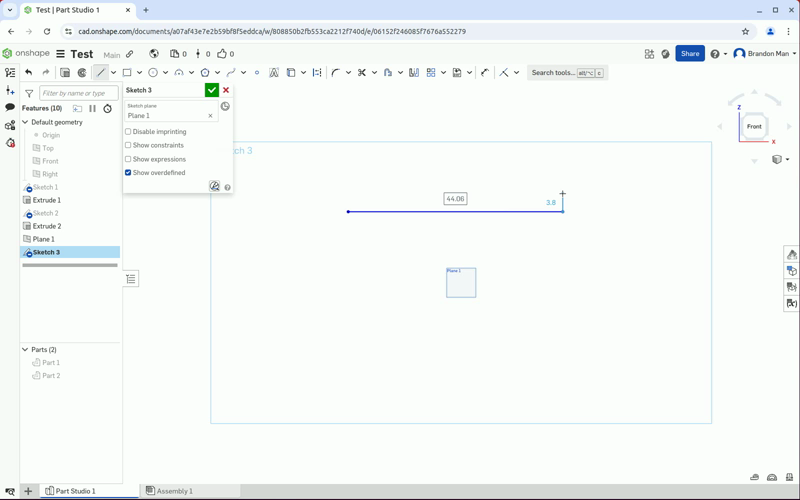
key_up(shift)
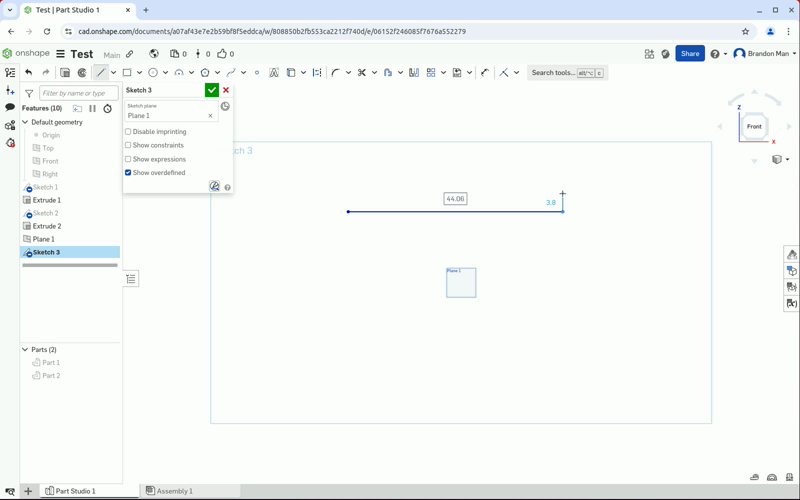
key_down(shift)
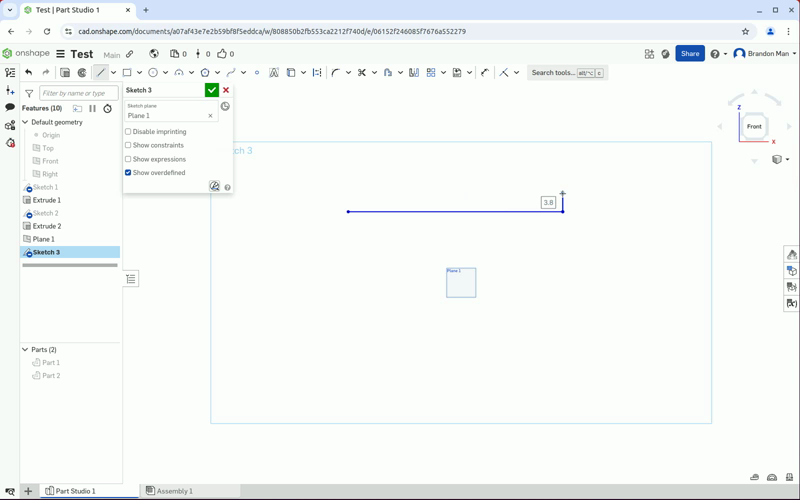
mouse_move(348, 193)
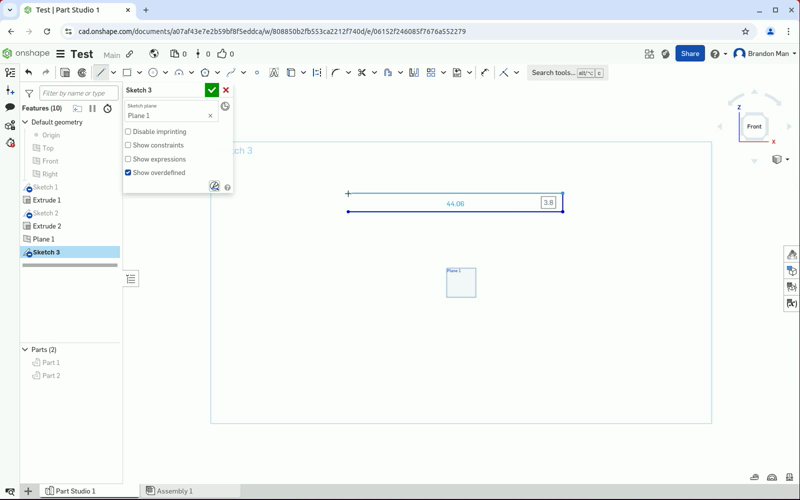
click(348, 193)
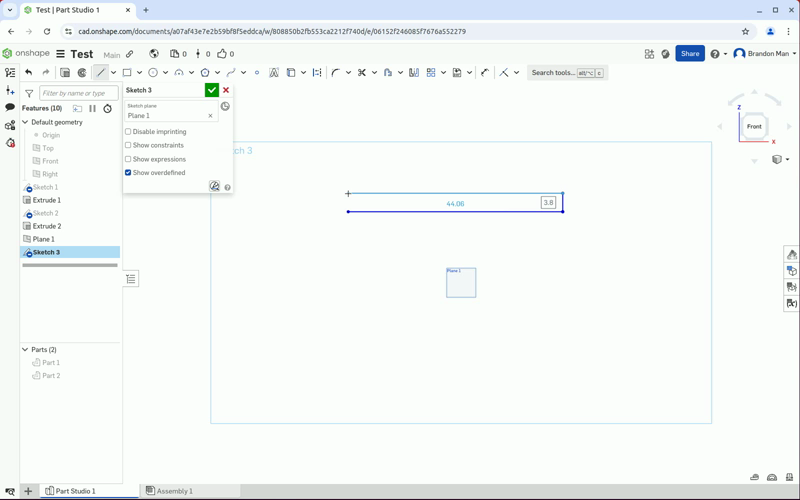
key_up(shift)
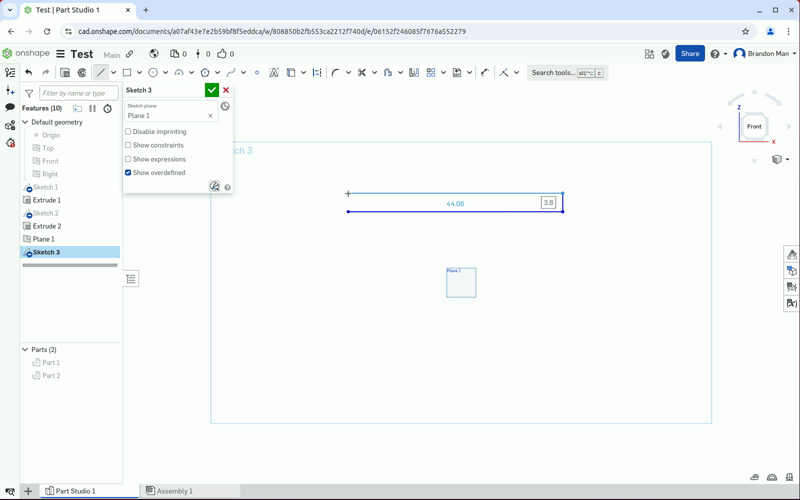
mouse_move(378, 193)
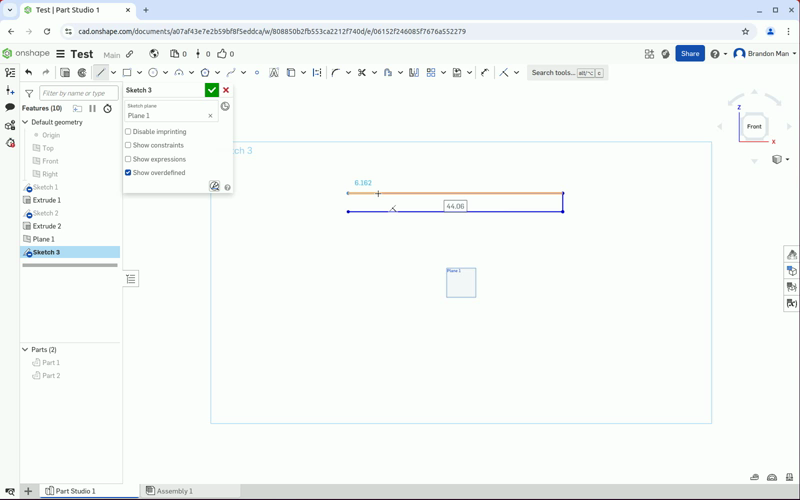
key_down(shift)
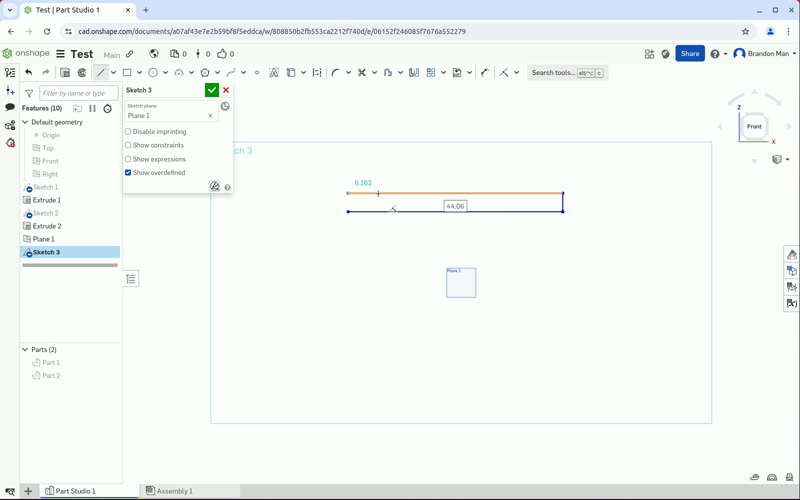
mouse_move(348, 211)
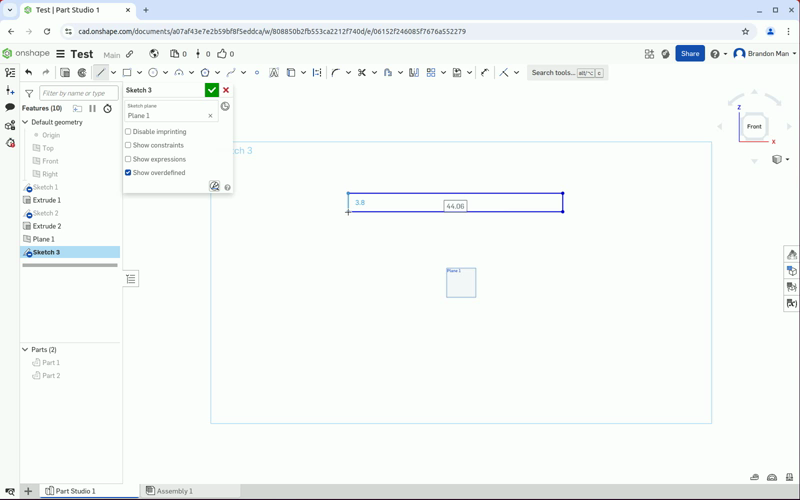
key_up(shift)
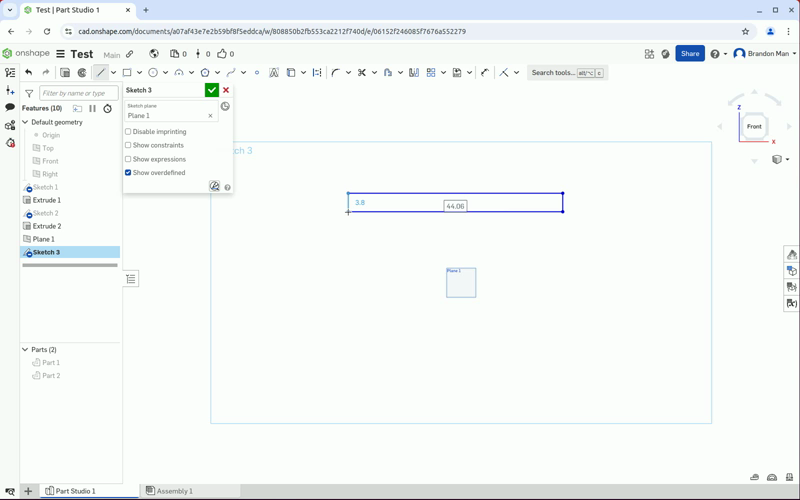
click(348, 211)
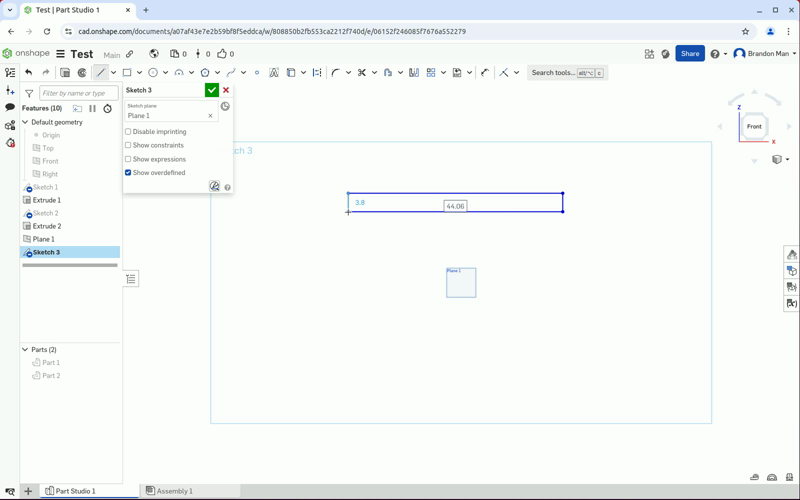
key(esc)
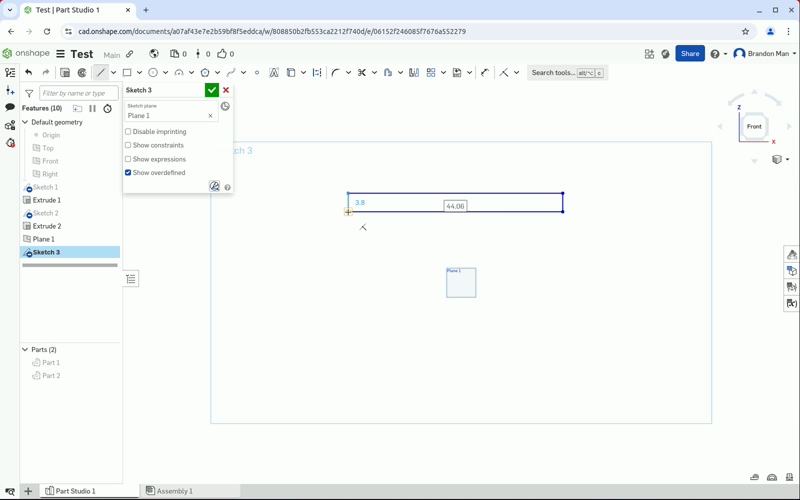
mouse_move(543, 198)
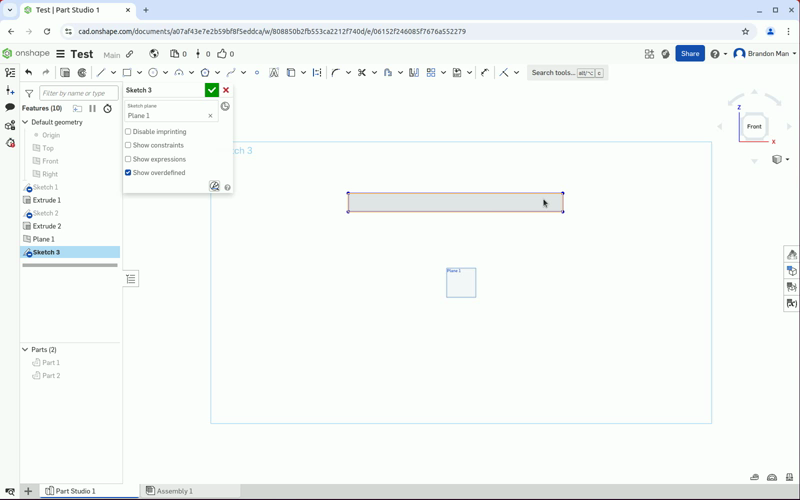
click(543, 198)
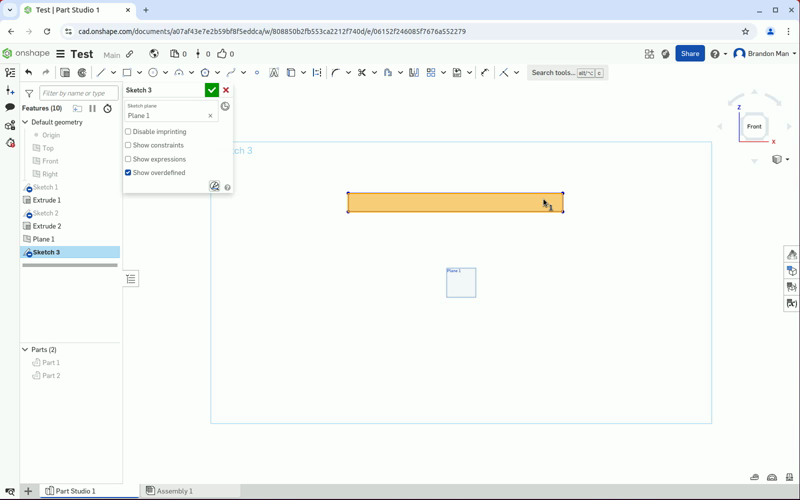
mouse_move(73, 352)
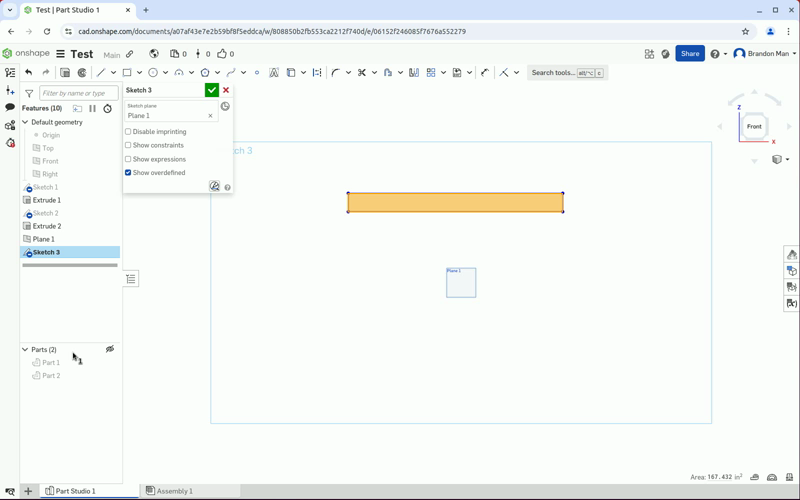
key(shift+y)
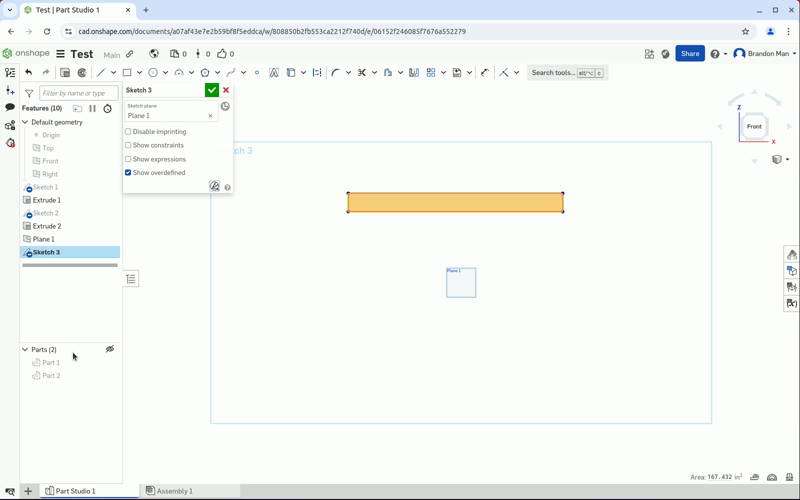
key(shift+e)
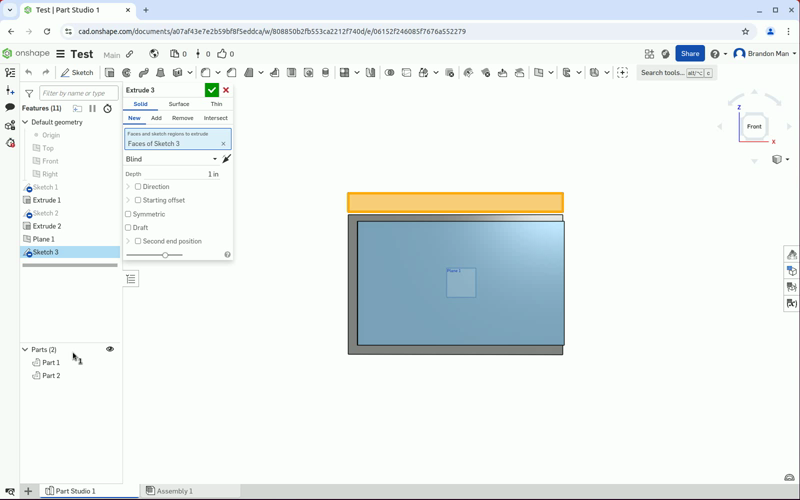
mouse_move(143, 106)
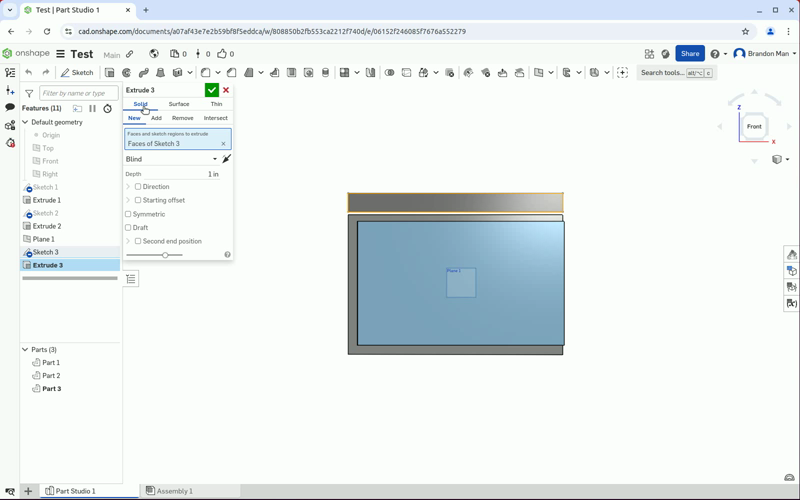
click(143, 106)
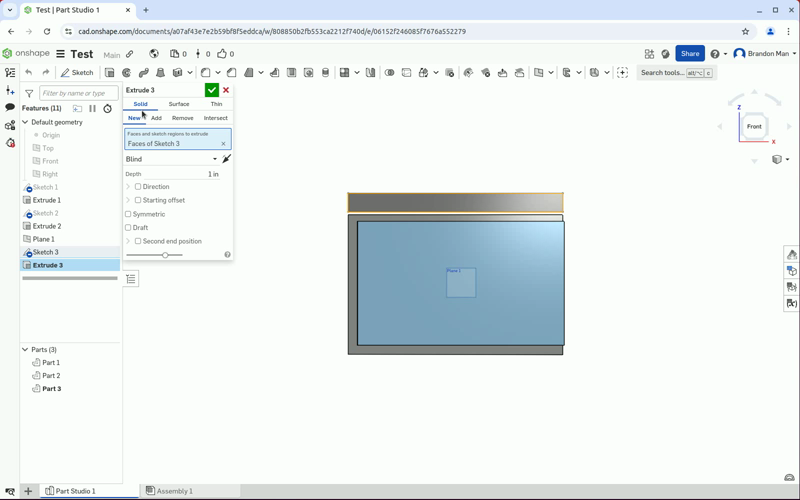
mouse_move(137, 120)
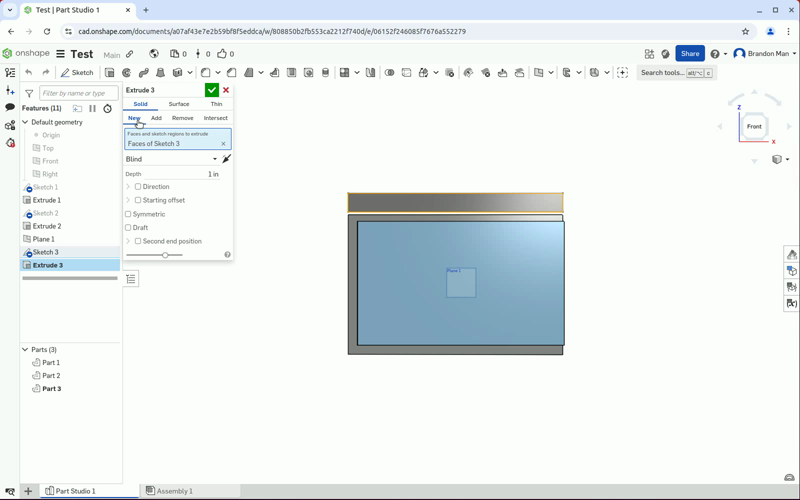
click(137, 120)
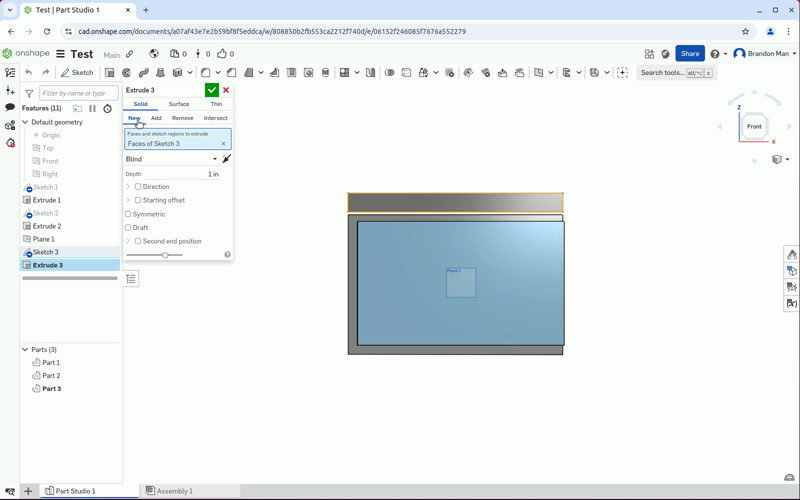
key(tab, 4)
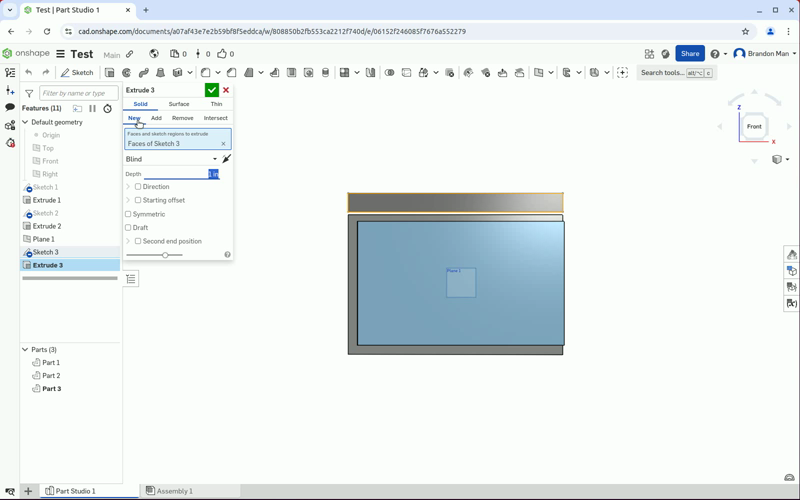
text(-1.926)
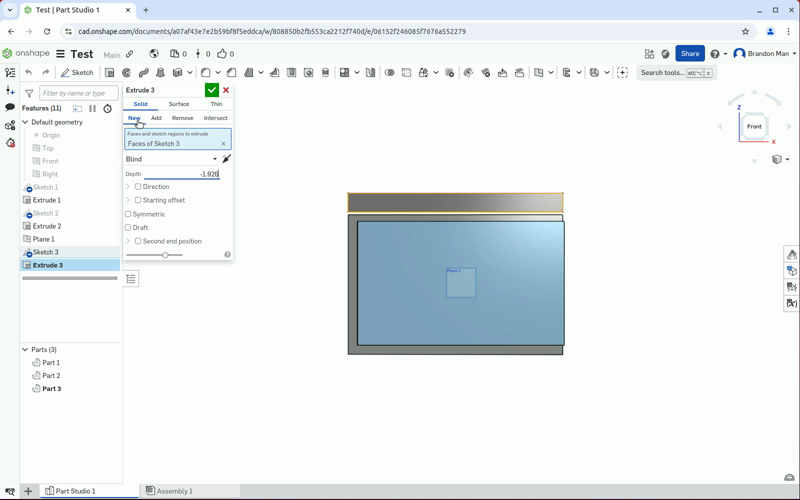
key(enter)
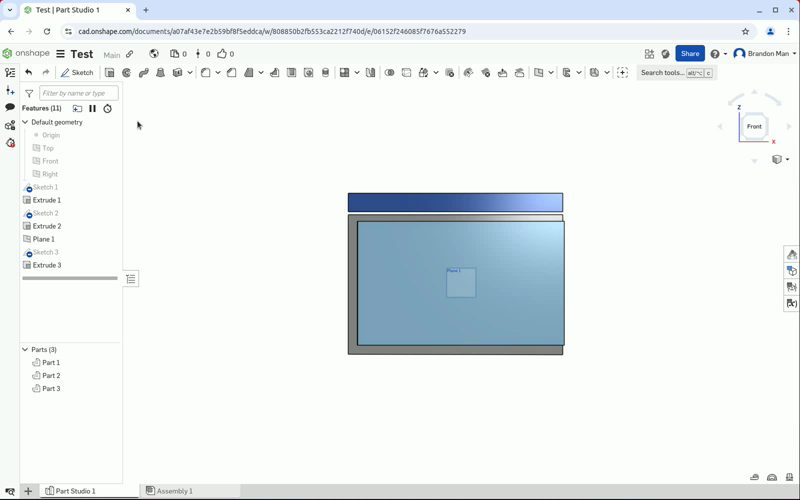
key(shift+h)
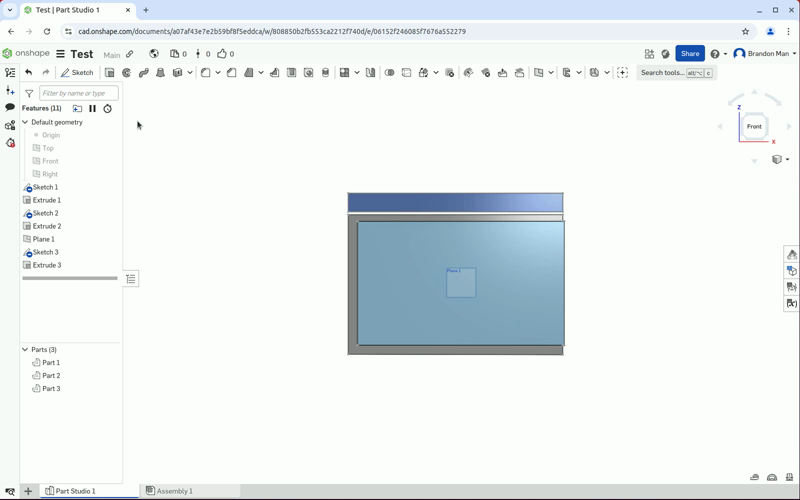
key(shift+h)
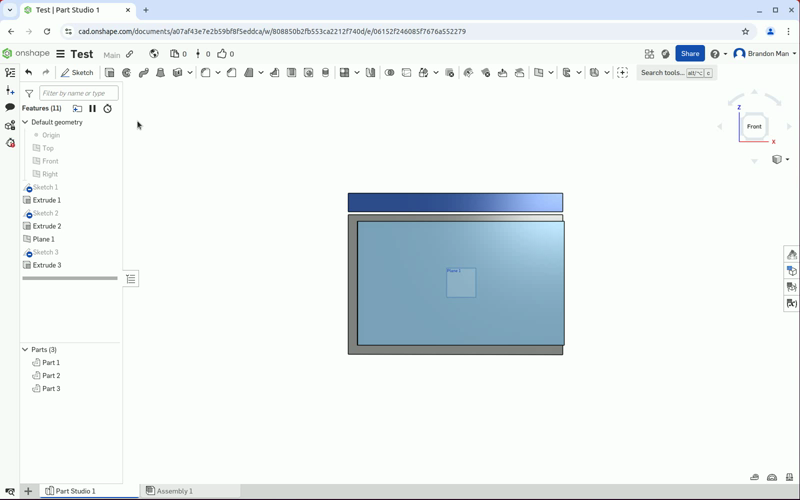
mouse_move(73, 189)
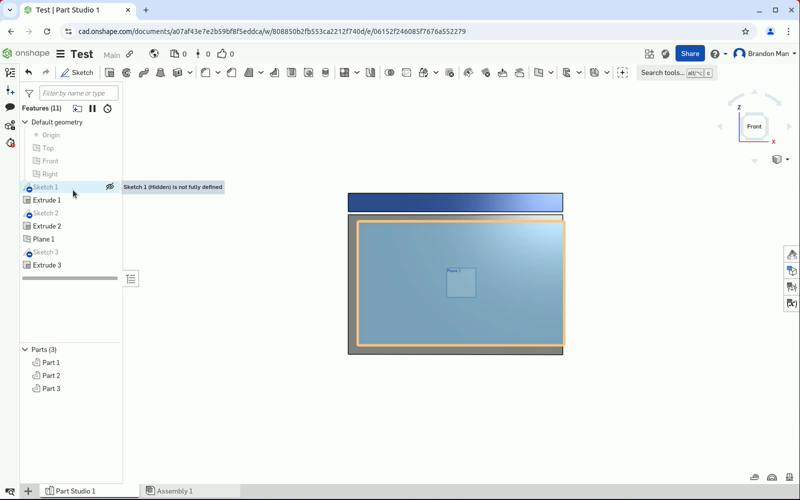
click(73, 189)
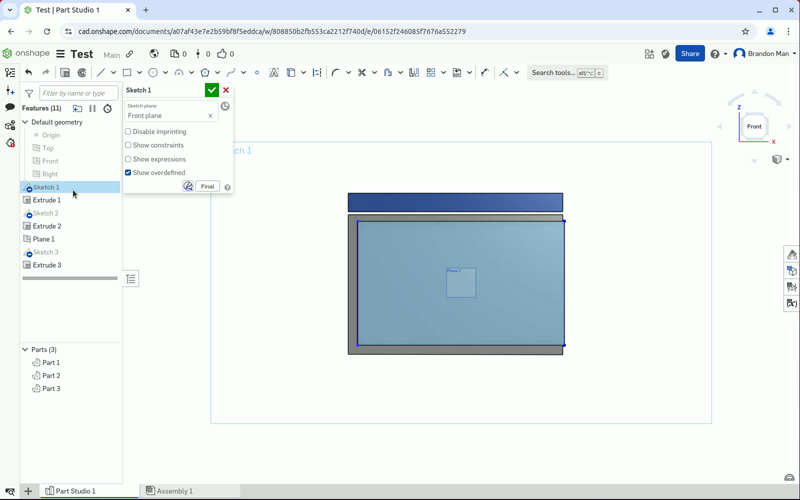
mouse_move(229, 92)
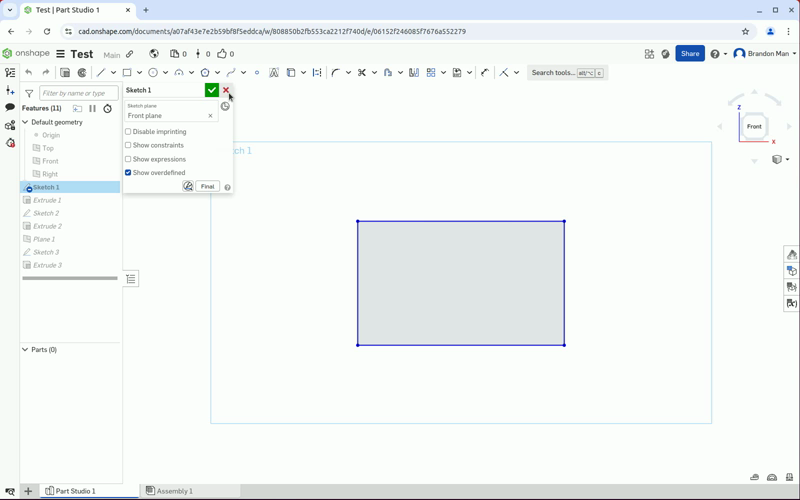
click(229, 92)
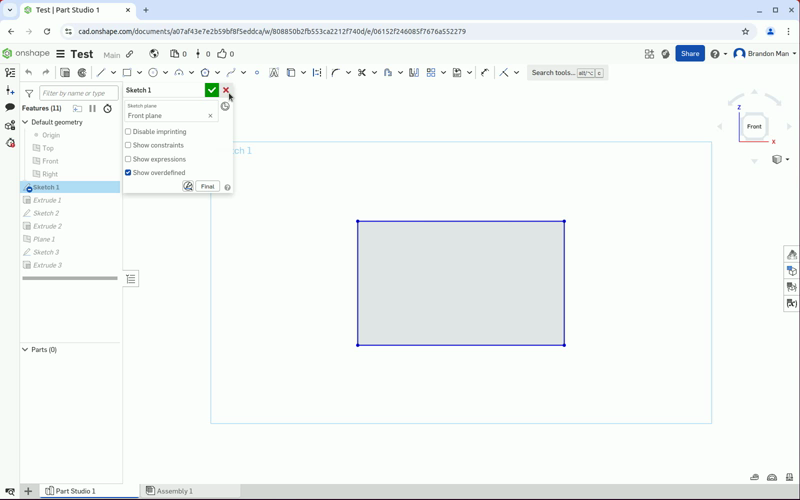
key(shift+s)
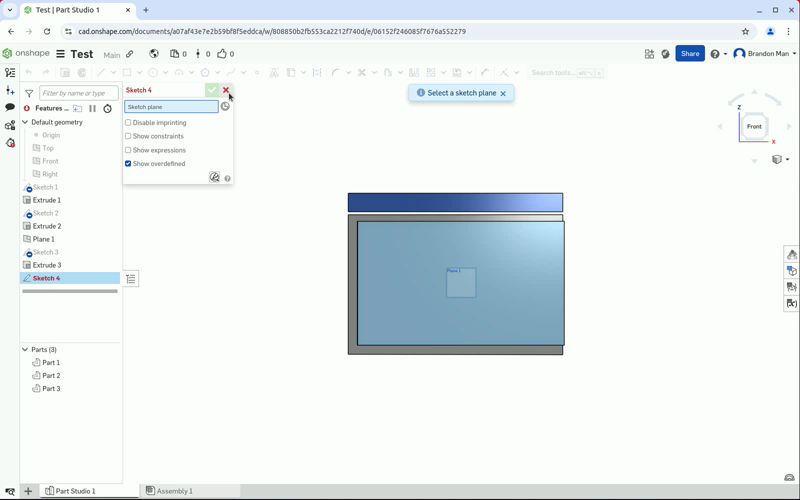
mouse_move(73, 241)
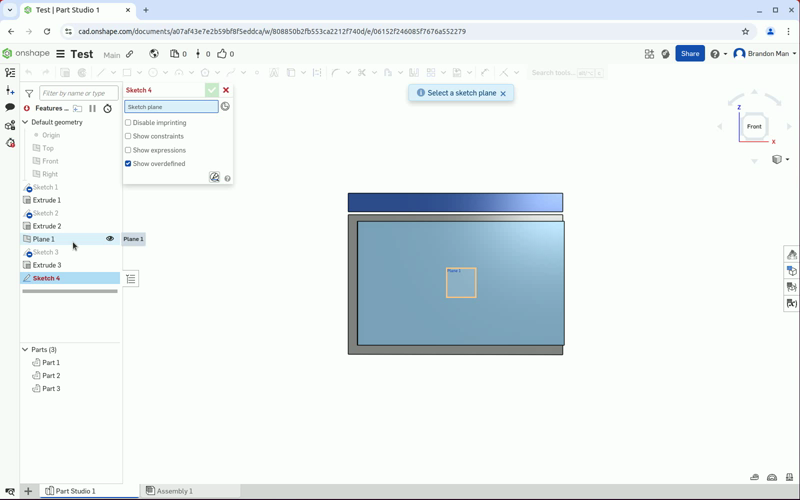
click(73, 241)
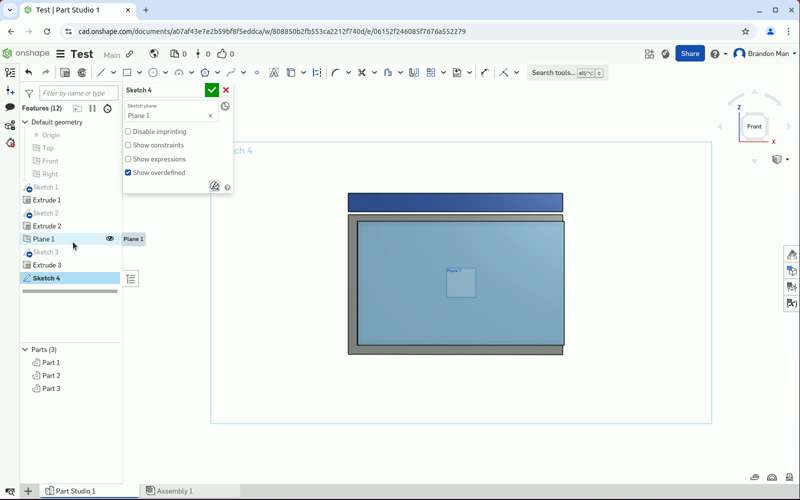
mouse_move(73, 352)
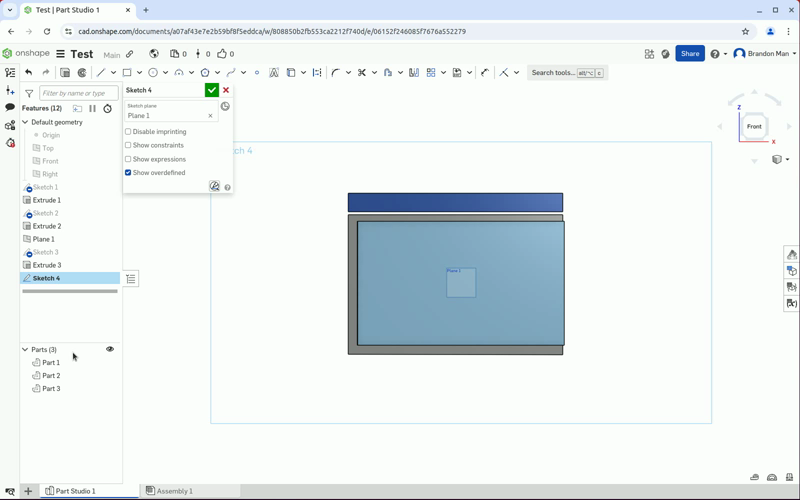
key(y)
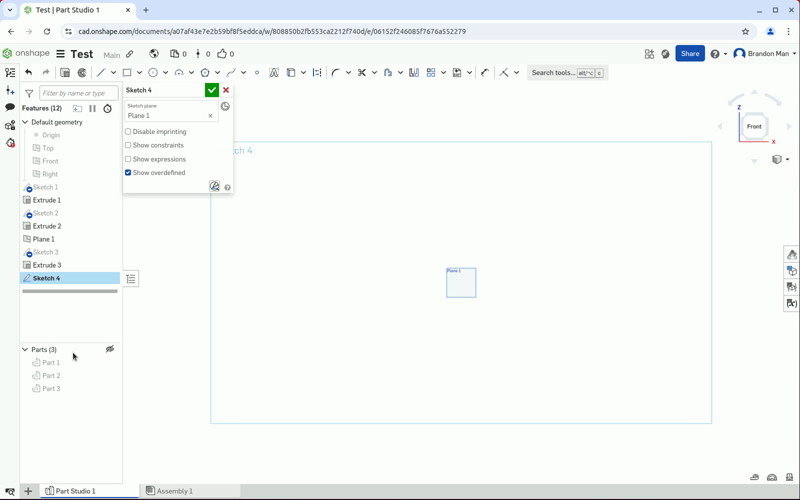
key(l)
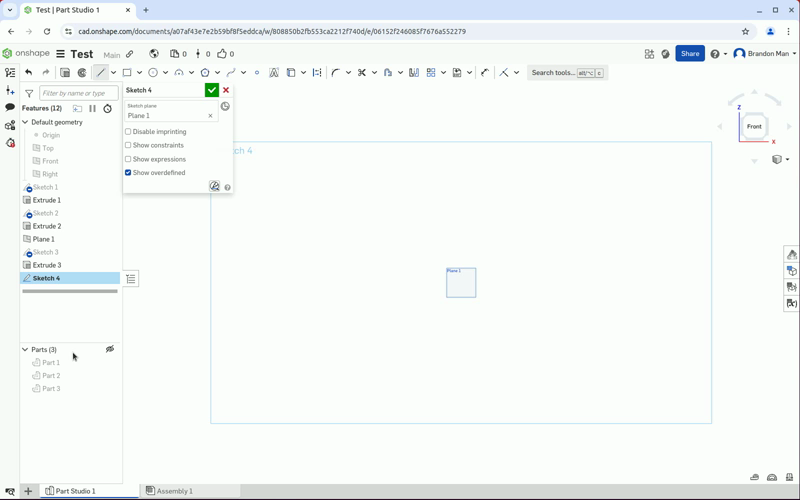
key_down(shift)
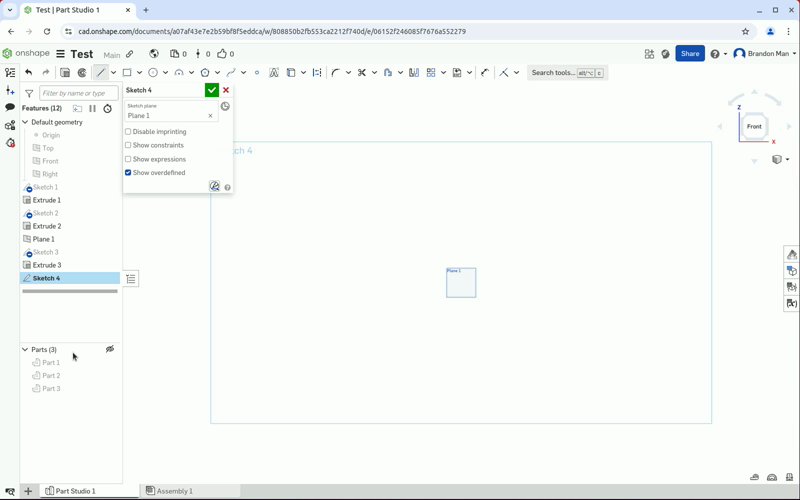
mouse_move(348, 372)
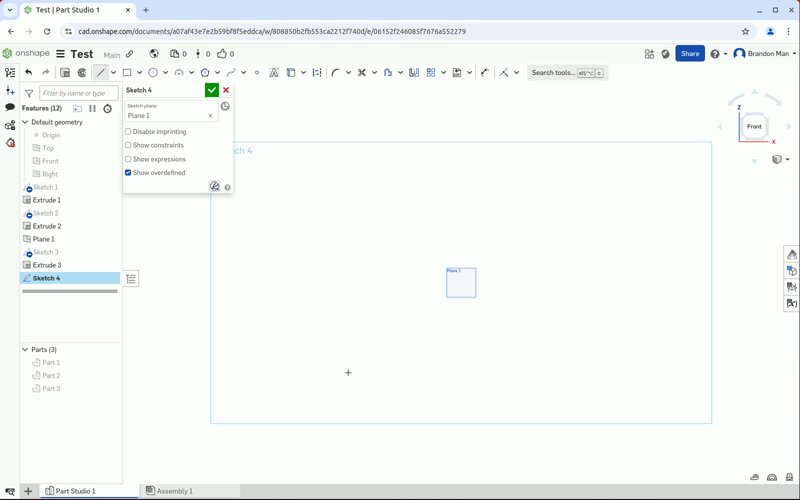
click(348, 372)
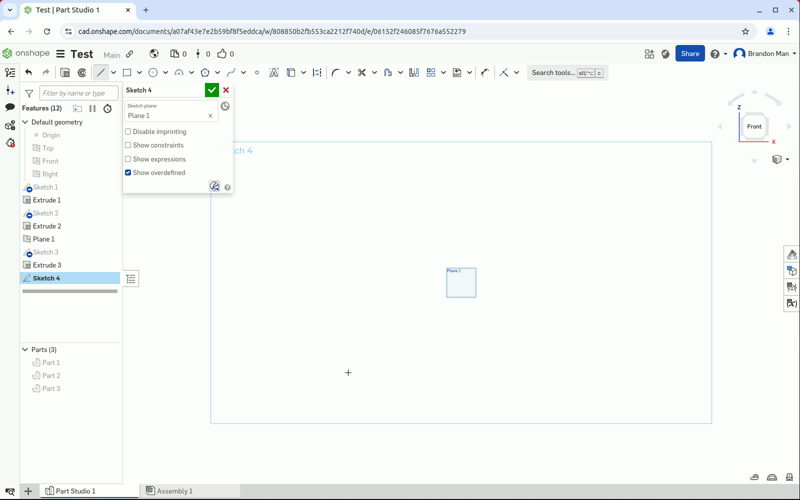
key_up(shift)
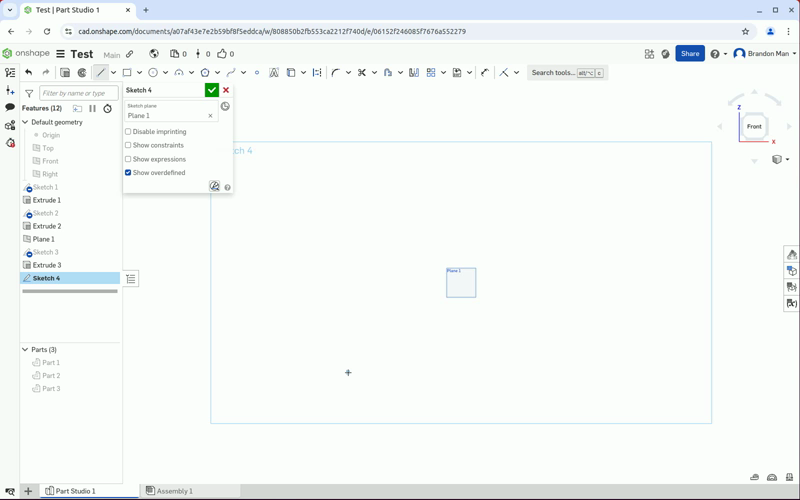
key_down(shift)
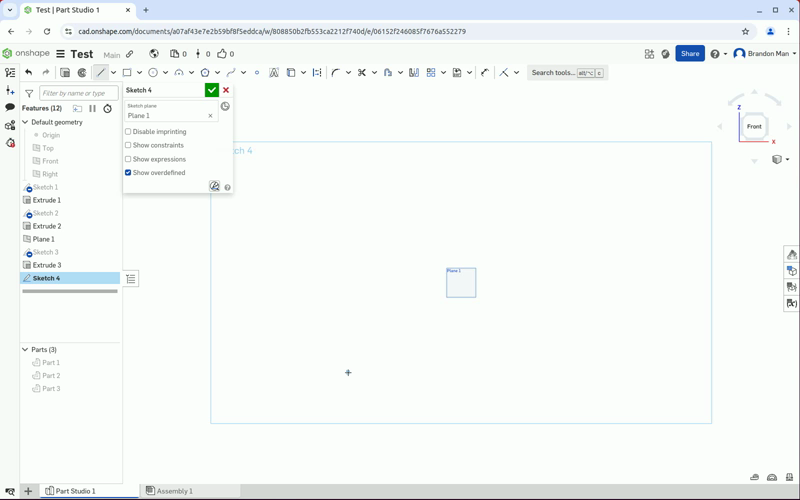
mouse_move(562, 372)
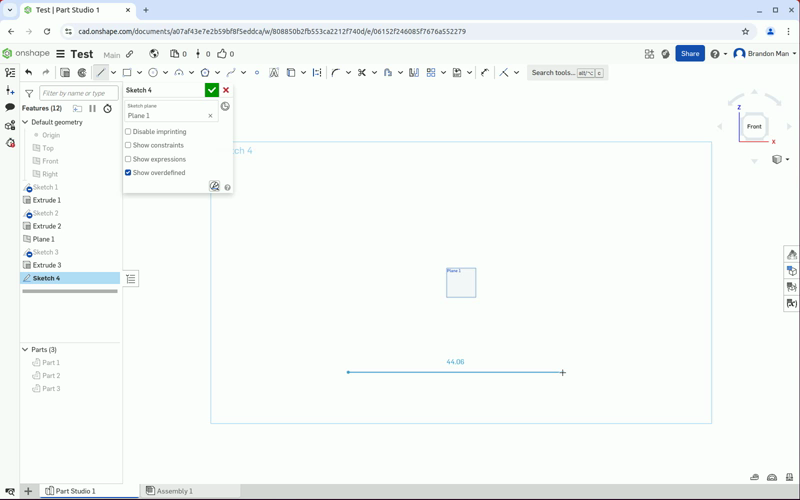
click(562, 372)
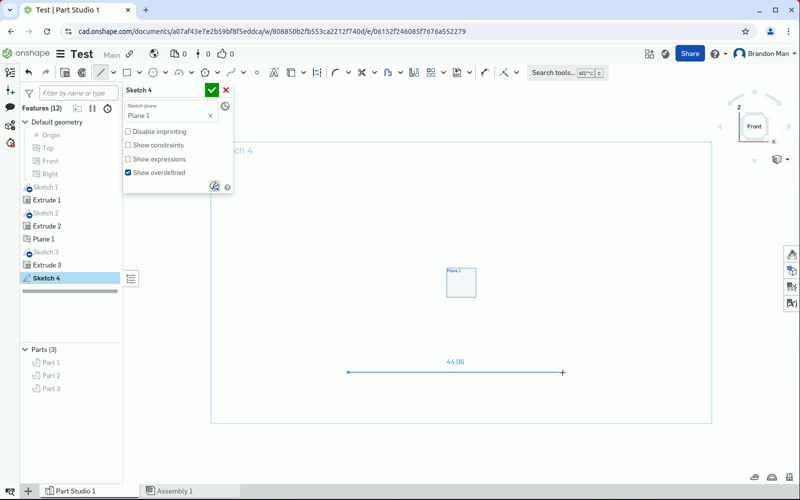
key_up(shift)
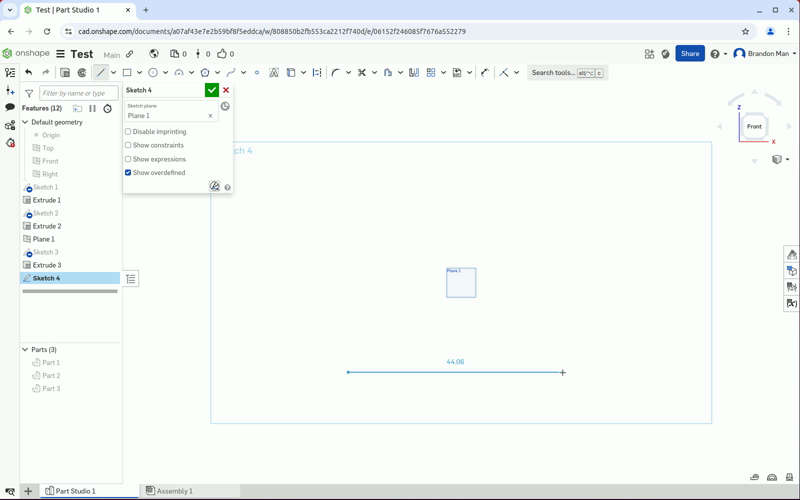
key_down(shift)
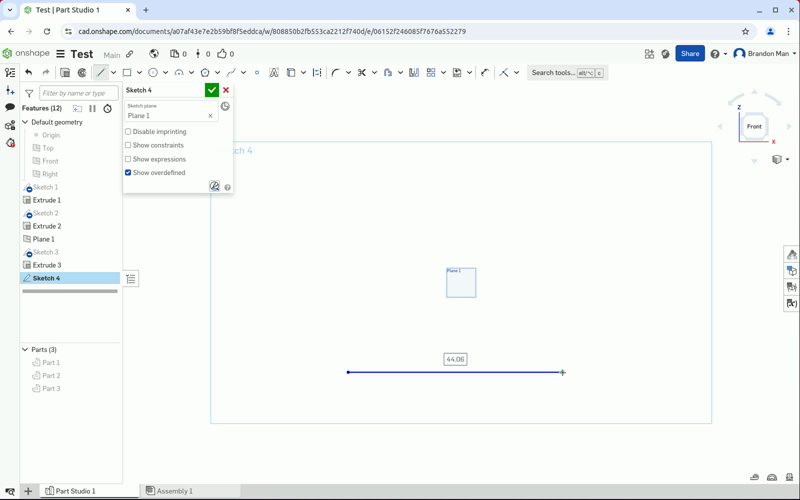
mouse_move(589, 372)
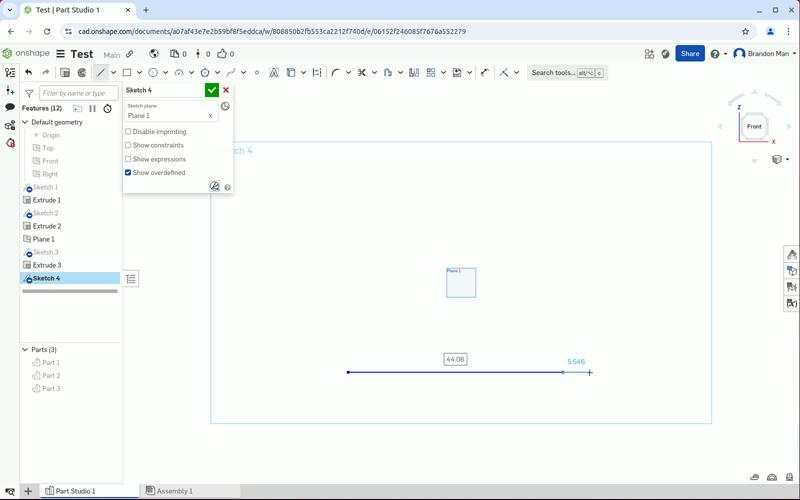
mouse_move(562, 354)
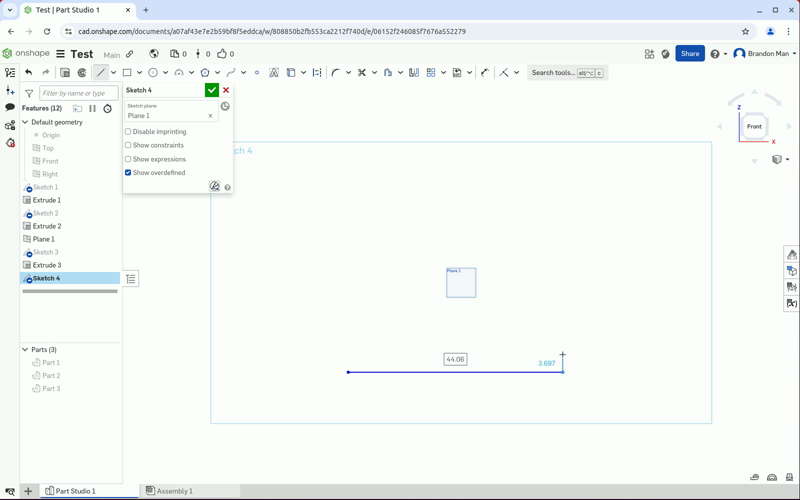
click(562, 354)
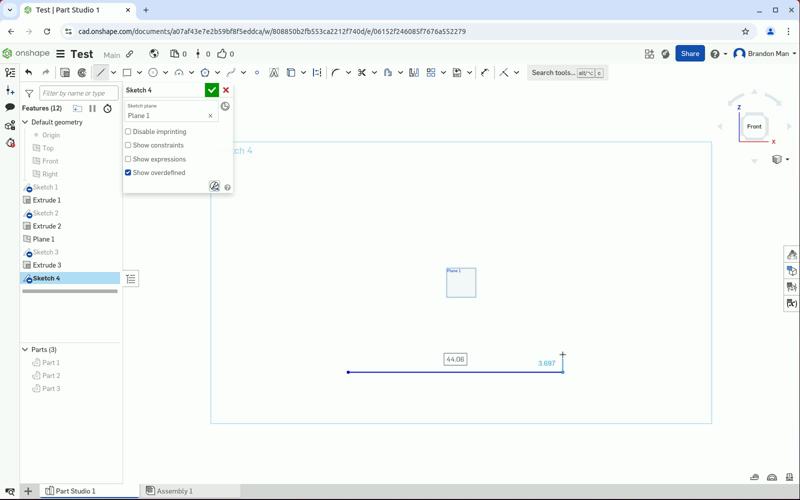
key_up(shift)
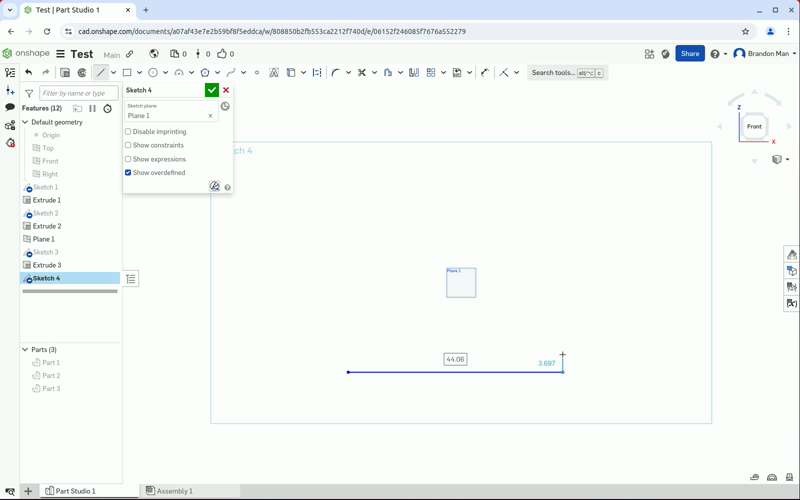
key_down(shift)
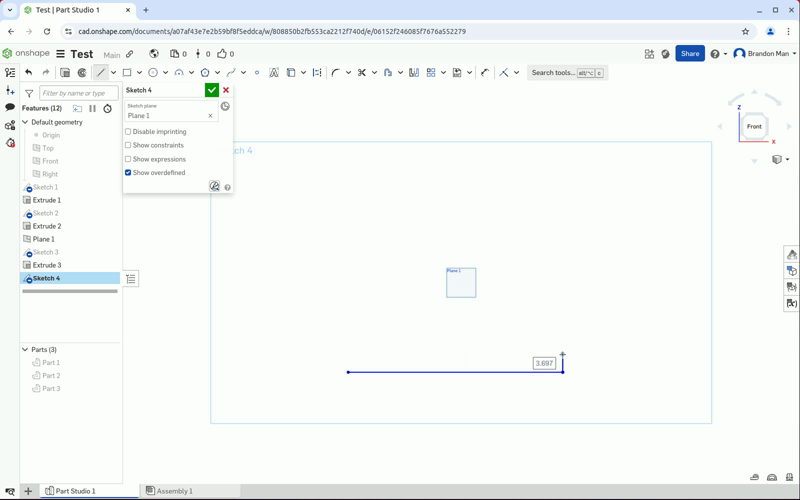
mouse_move(348, 354)
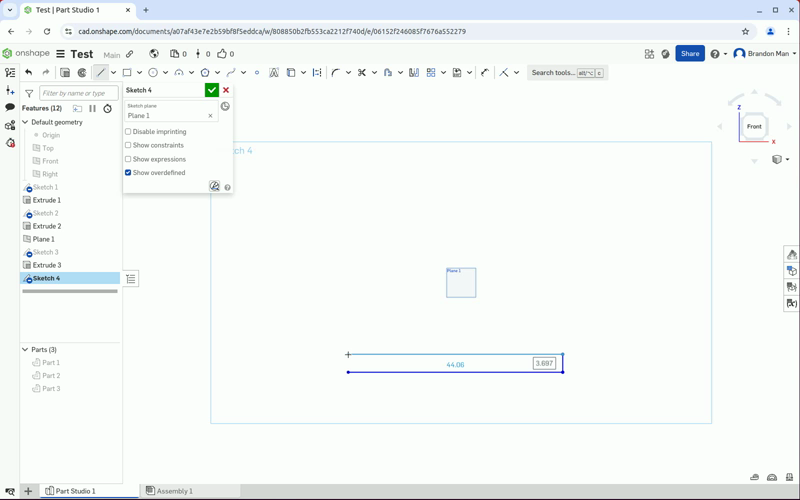
click(348, 354)
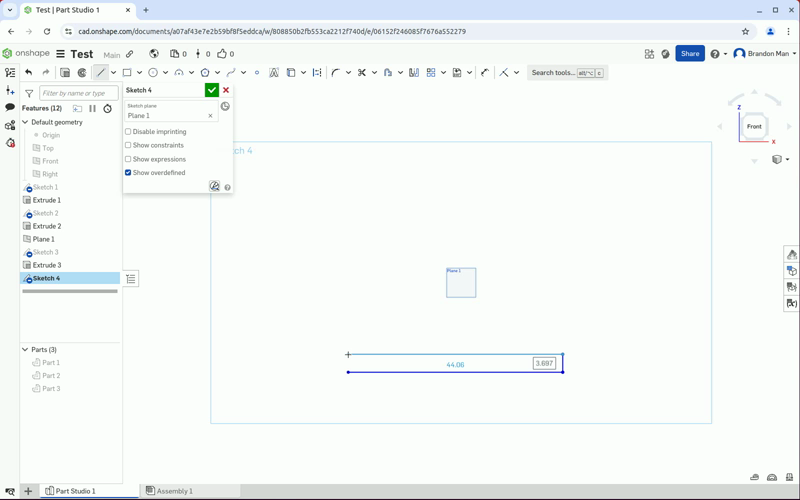
key_up(shift)
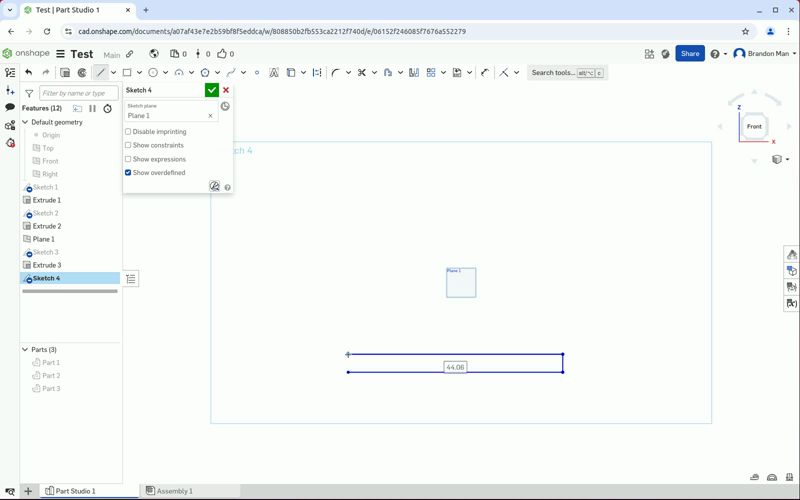
mouse_move(378, 354)
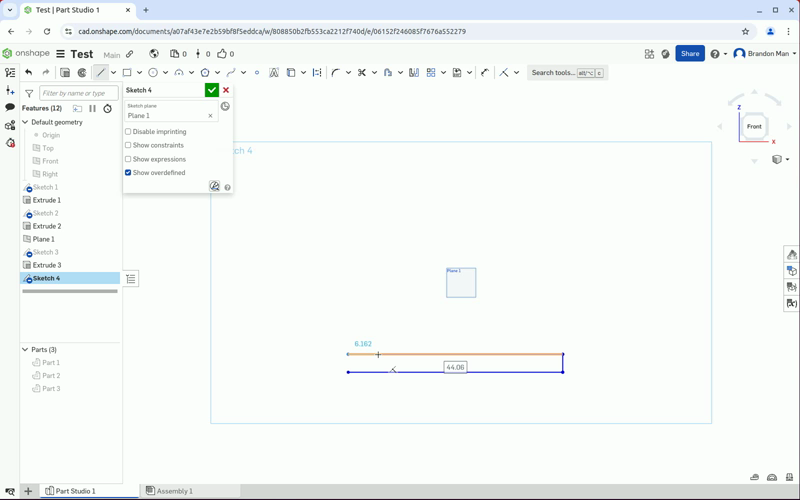
key_down(shift)
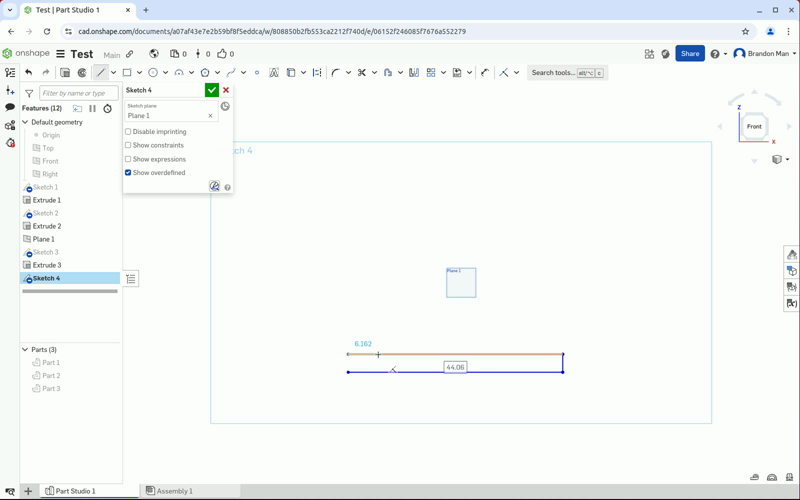
mouse_move(348, 372)
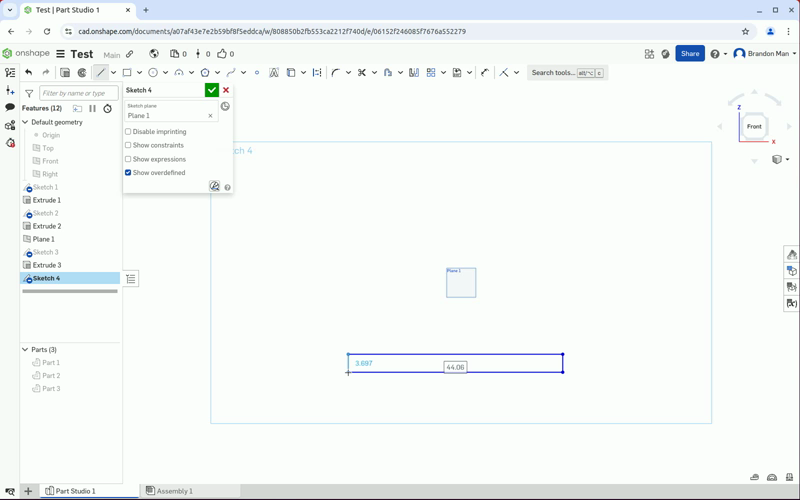
key_up(shift)
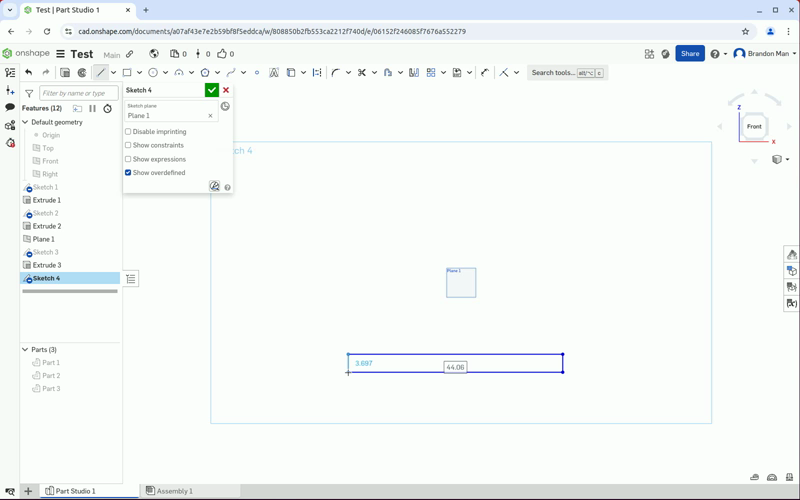
click(348, 372)
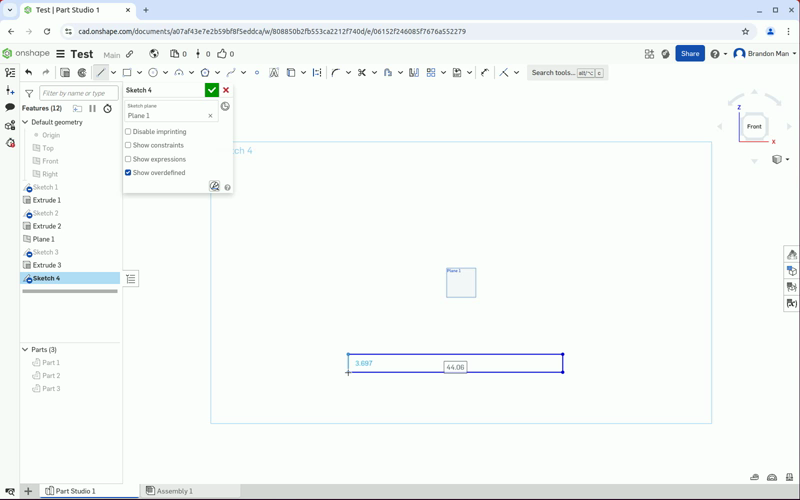
key(esc)
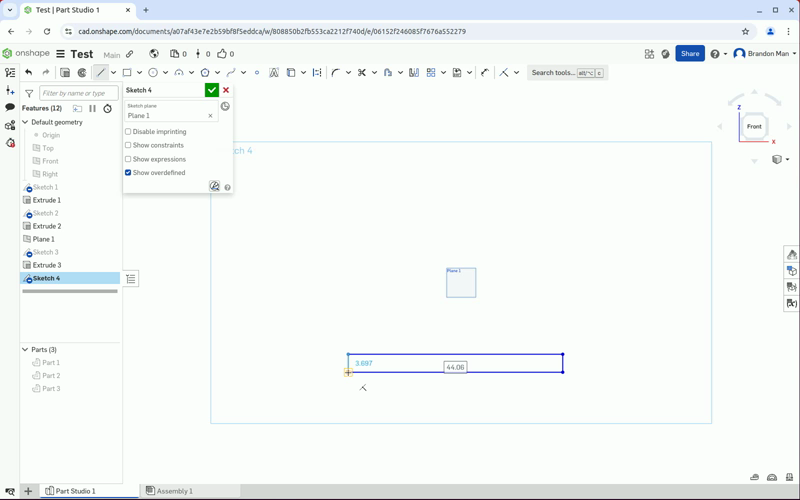
mouse_move(463, 365)
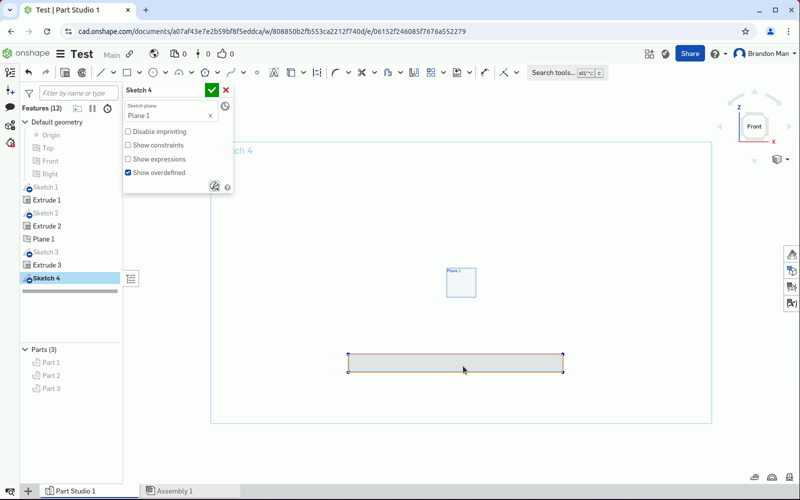
click(463, 365)
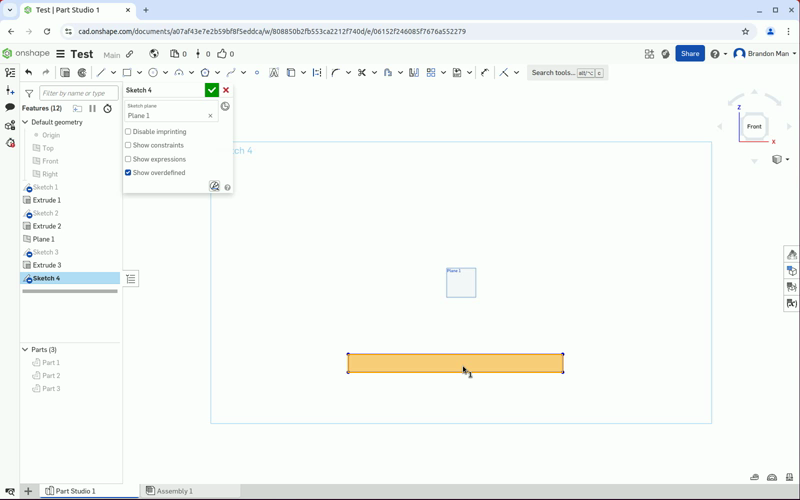
mouse_move(73, 352)
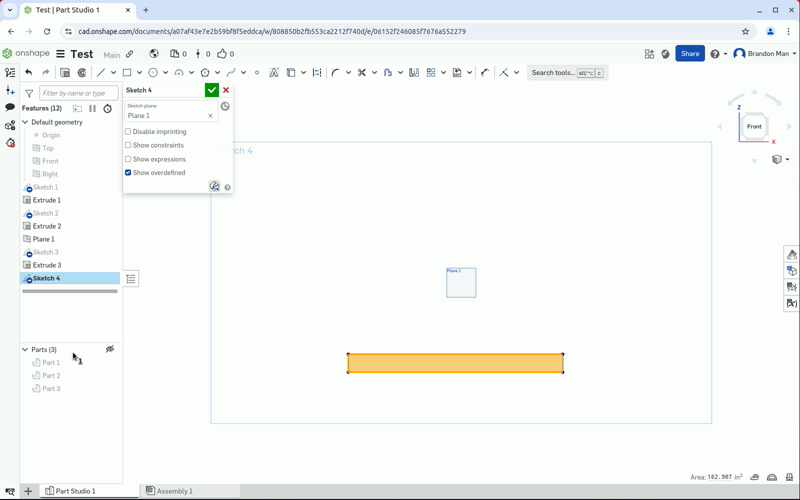
key(shift+y)
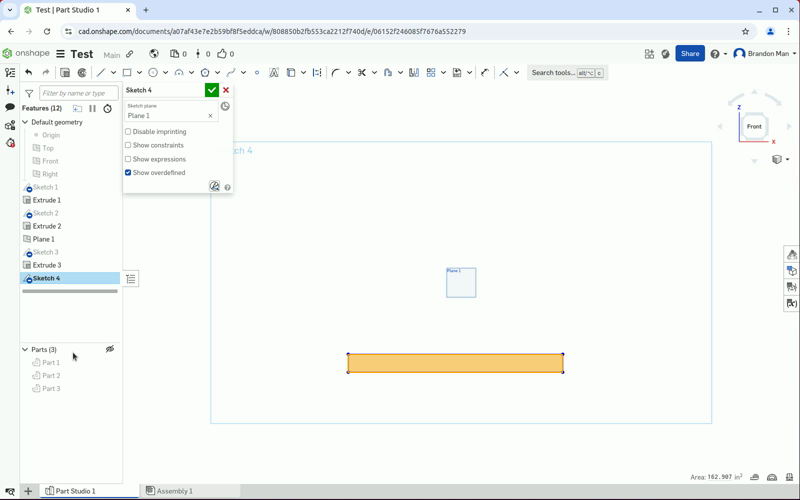
key(shift+e)
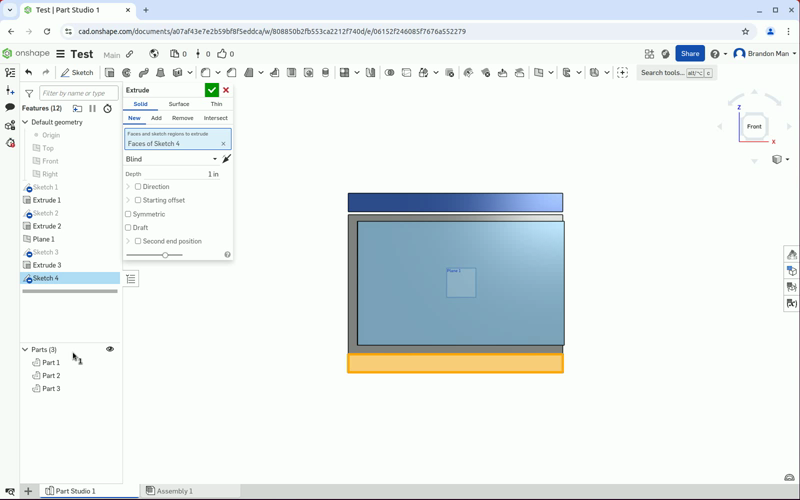
mouse_move(143, 106)
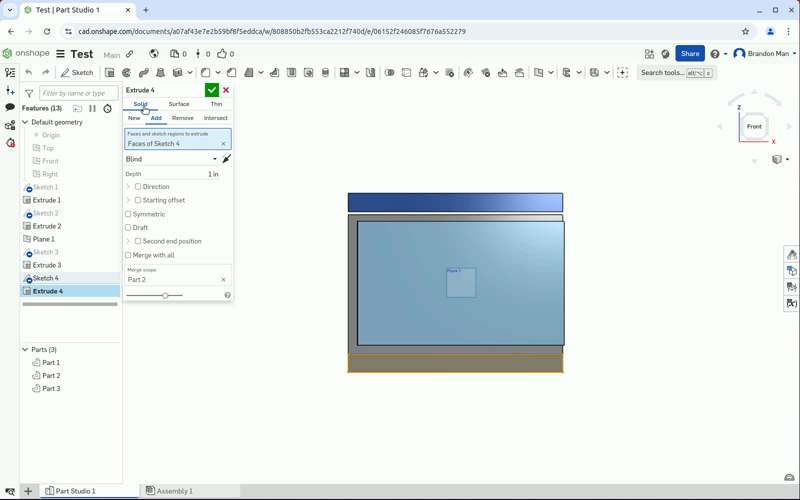
click(143, 106)
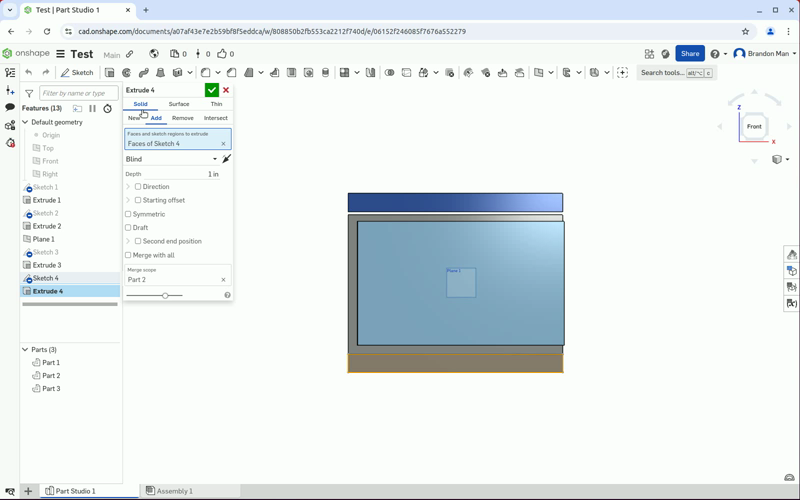
mouse_move(137, 120)
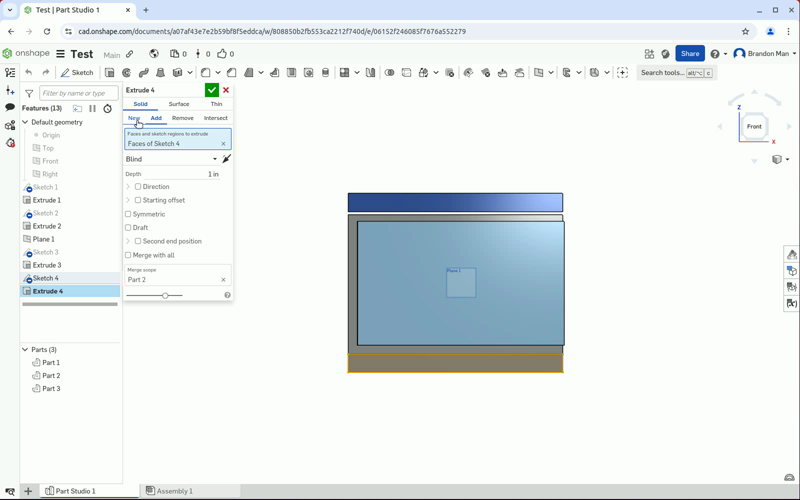
click(137, 120)
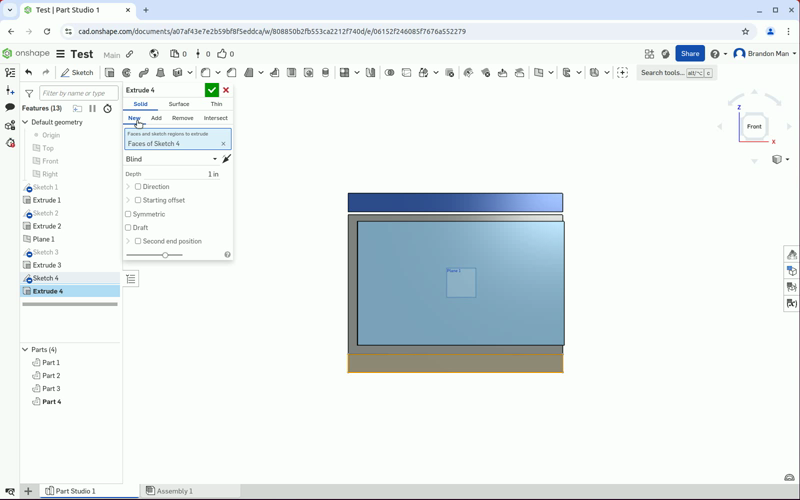
key(tab, 4)
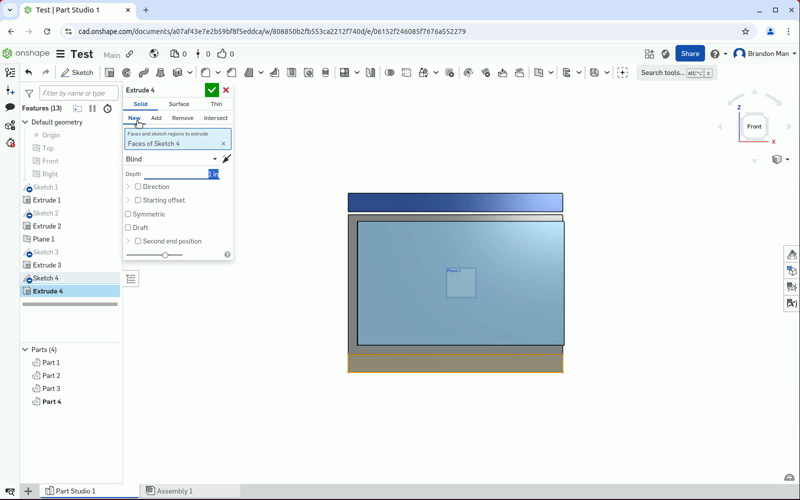
text(-1.926)
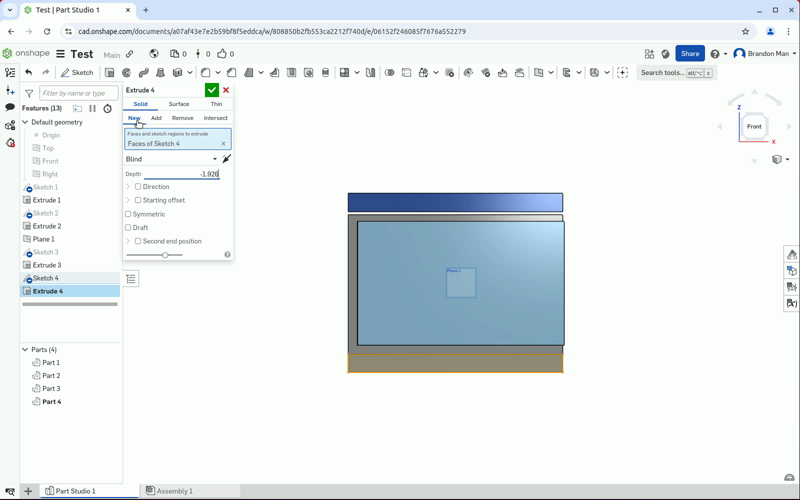
key(enter)
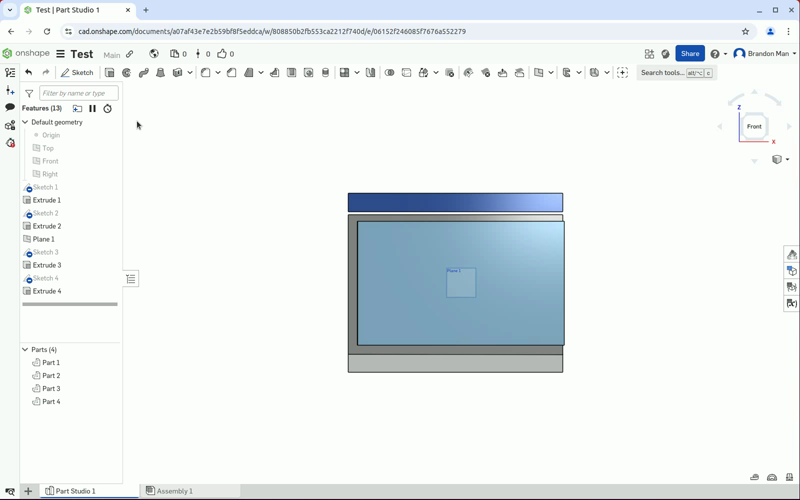
key(shift+h)
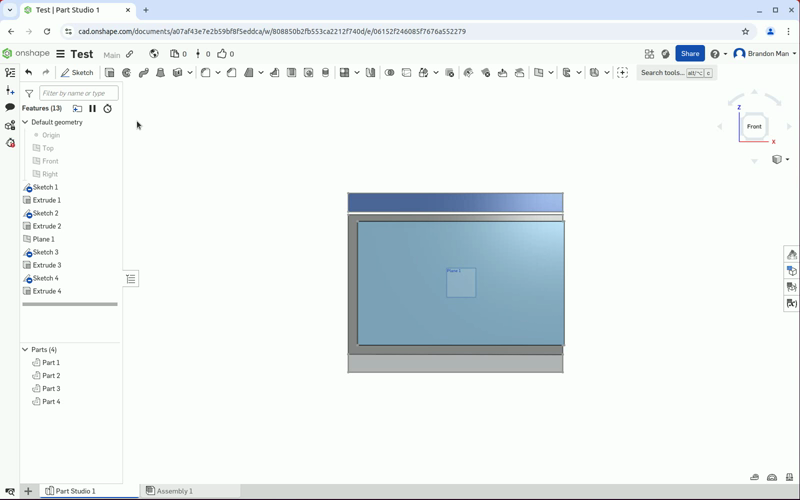
key(shift+h)
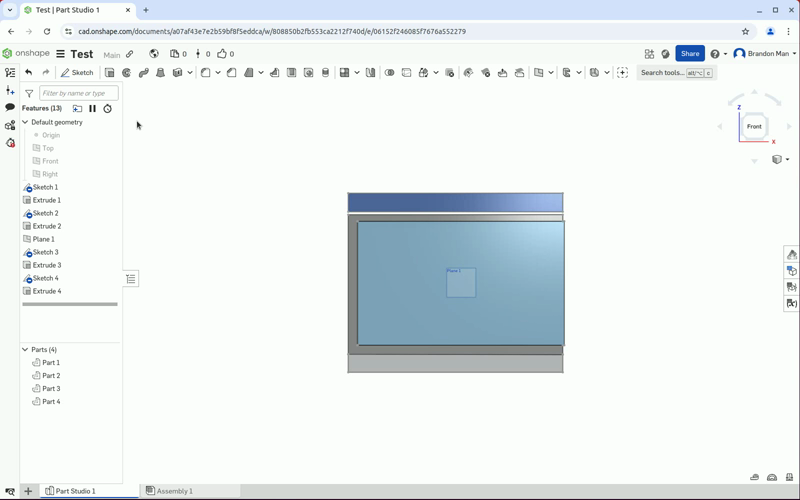
key(shift+7)
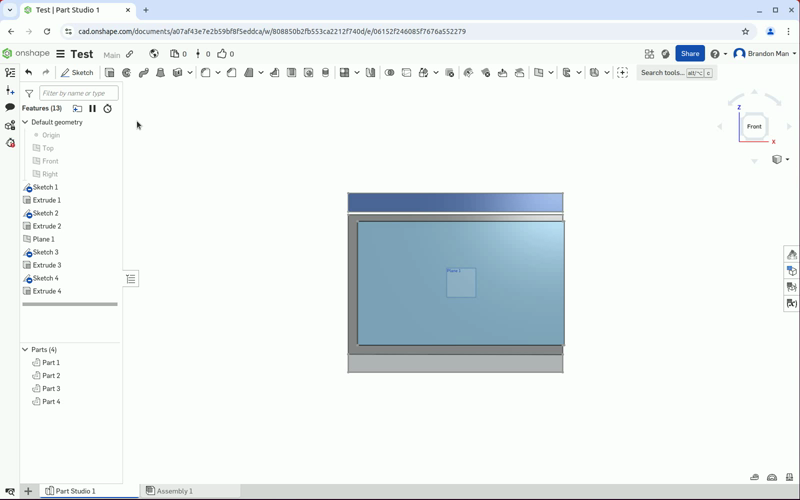
key(left, 2)
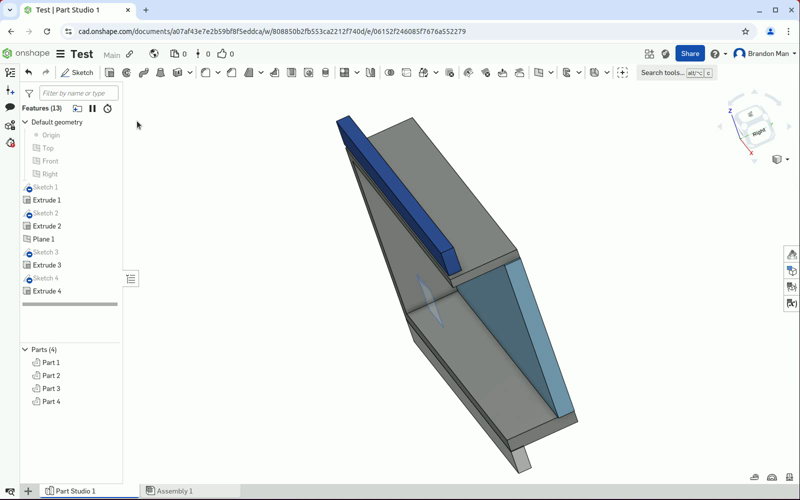
key(down, 2)
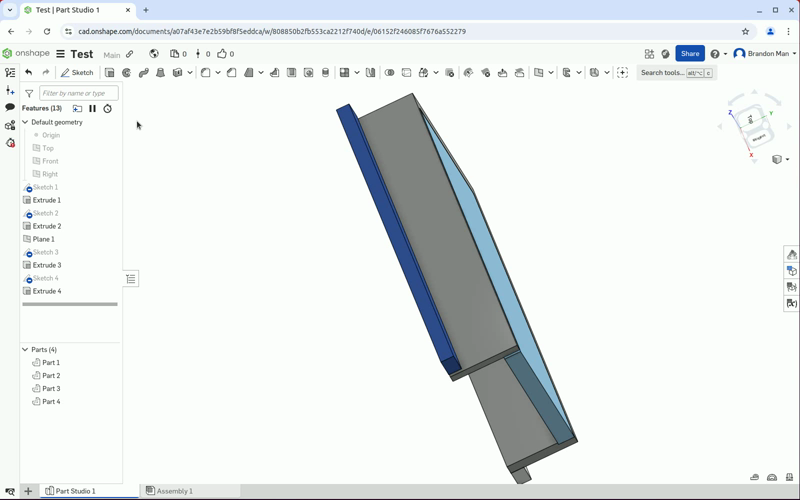
key(up, 2)
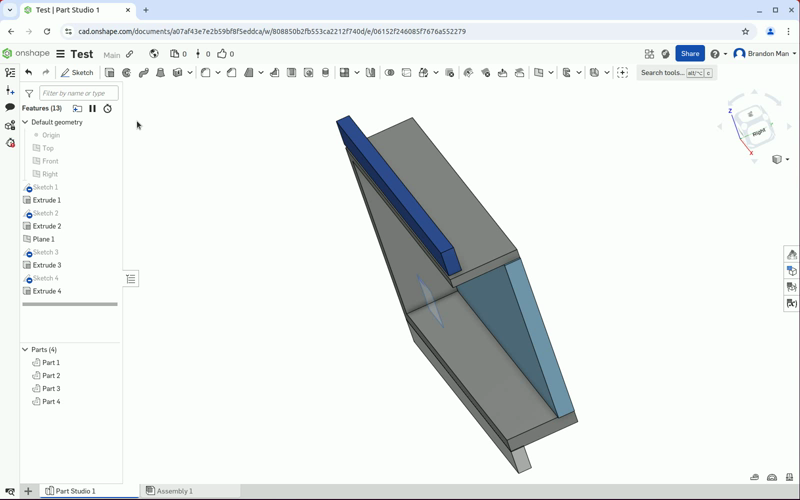
key(right, 2)
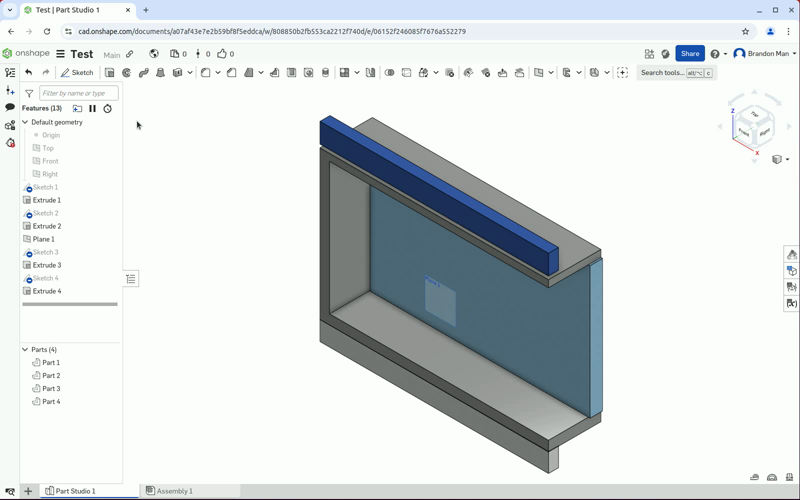
mouse_move(73, 189)
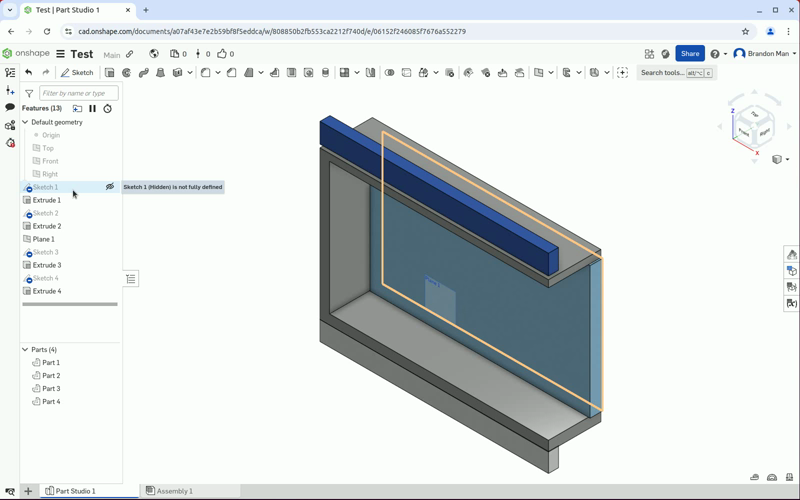
click(73, 189)